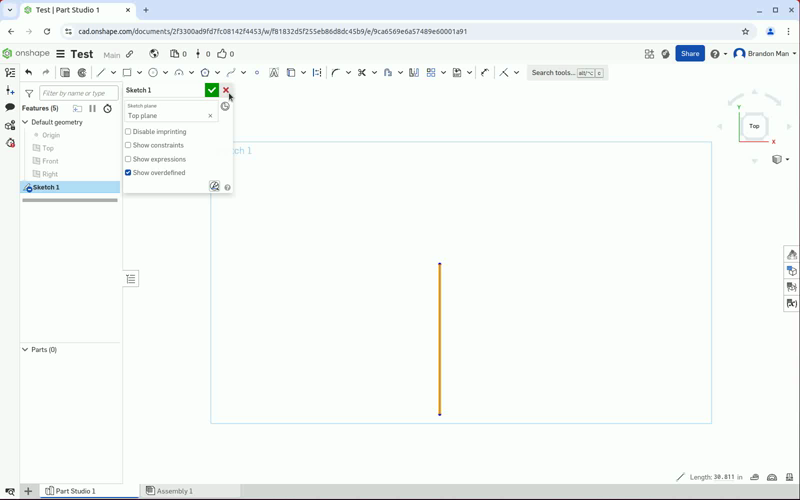
key(shift+h)
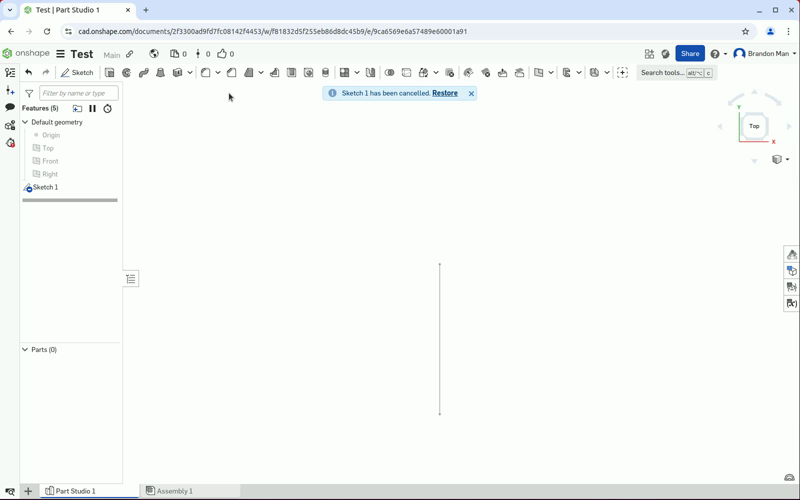
mouse_move(73, 352)
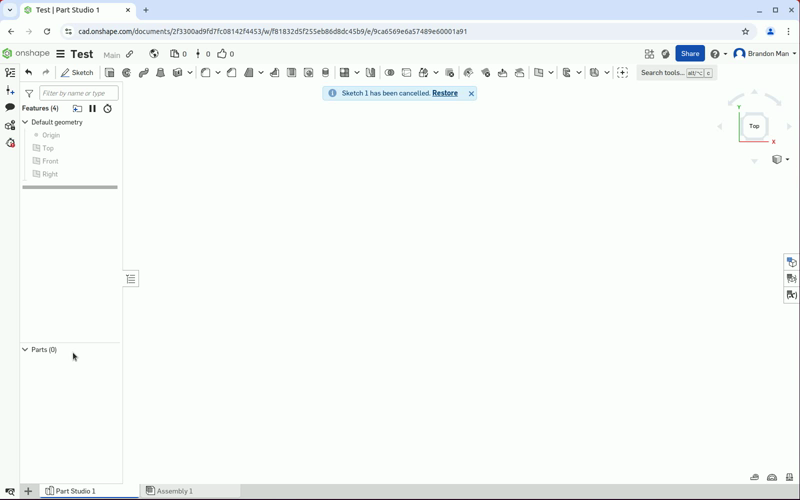
key(y)
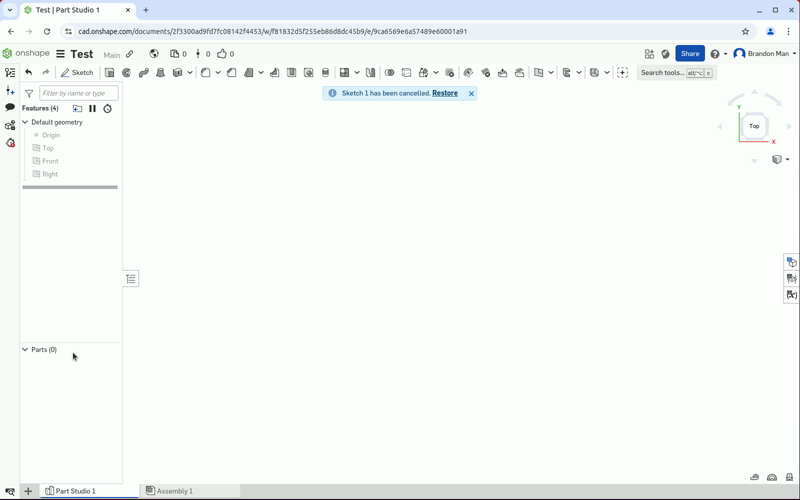
key(shift+p)
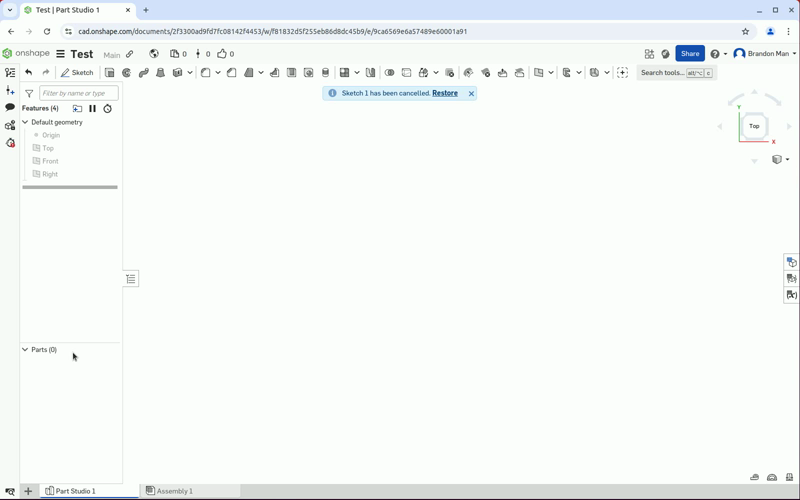
key(space)
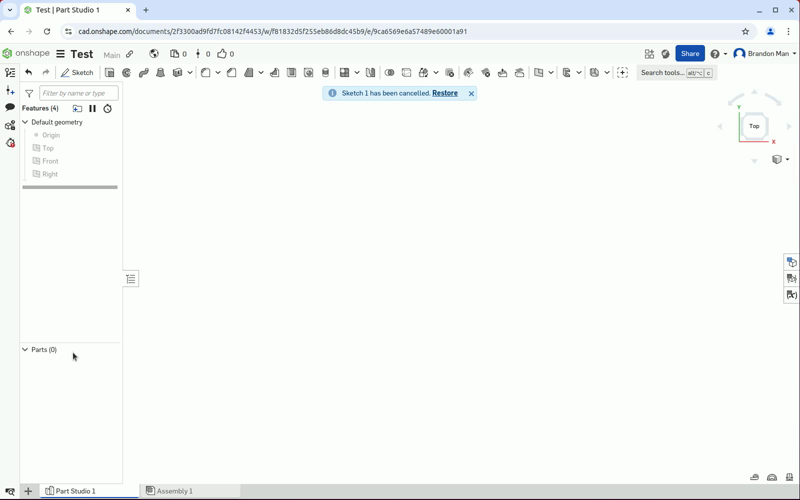
key_down(shift)
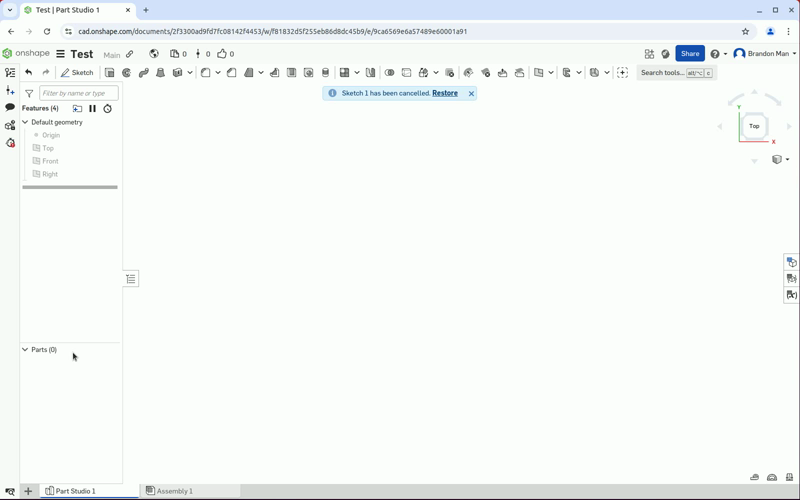
key(up)
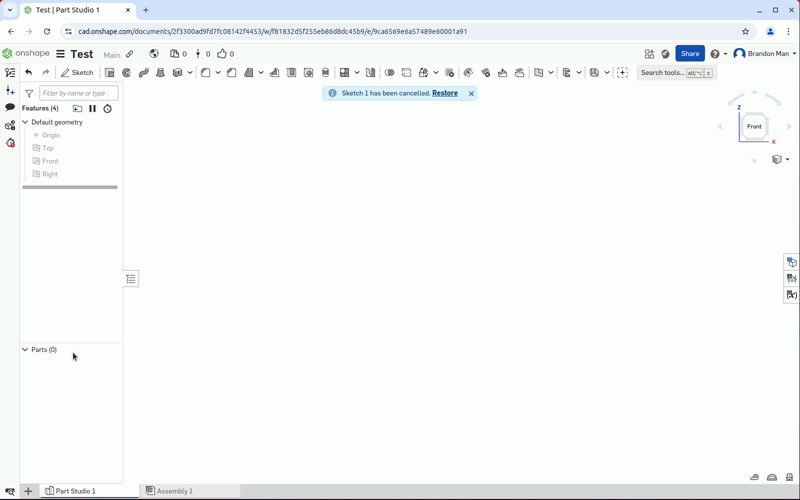
key_up(shift)
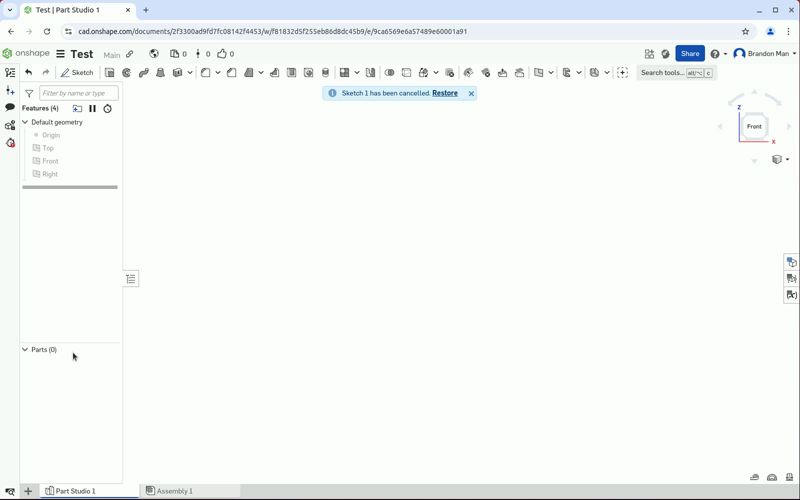
key(space)
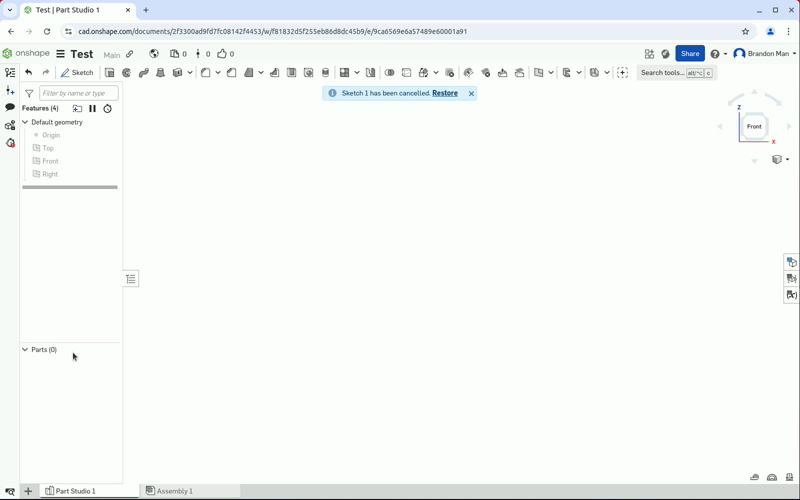
key_down(shift)
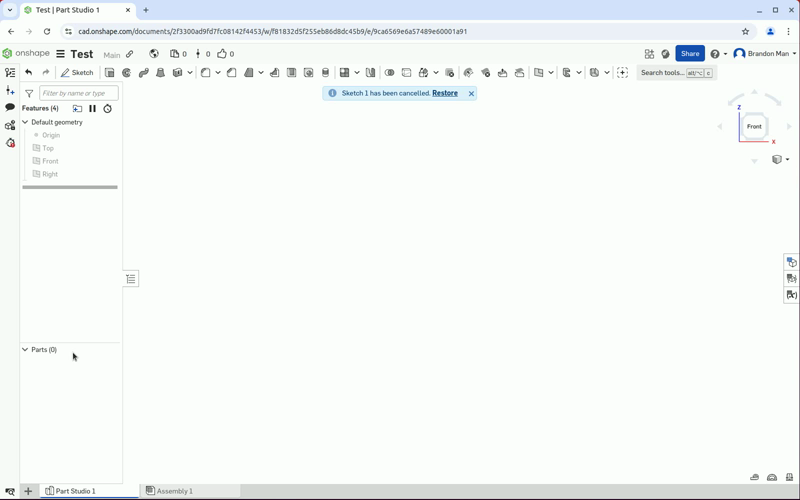
key(left)
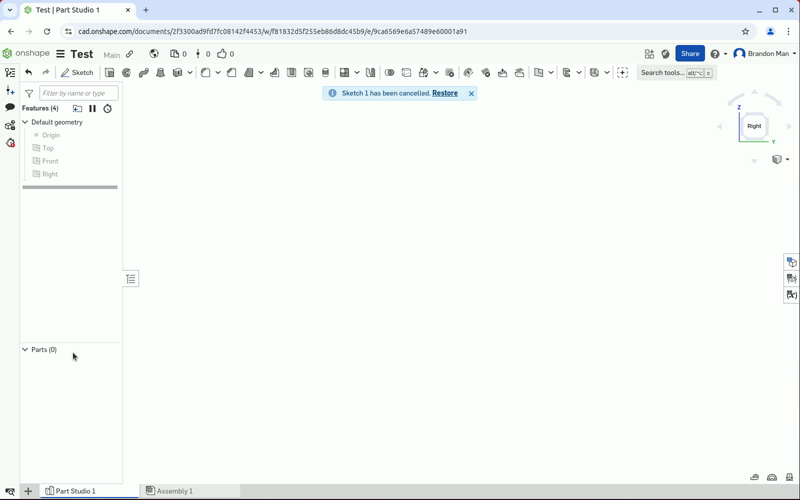
key_up(shift)
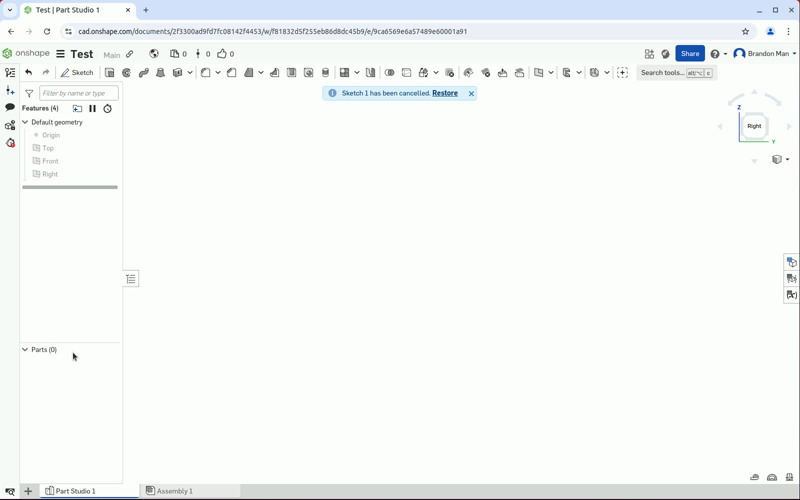
mouse_move(73, 352)
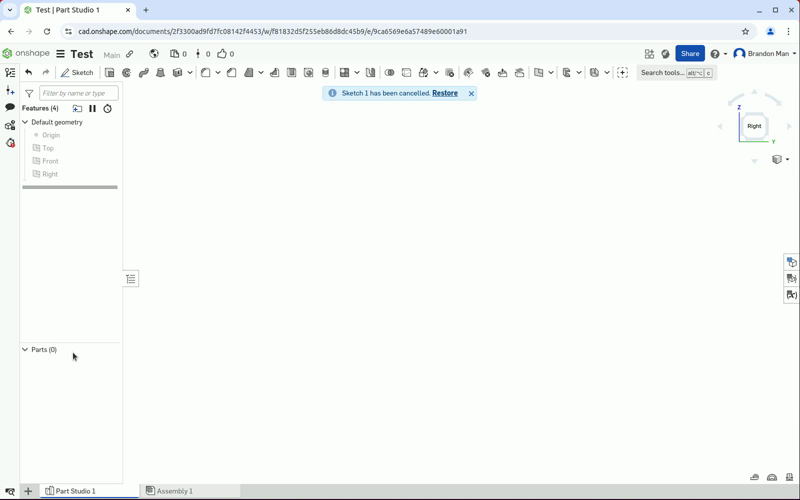
key(shift+y)
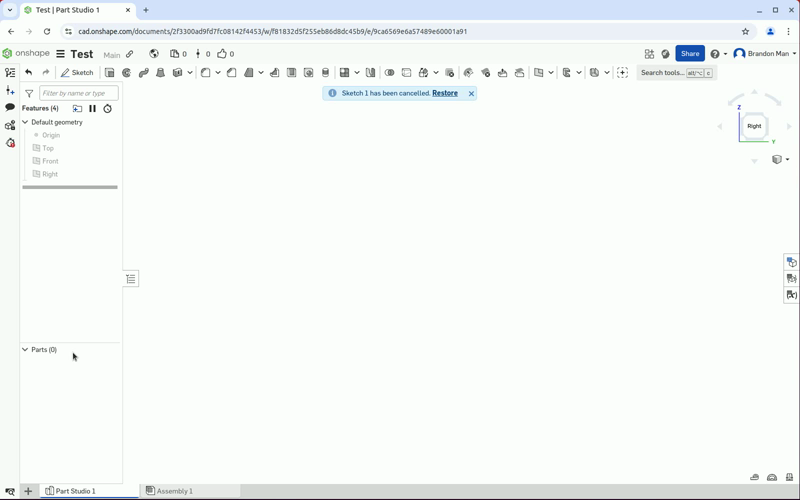
key(shift+s)
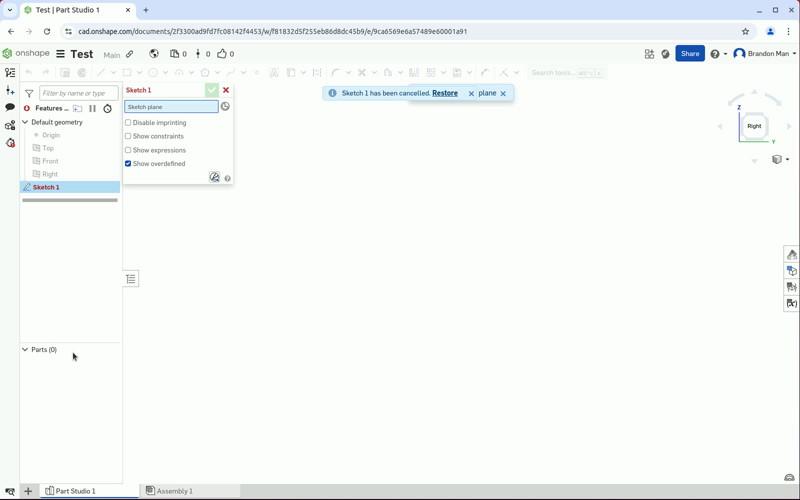
mouse_move(73, 176)
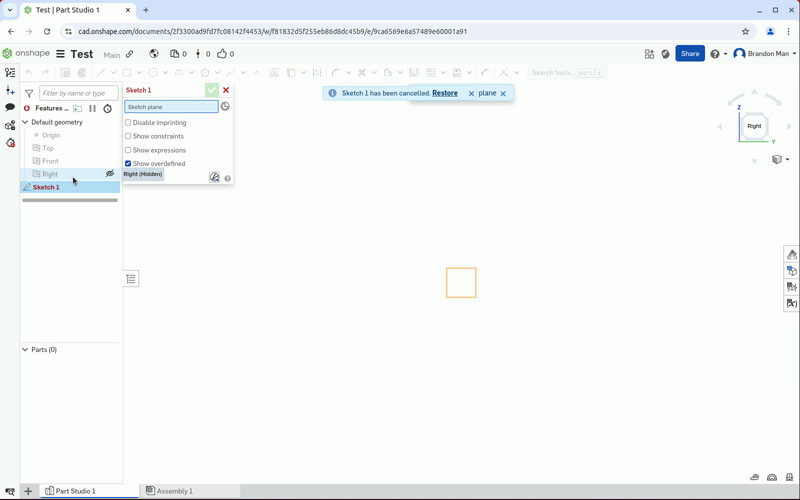
click(73, 176)
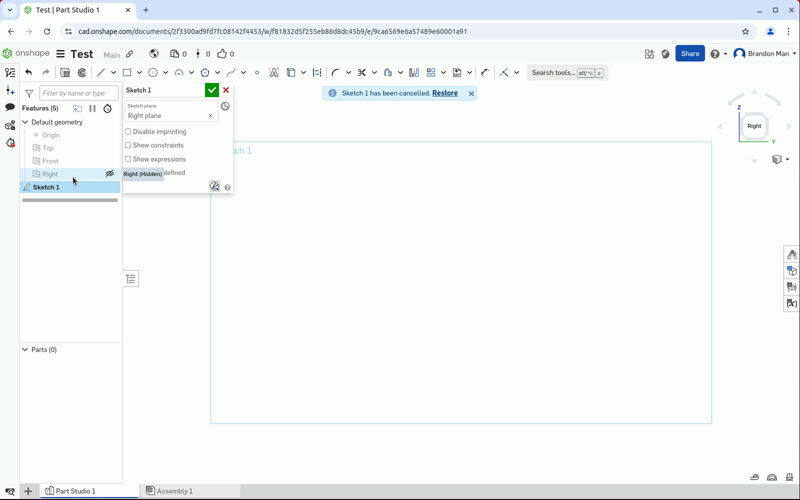
mouse_move(73, 352)
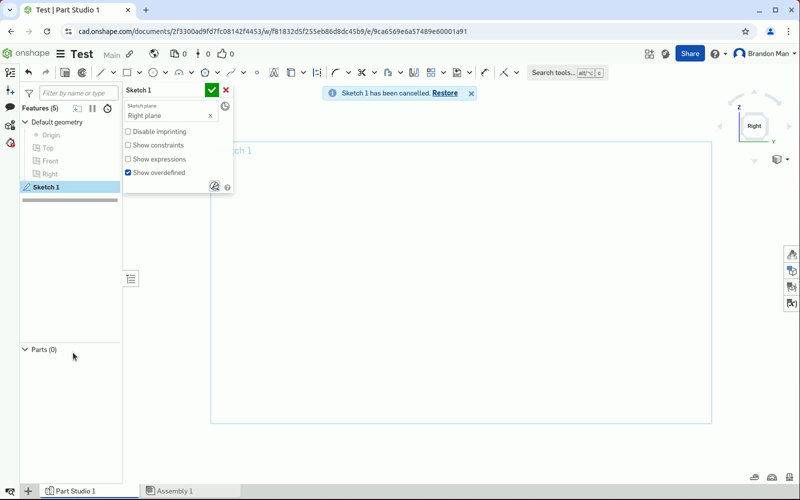
key(y)
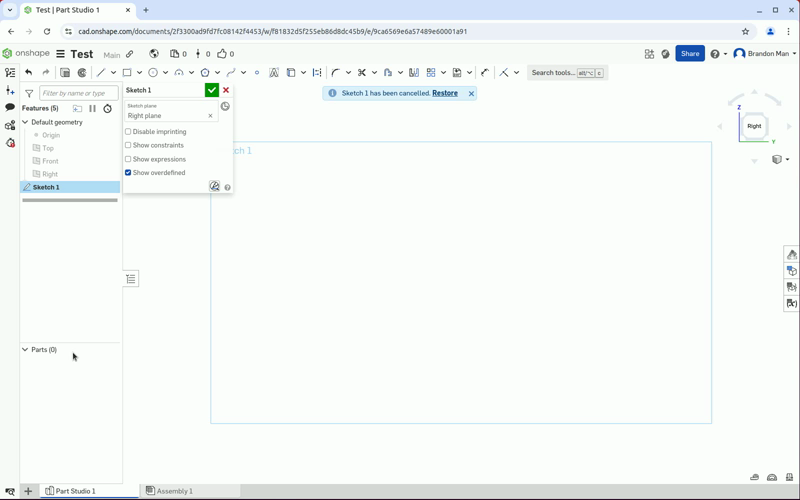
key(l)
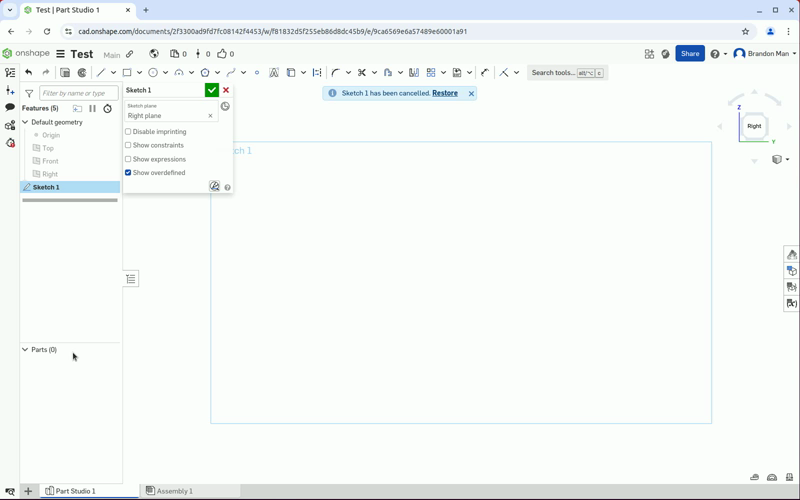
key_down(shift)
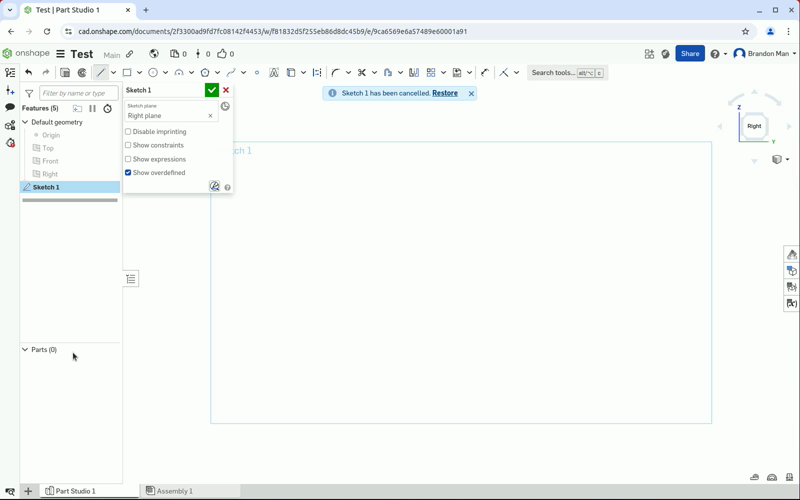
mouse_move(479, 301)
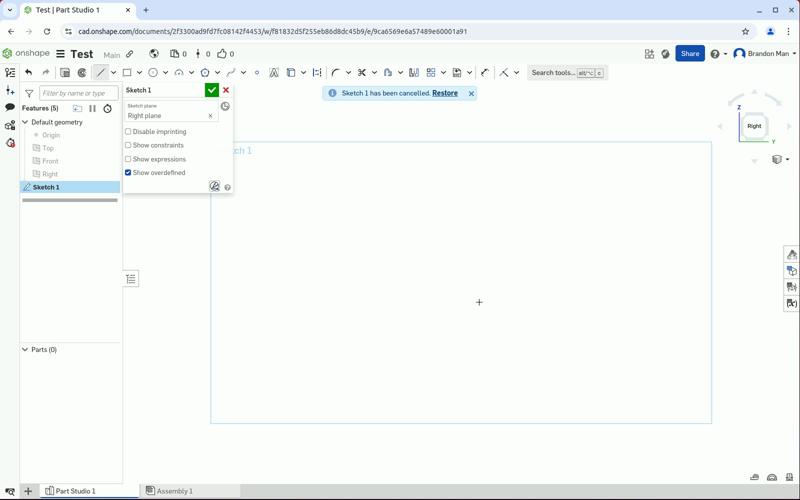
click(479, 301)
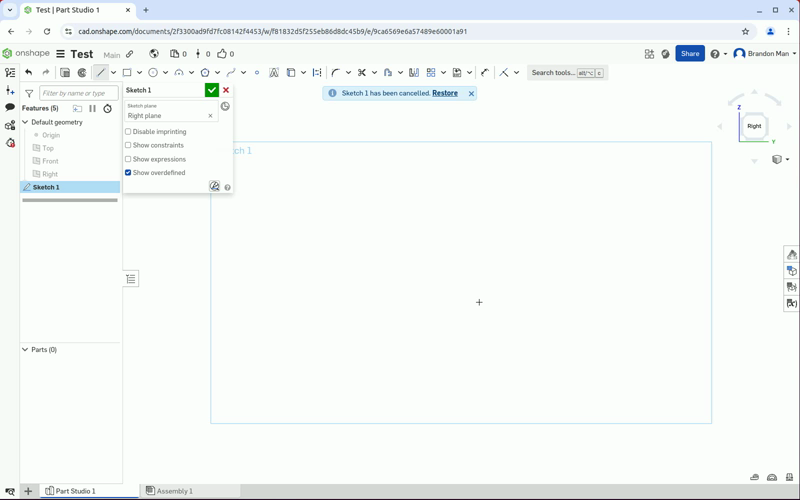
key_up(shift)
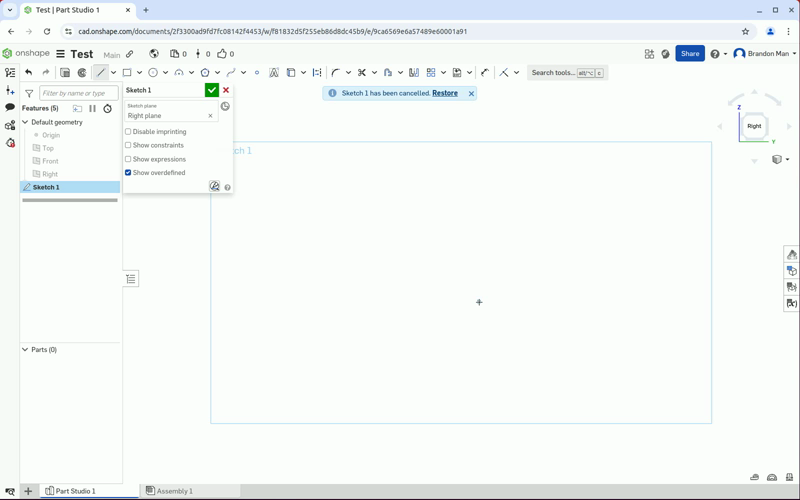
key_down(shift)
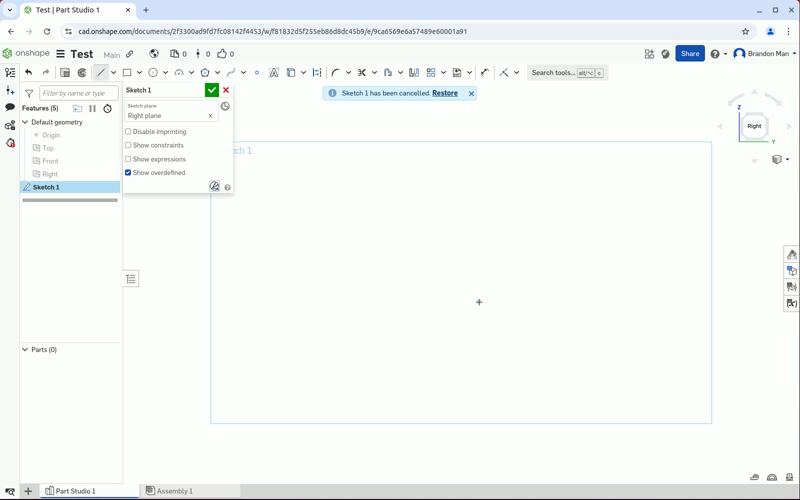
mouse_move(541, 301)
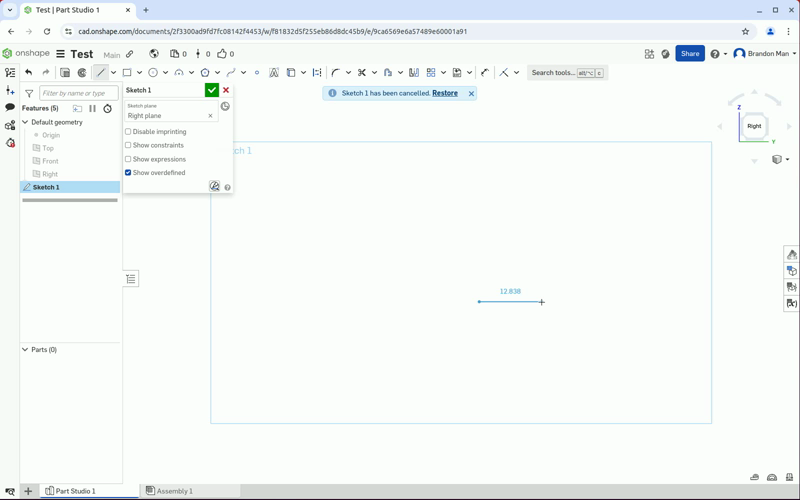
click(541, 301)
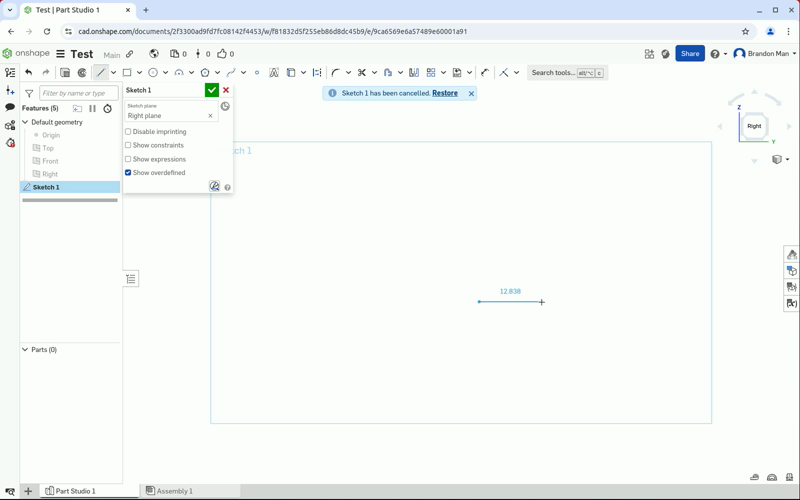
key_up(shift)
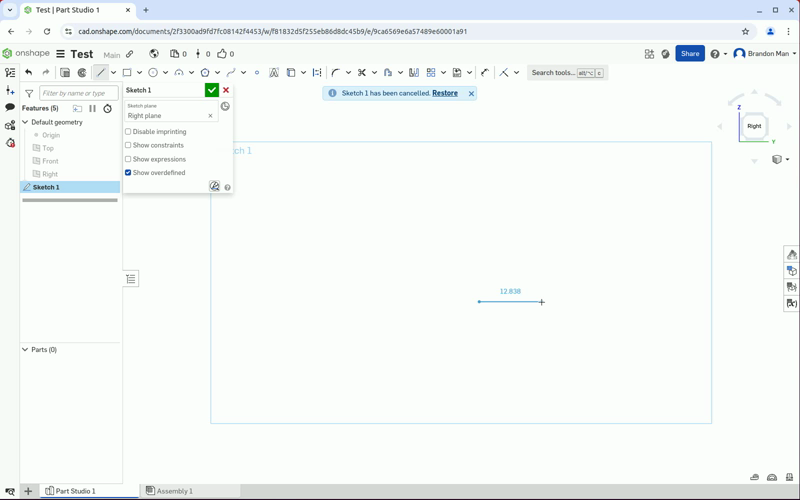
key_down(shift)
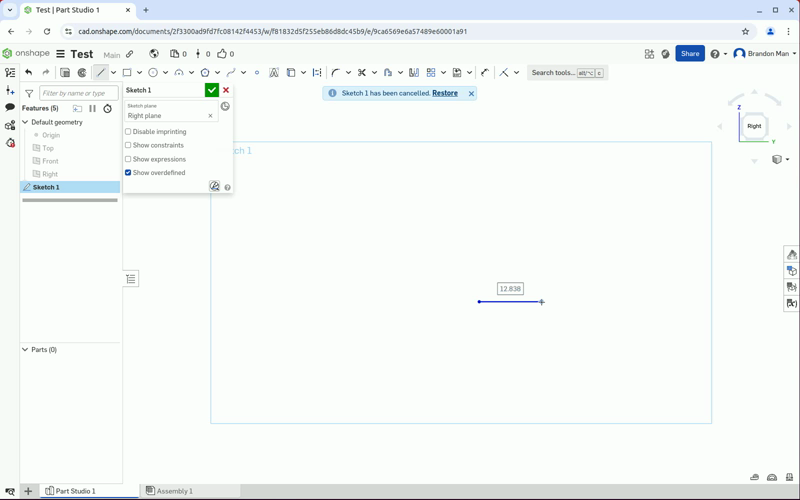
mouse_move(541, 226)
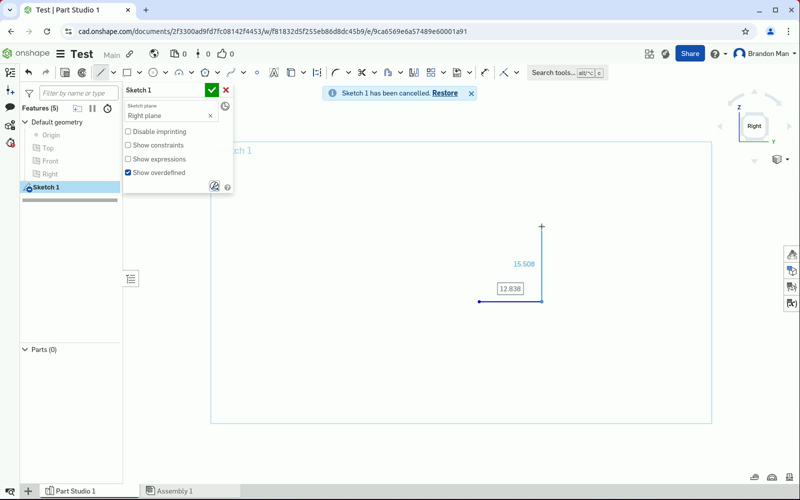
click(541, 226)
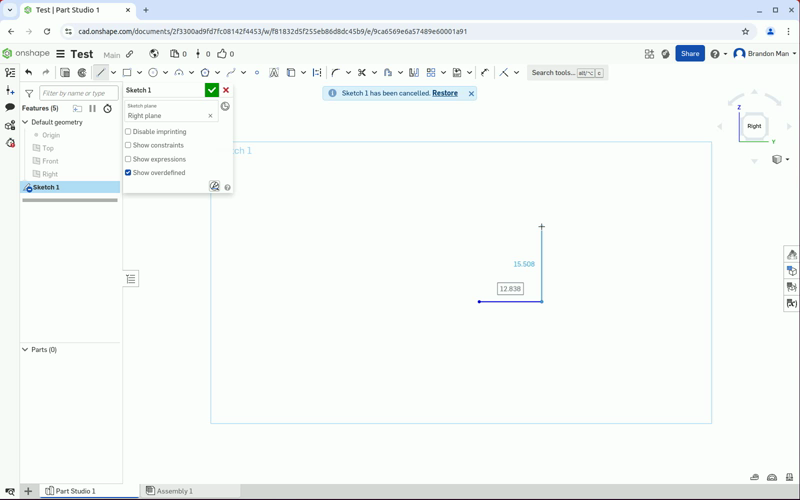
key_up(shift)
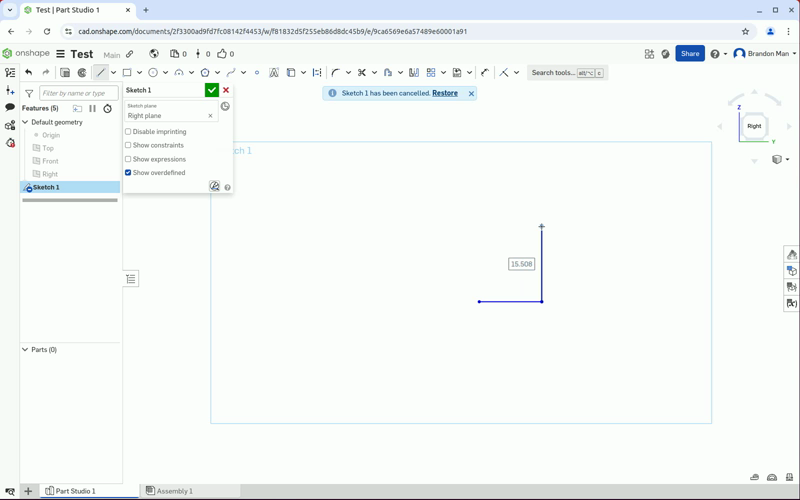
key_down(shift)
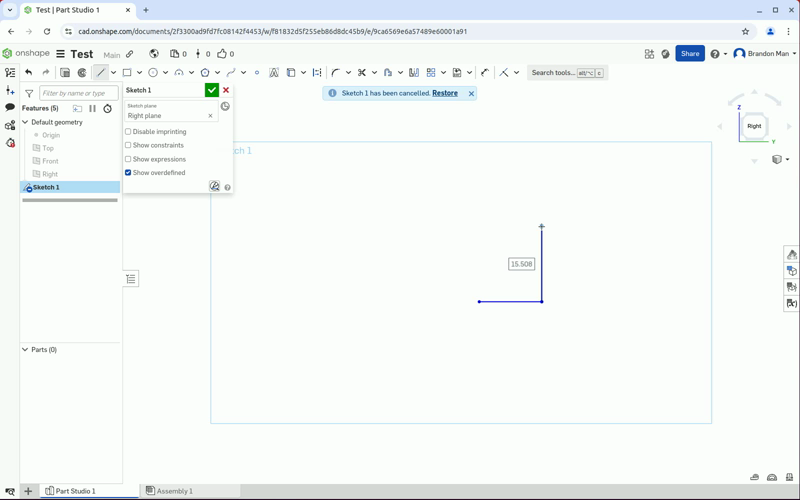
mouse_move(571, 226)
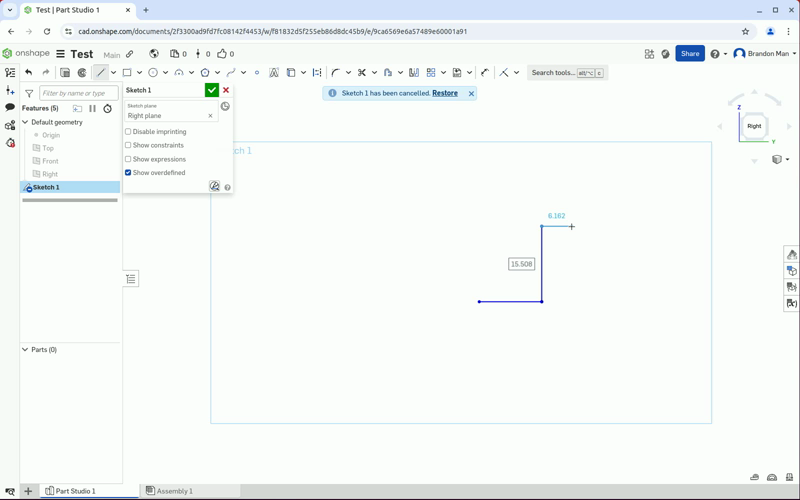
mouse_move(503, 226)
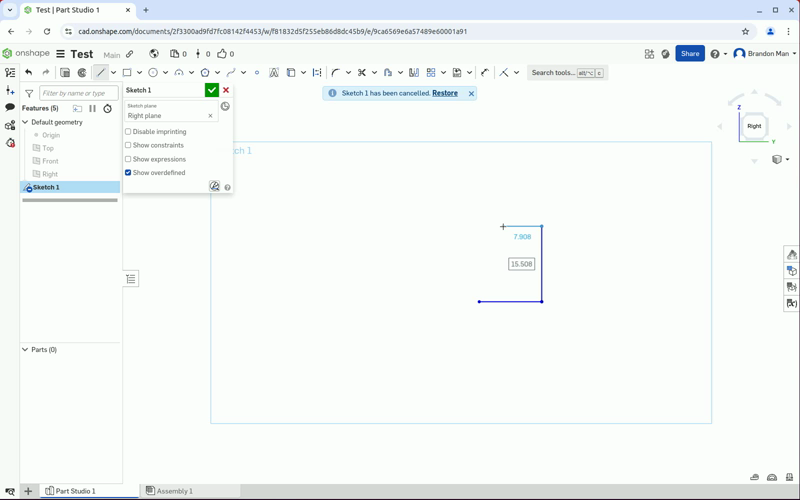
click(503, 226)
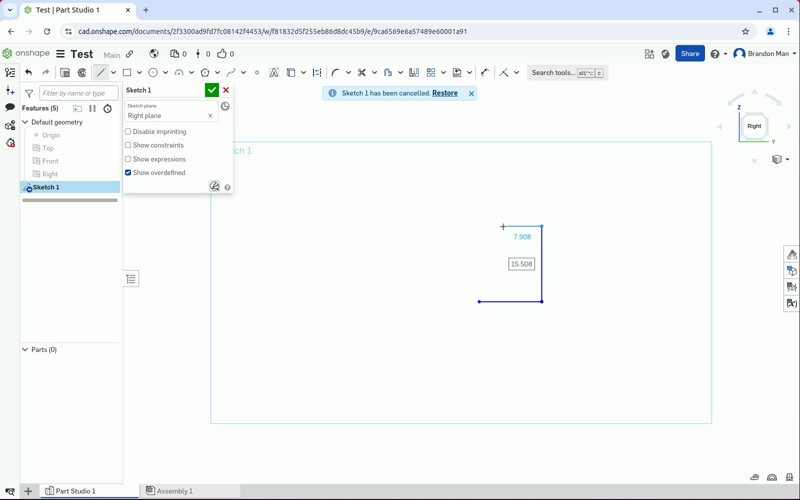
key_up(shift)
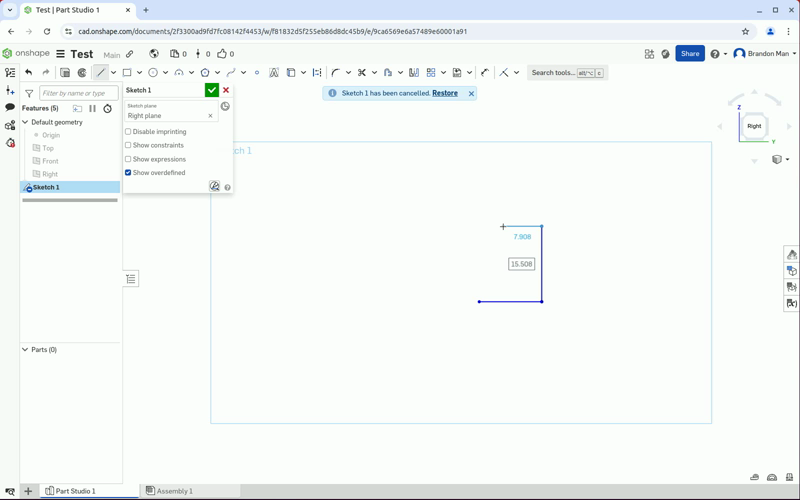
key_down(shift)
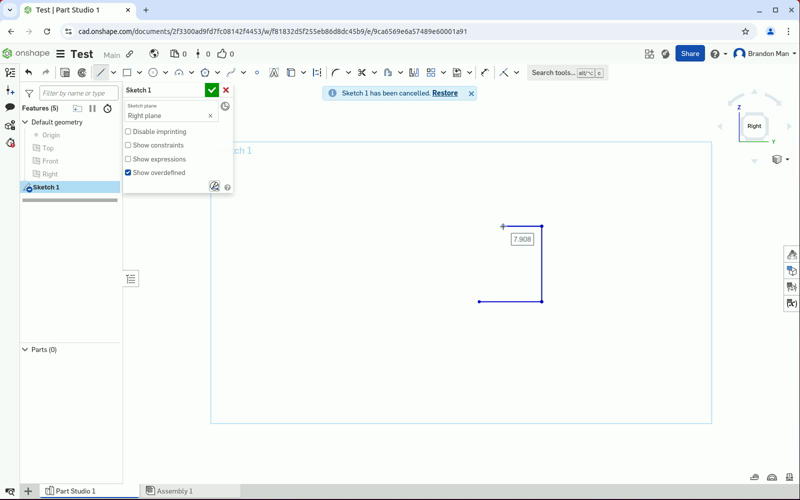
mouse_move(533, 226)
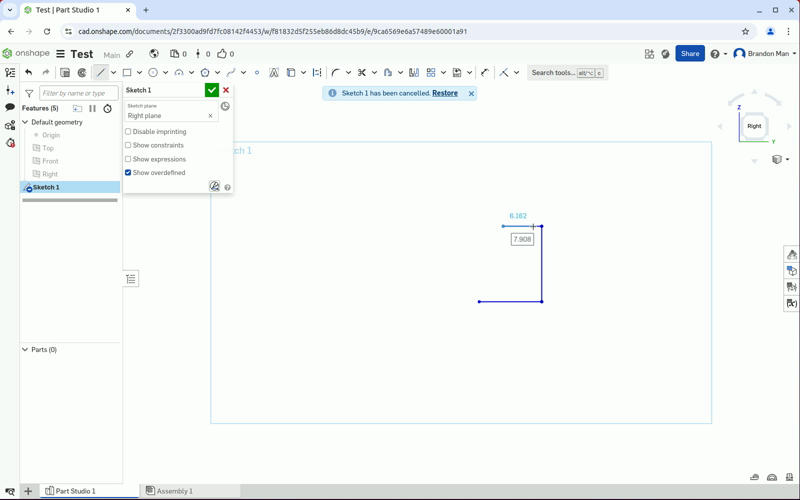
mouse_move(503, 282)
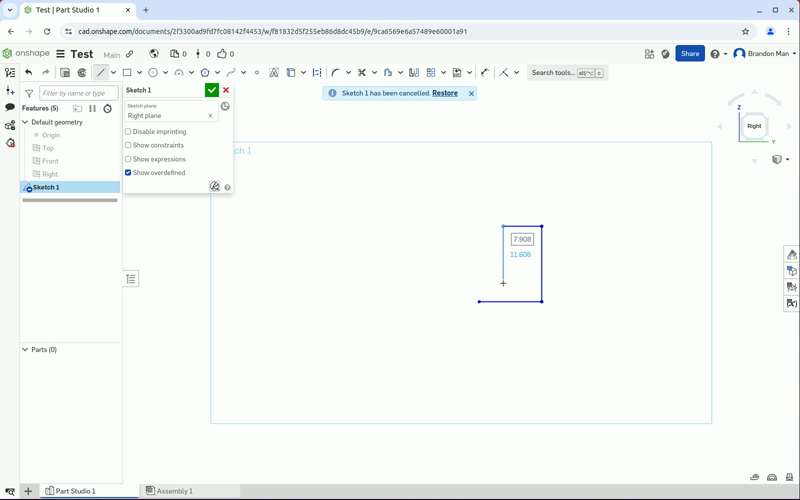
click(503, 282)
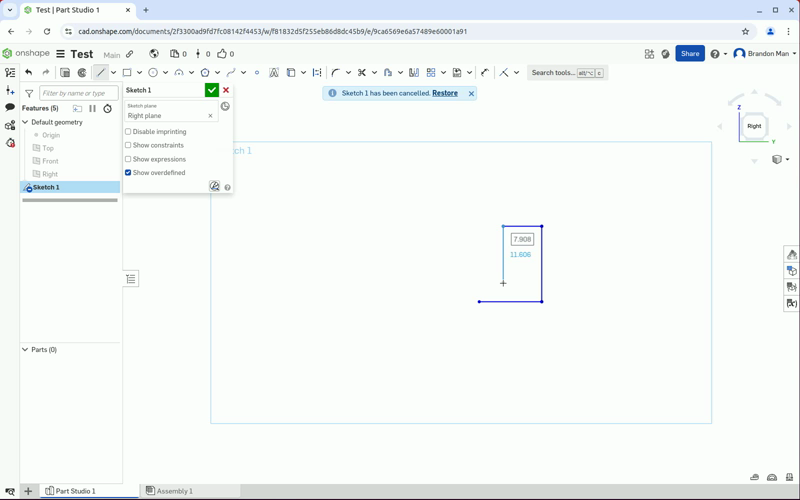
key_up(shift)
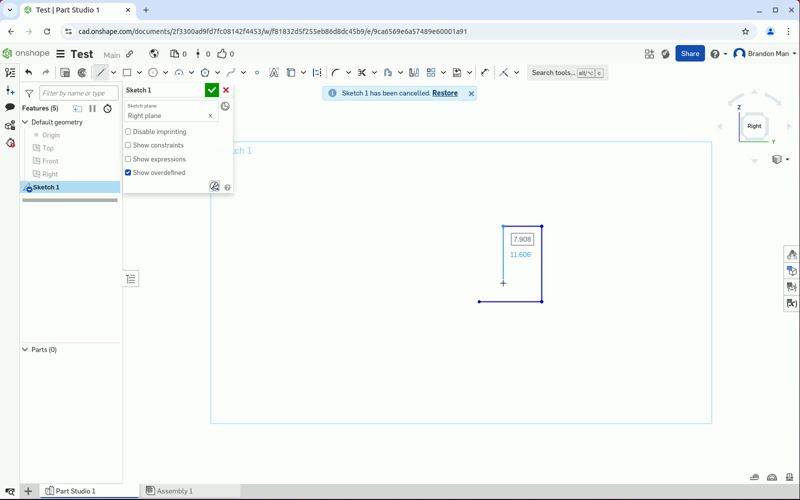
key_down(shift)
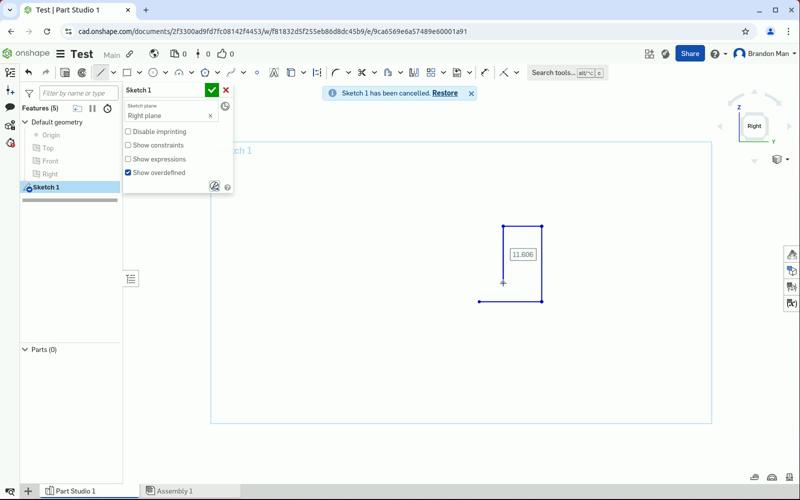
mouse_move(533, 282)
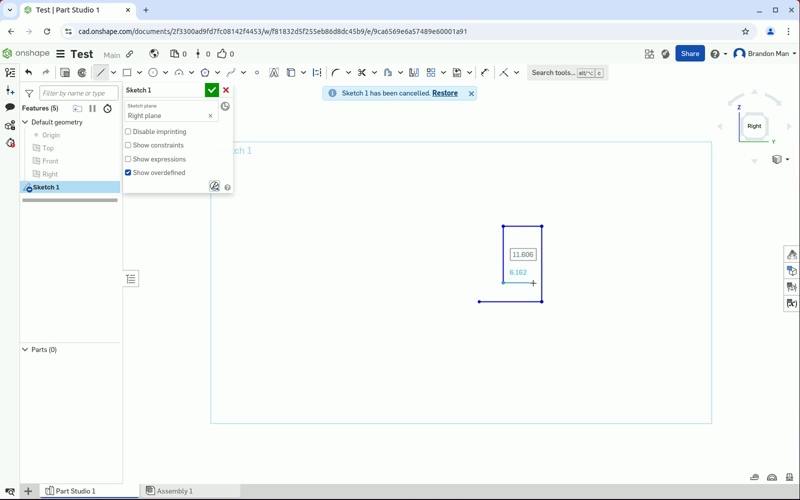
mouse_move(479, 282)
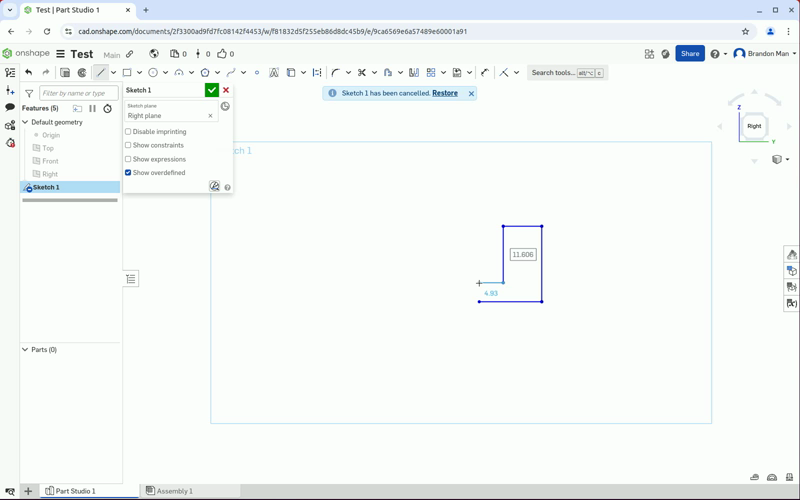
click(479, 282)
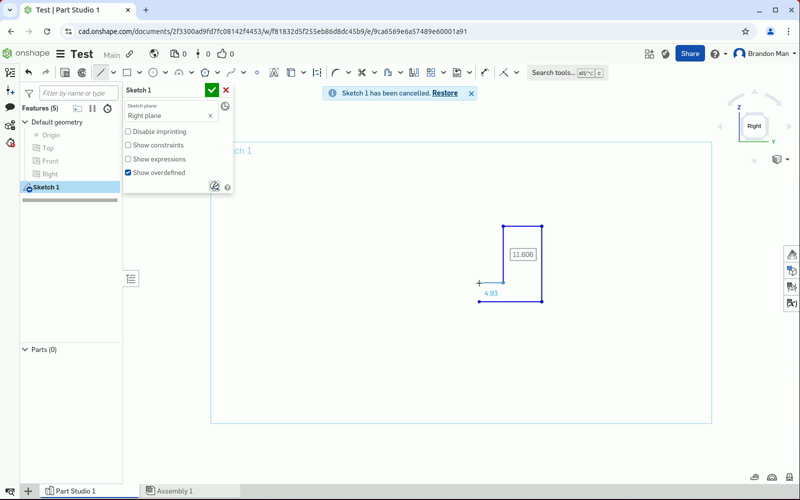
key_up(shift)
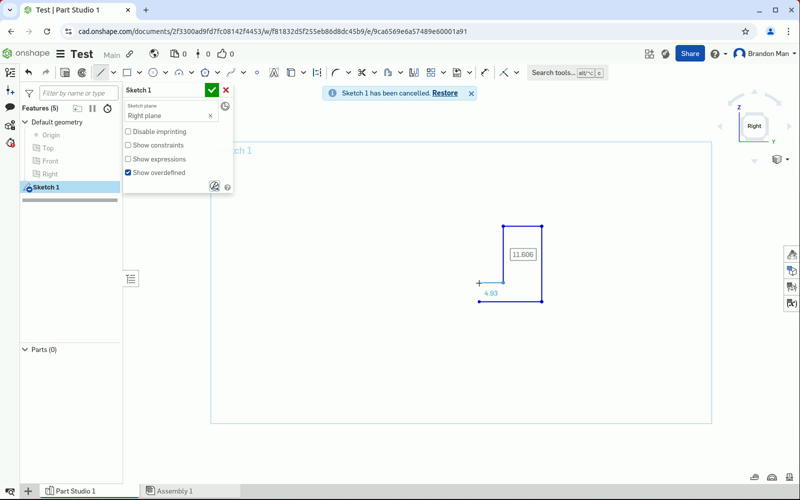
mouse_move(509, 282)
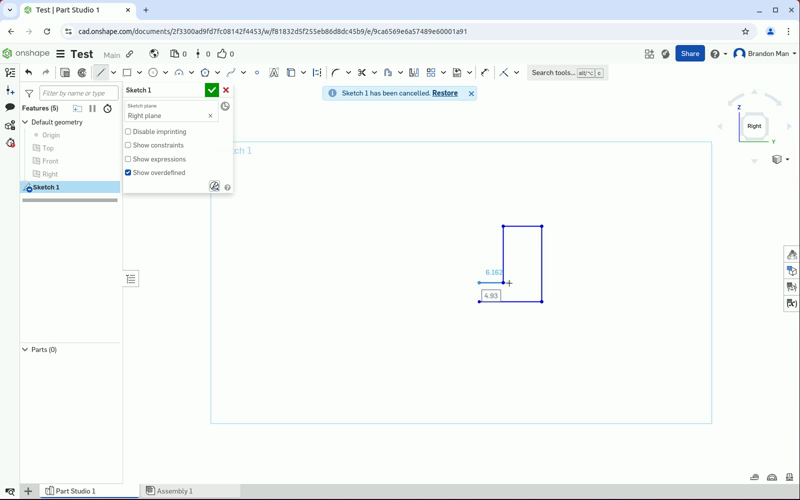
key_down(shift)
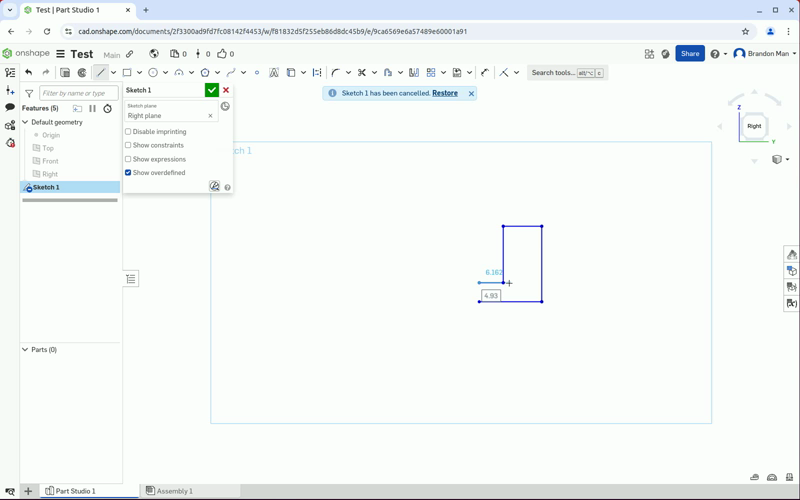
mouse_move(479, 301)
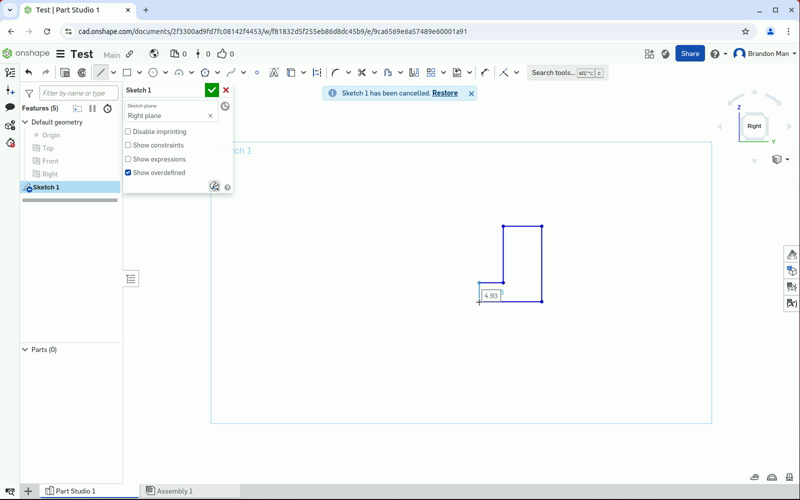
key_up(shift)
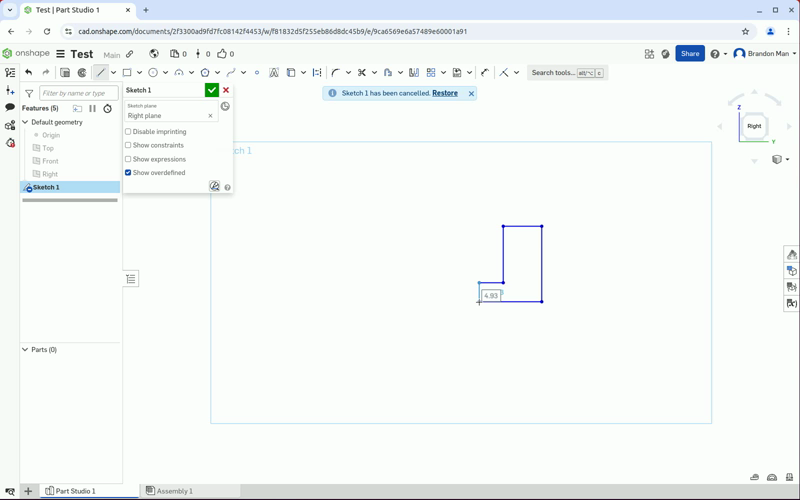
click(479, 301)
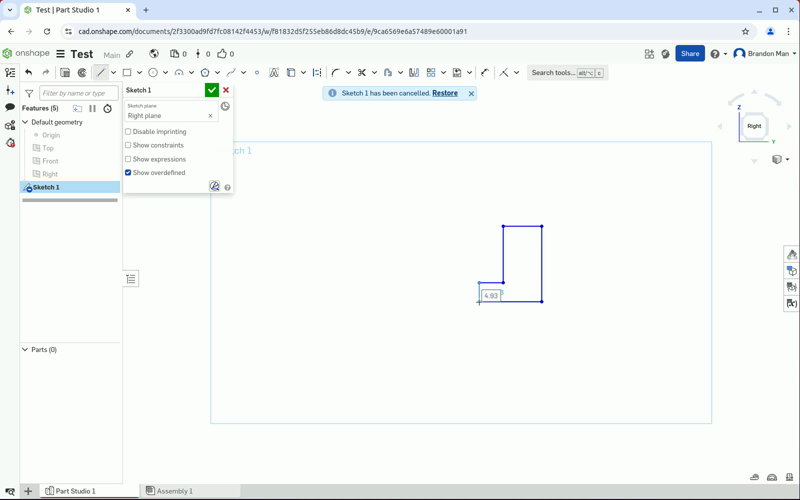
key(esc)
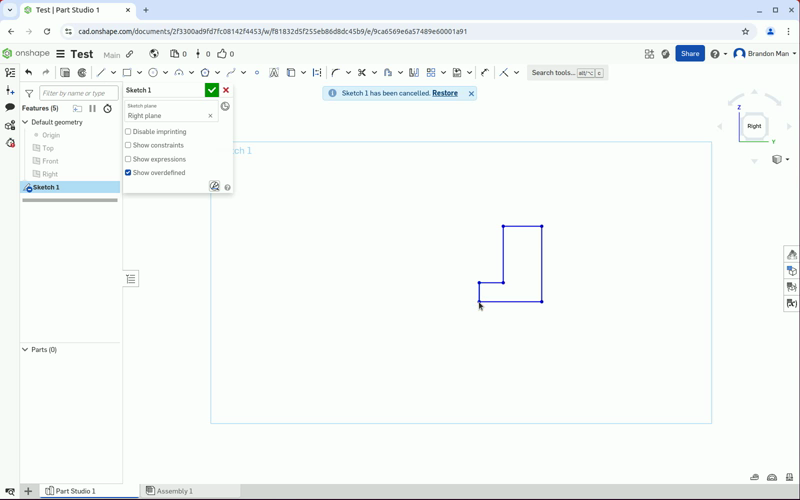
mouse_move(519, 259)
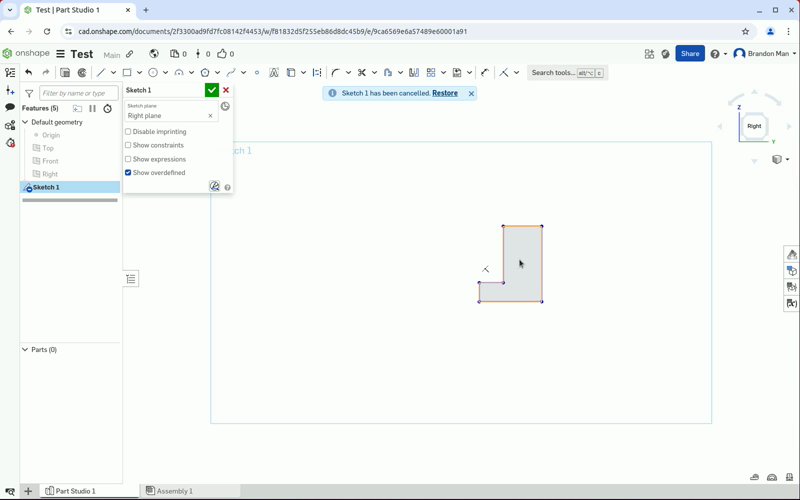
click(519, 259)
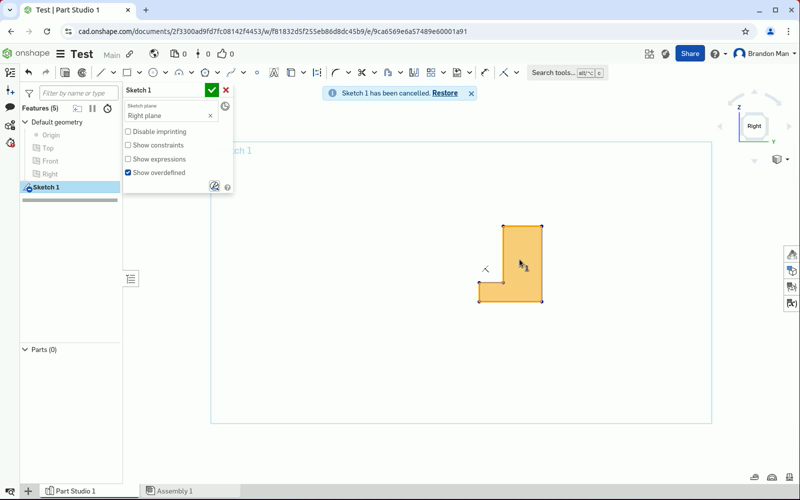
mouse_move(73, 352)
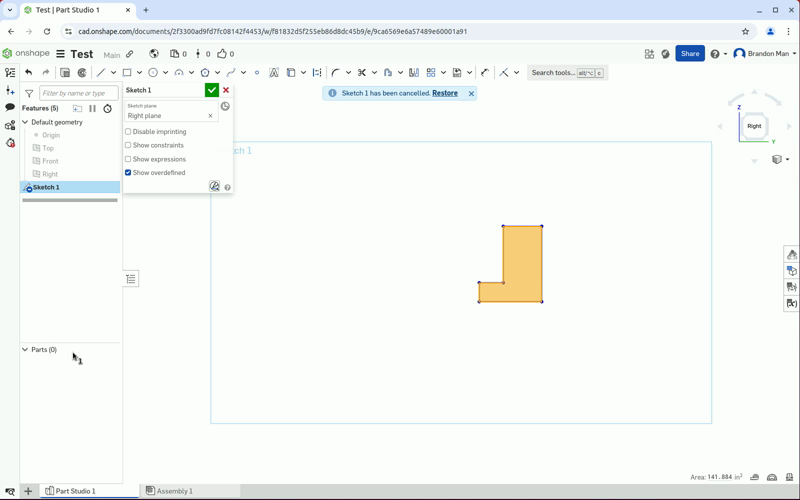
key(shift+y)
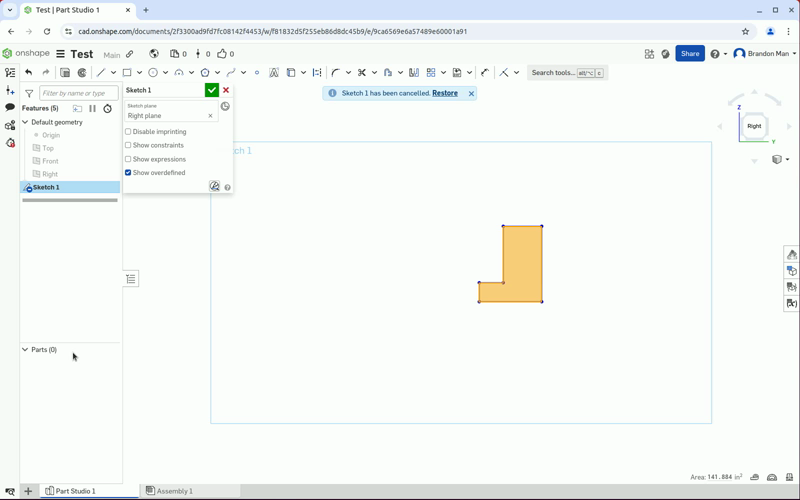
key(shift+e)
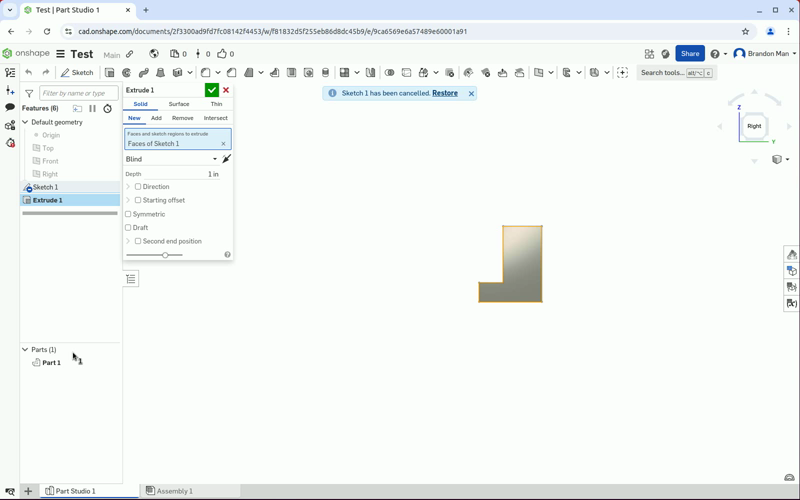
mouse_move(143, 106)
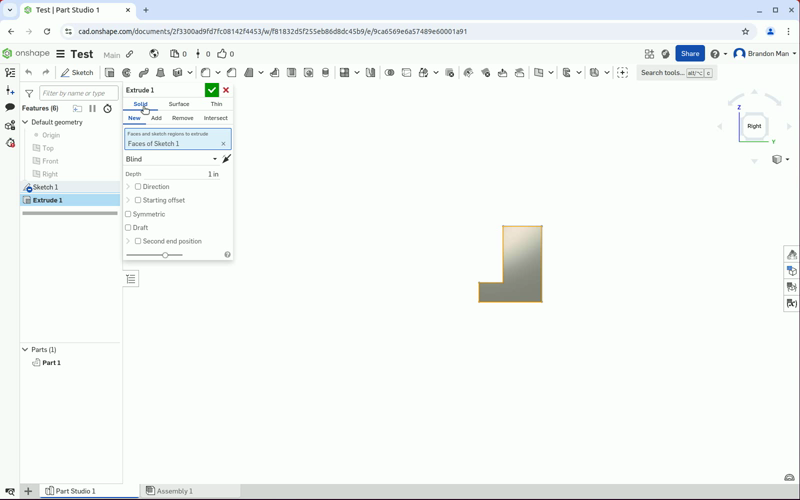
click(143, 106)
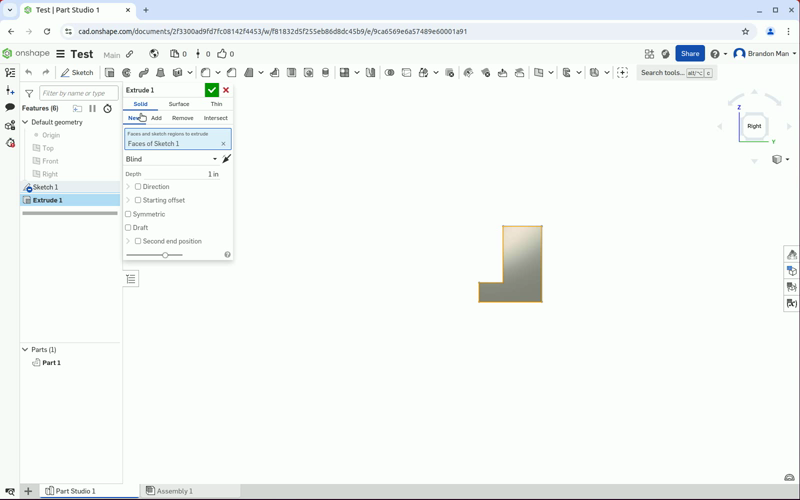
mouse_move(137, 120)
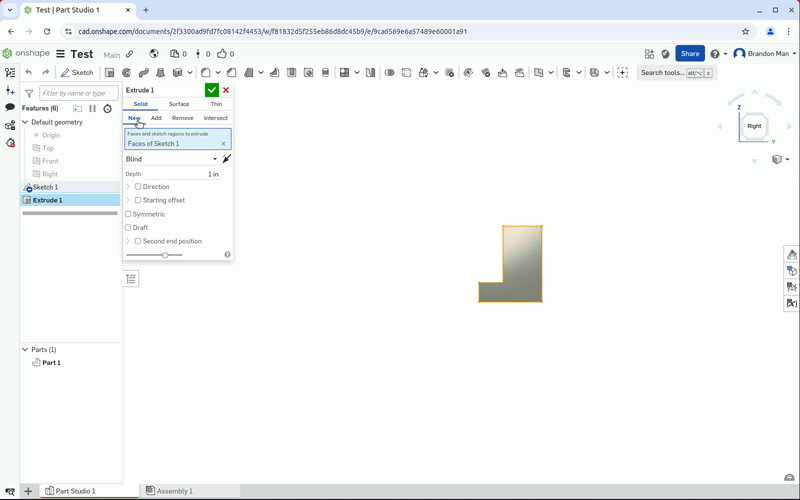
click(137, 120)
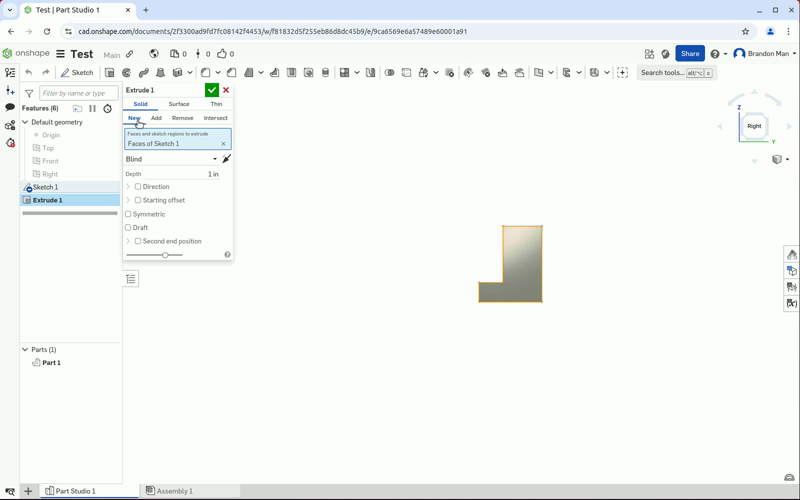
key(tab, 4)
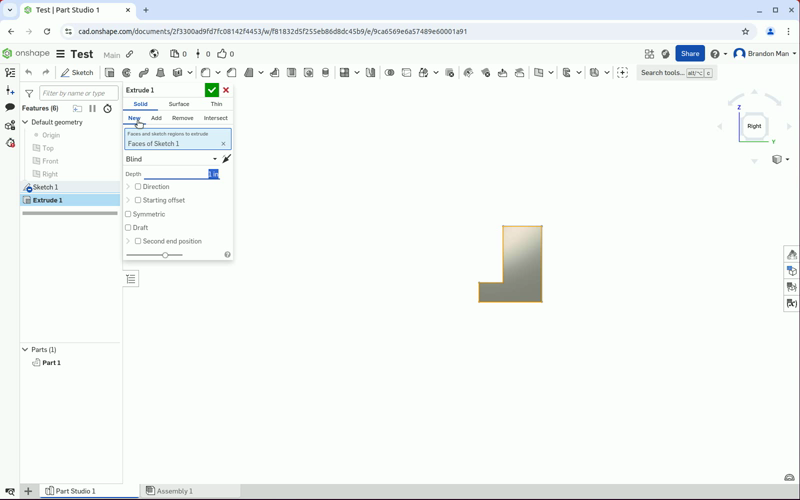
text(23.108)
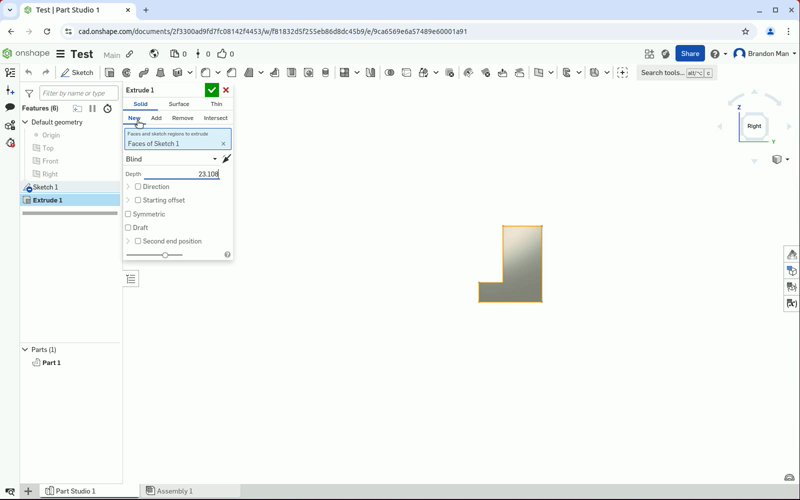
key(enter)
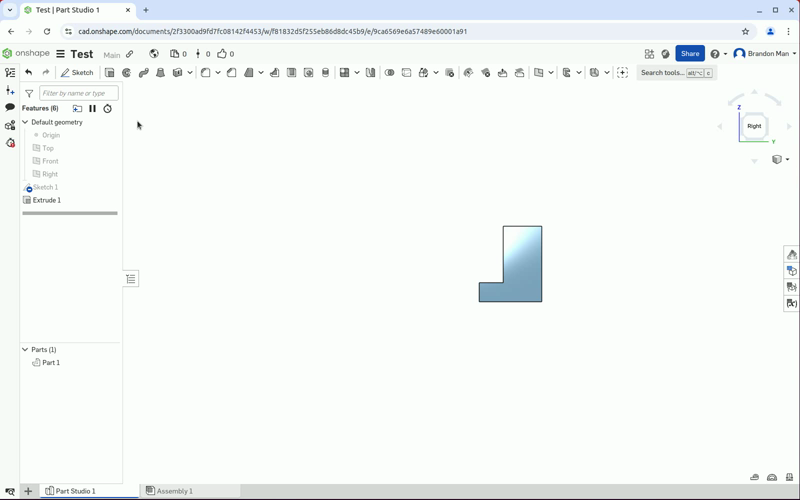
key(shift+h)
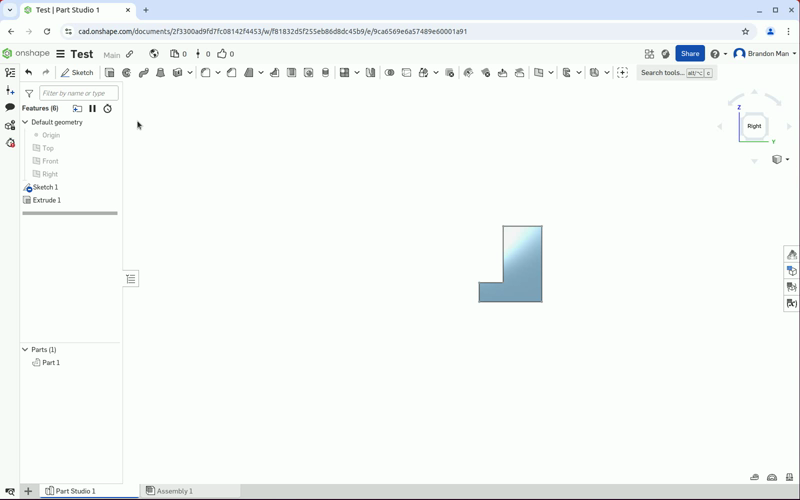
key(shift+h)
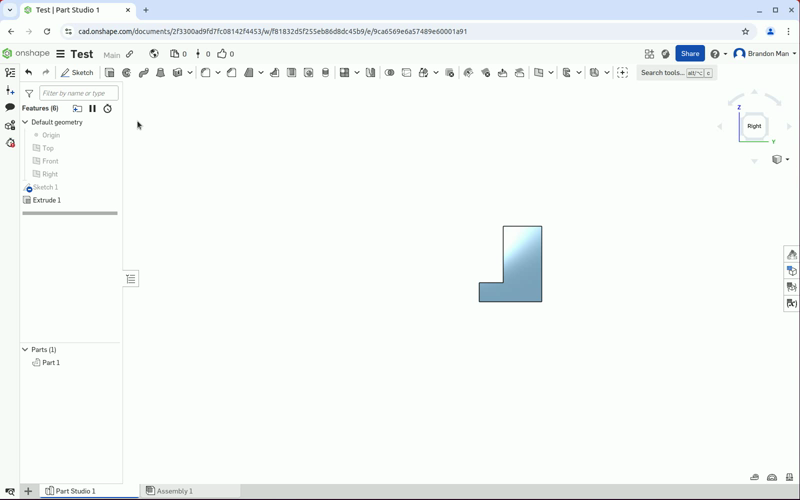
mouse_move(73, 189)
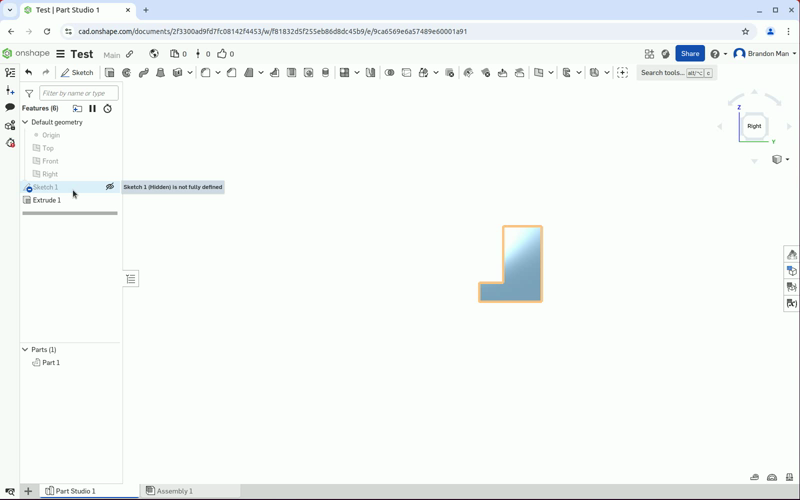
click(73, 189)
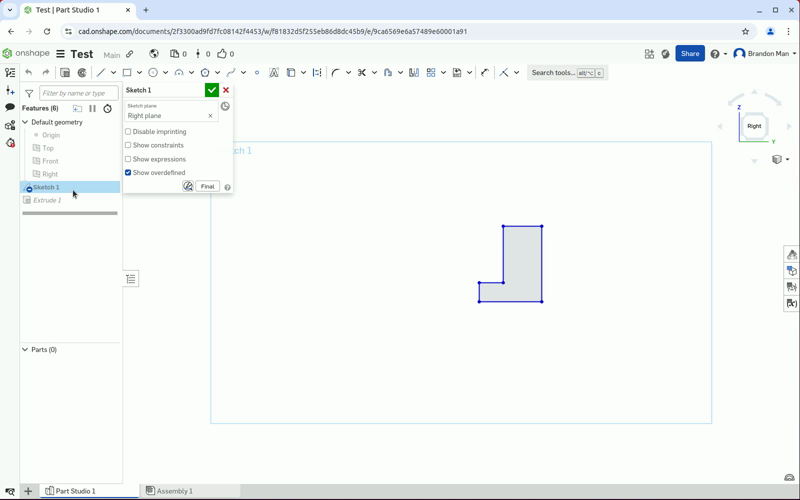
mouse_move(229, 92)
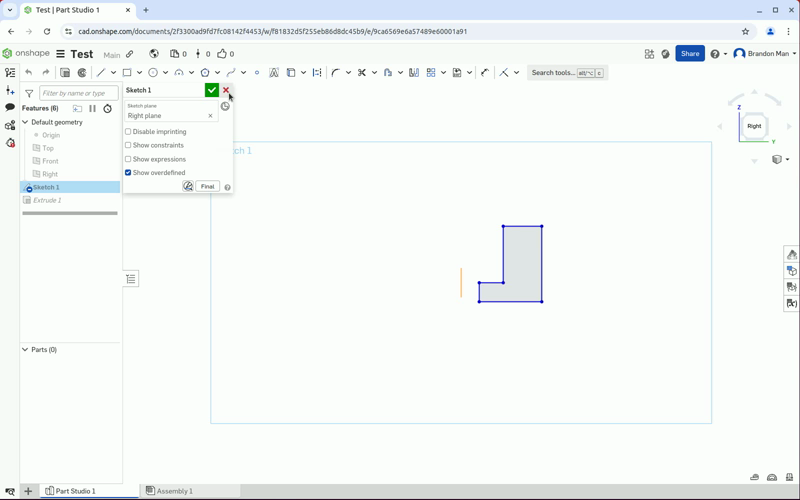
click(229, 92)
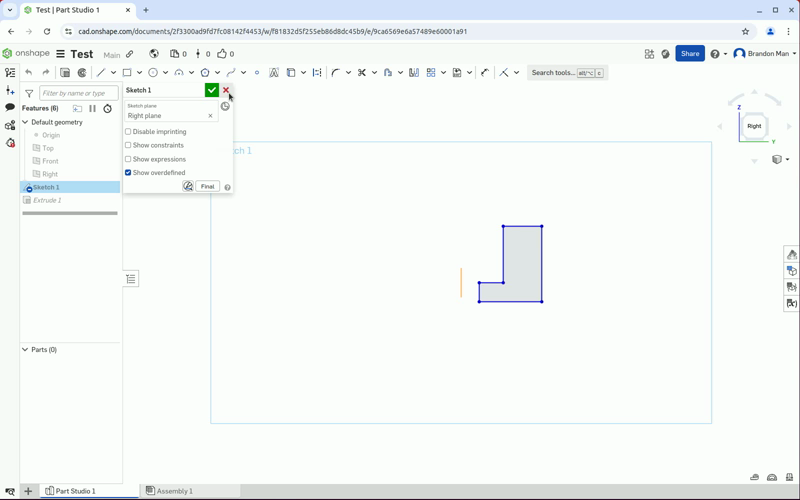
key(shift+s)
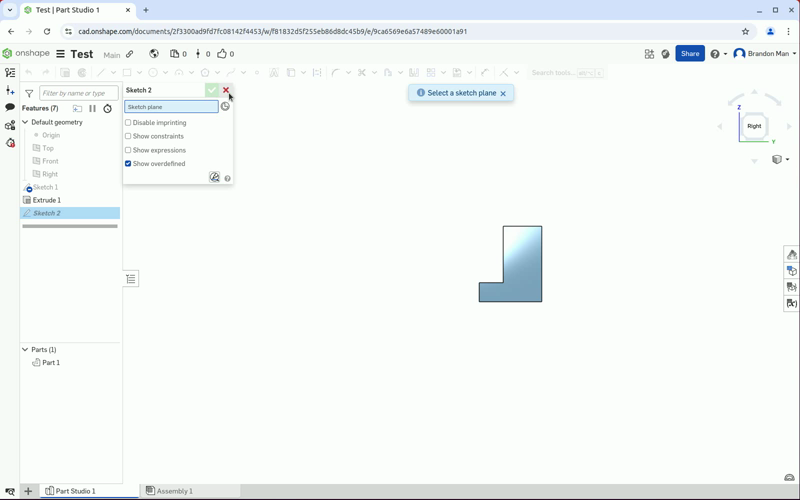
mouse_move(73, 176)
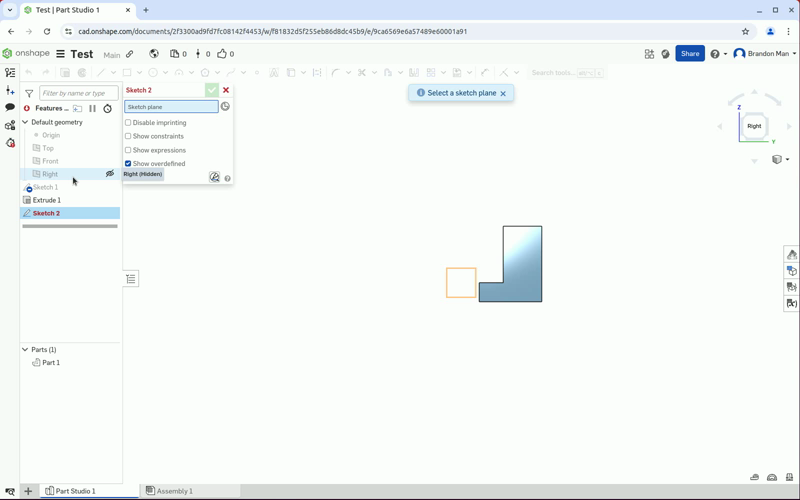
click(73, 176)
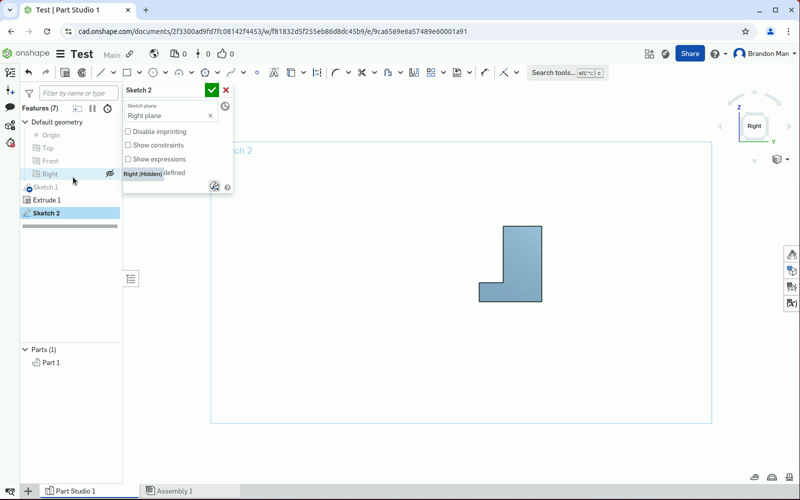
mouse_move(73, 352)
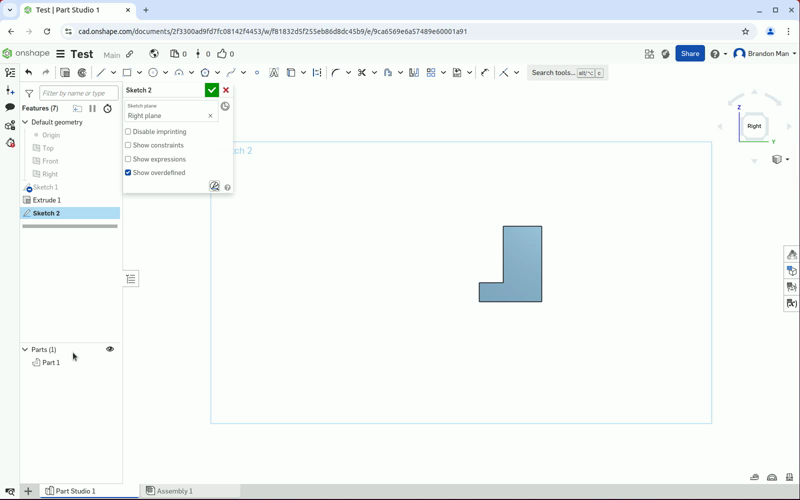
key(y)
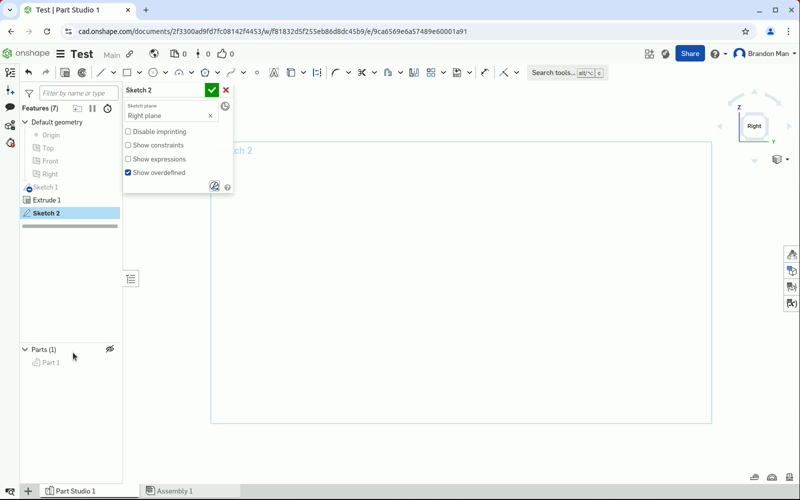
key(l)
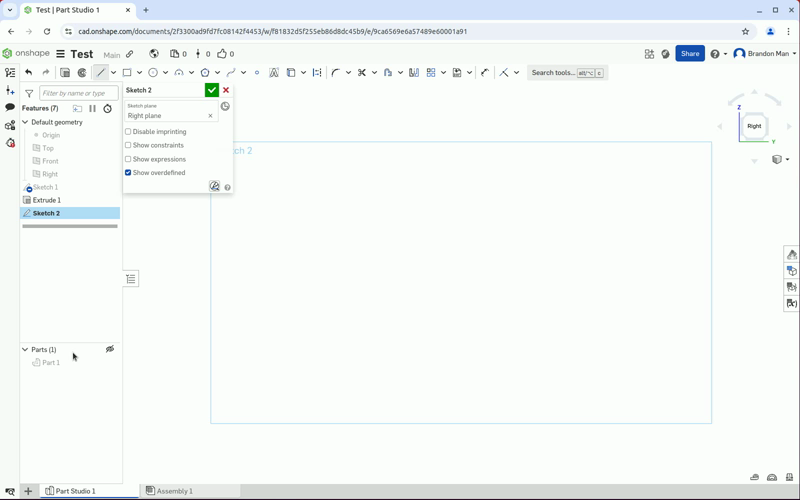
key_down(shift)
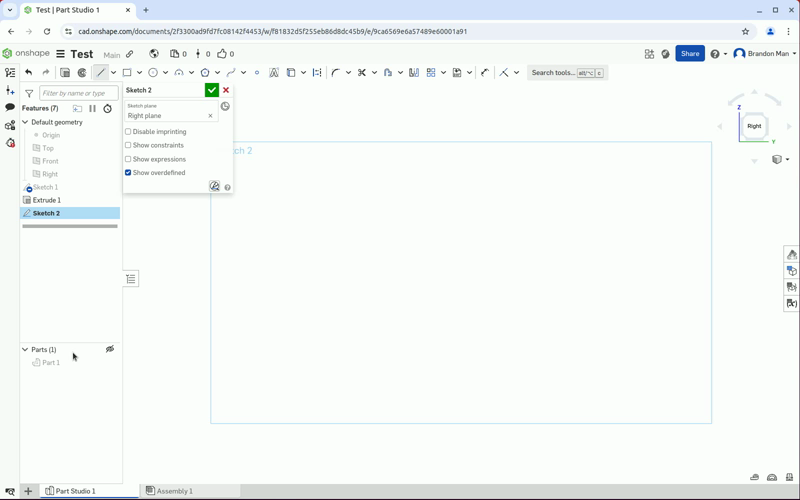
mouse_move(460, 301)
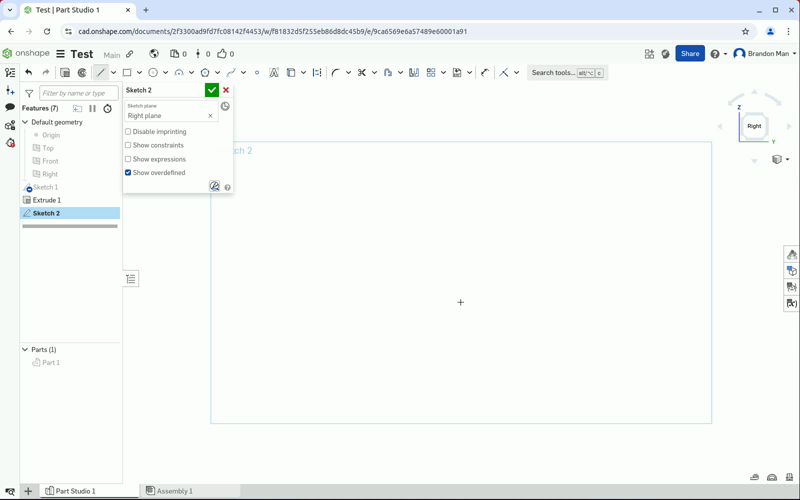
click(460, 301)
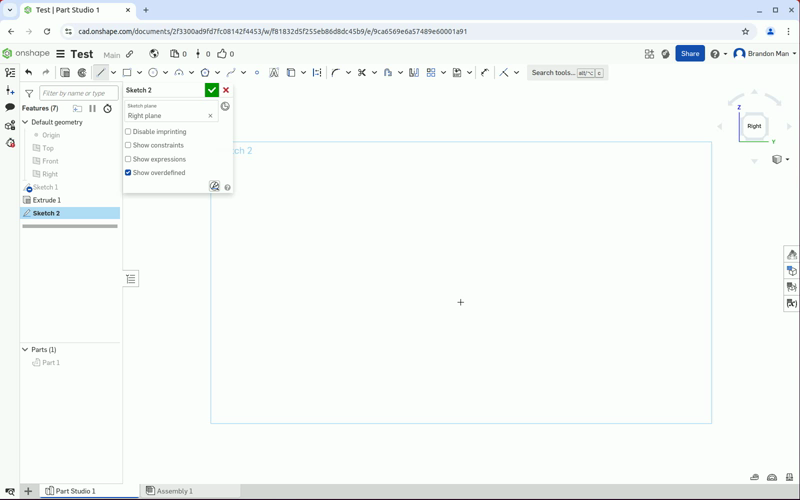
key_up(shift)
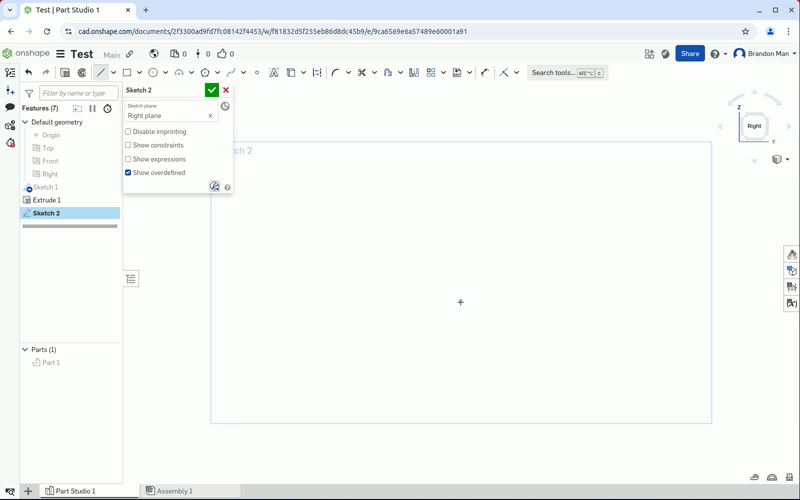
key_down(shift)
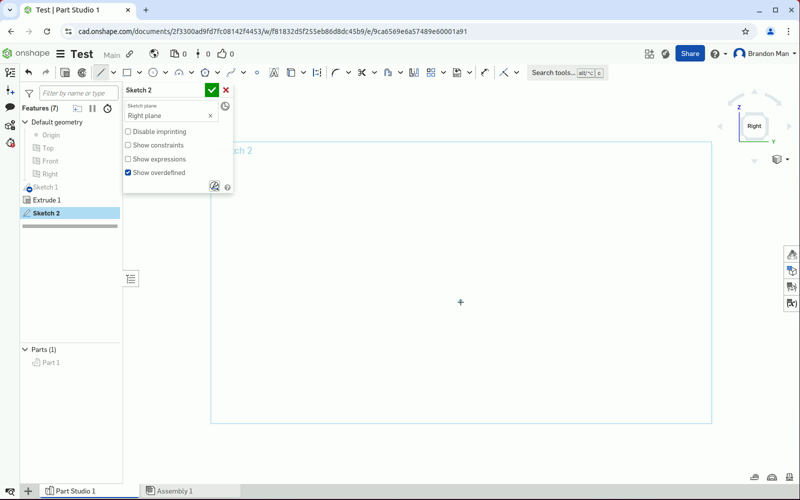
mouse_move(490, 301)
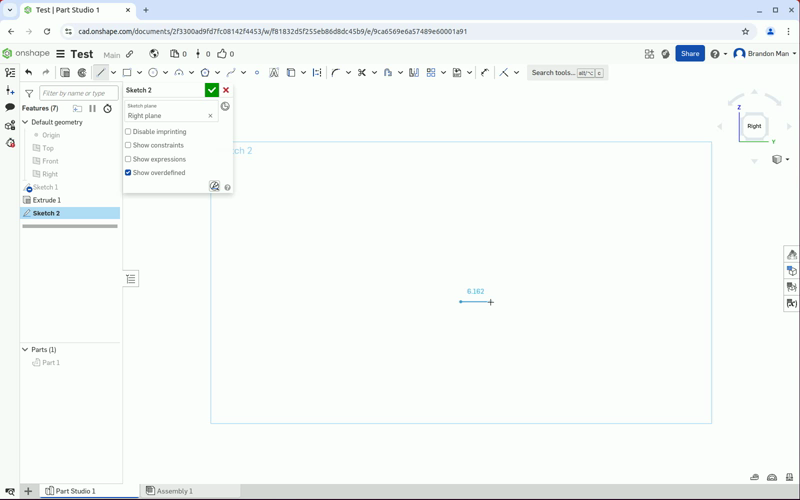
mouse_move(480, 301)
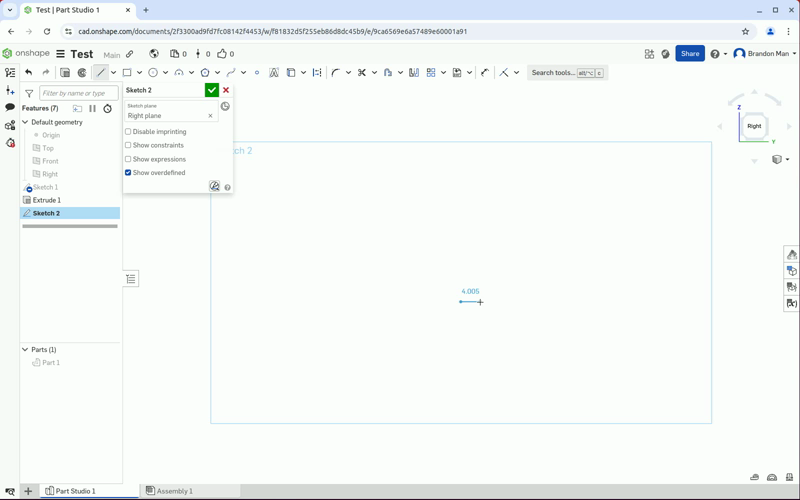
click(480, 301)
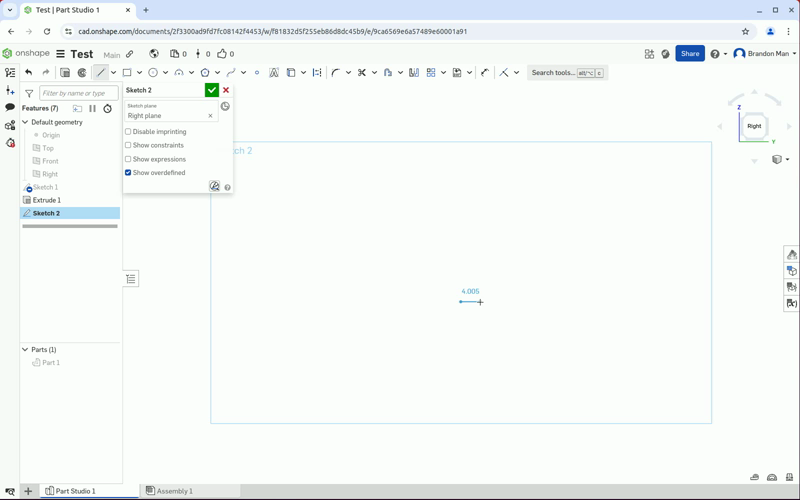
key_up(shift)
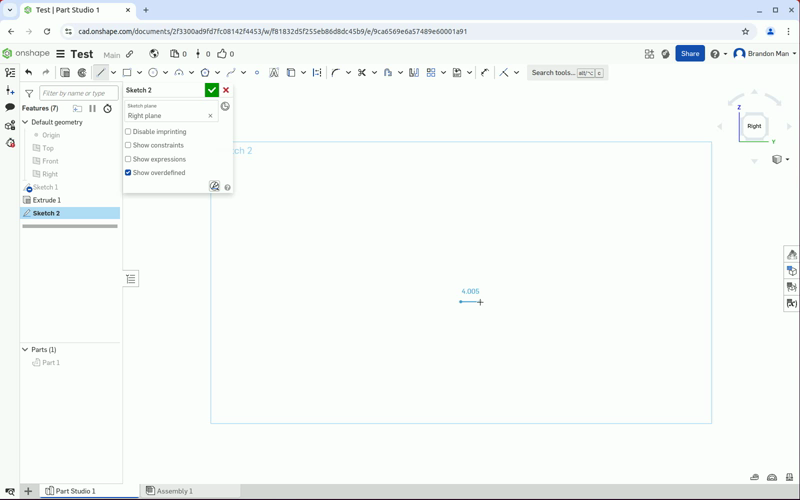
key_down(shift)
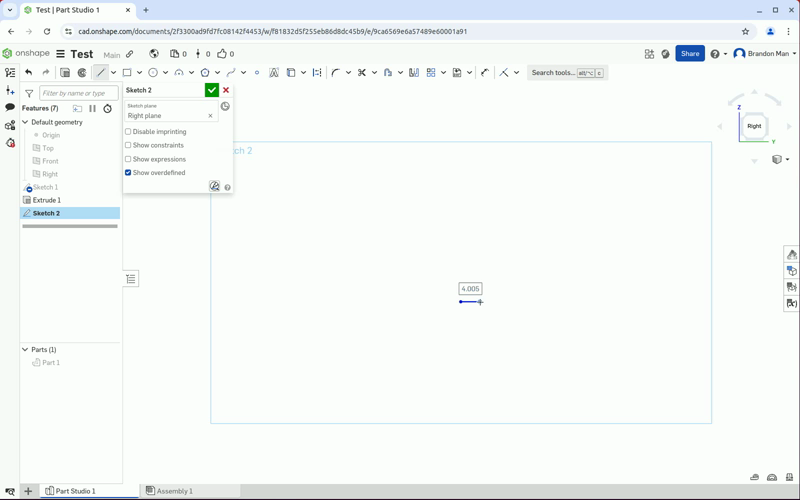
mouse_move(510, 301)
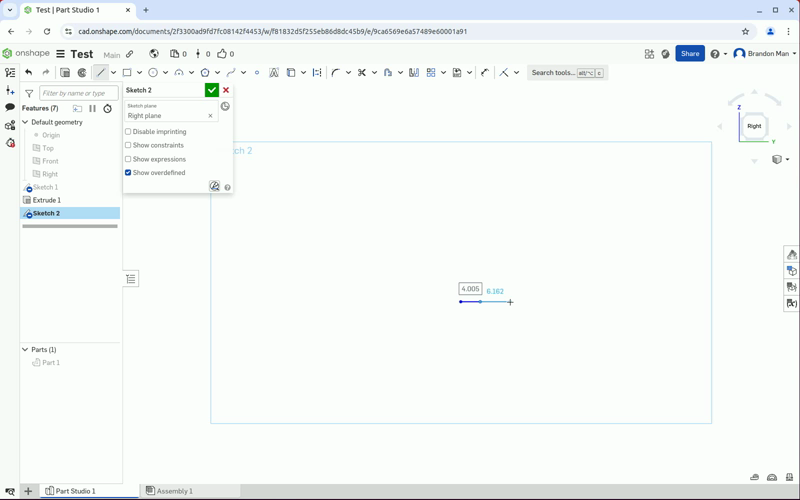
mouse_move(480, 282)
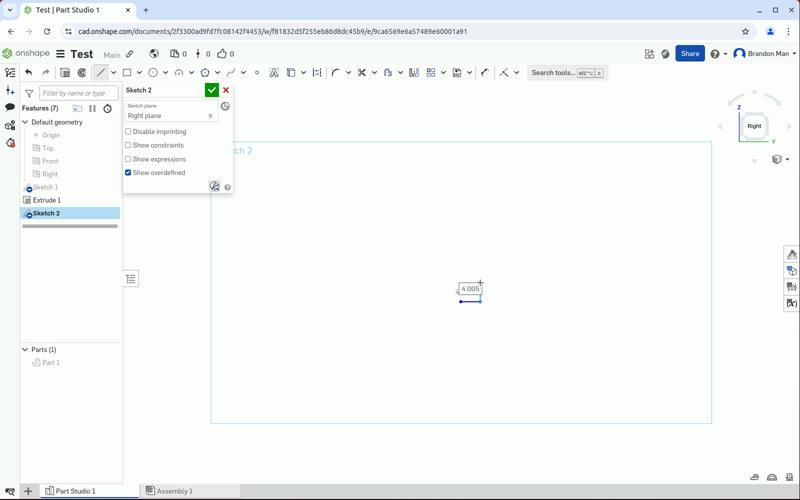
click(480, 282)
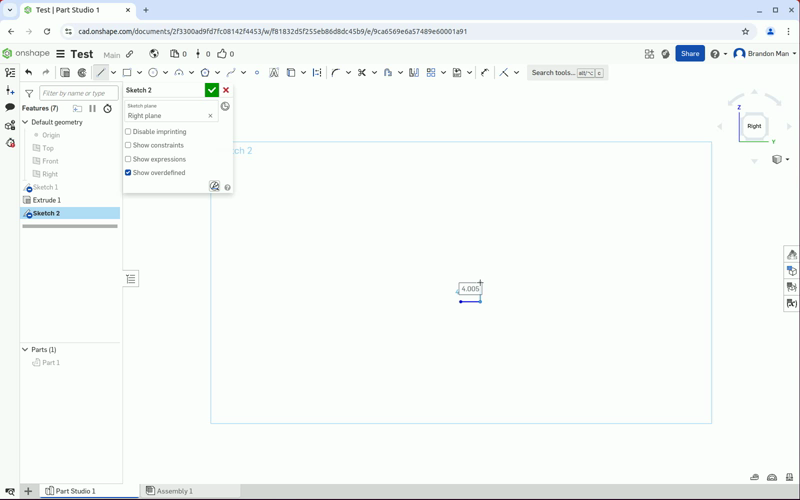
key_up(shift)
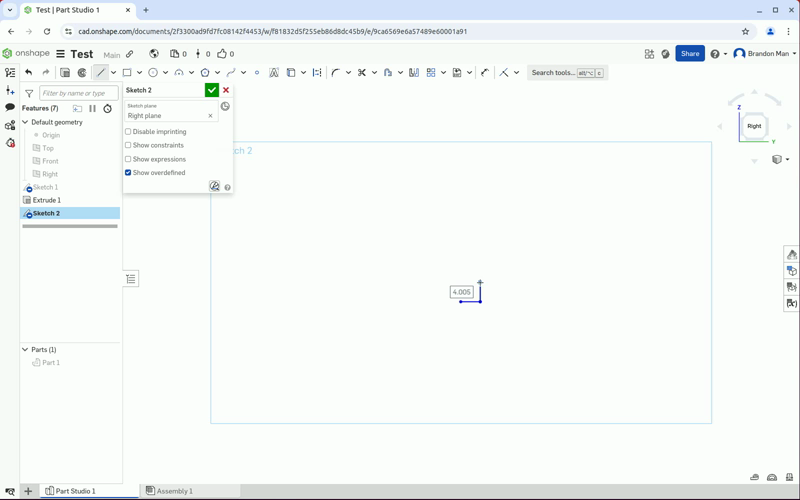
key_down(shift)
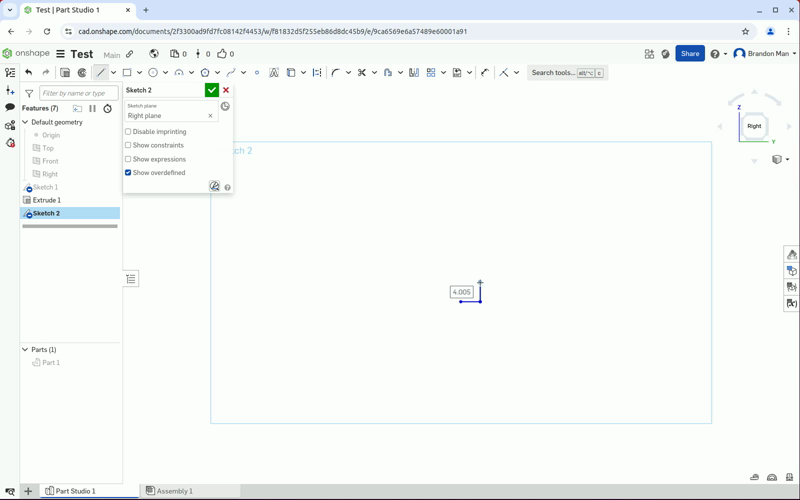
mouse_move(510, 282)
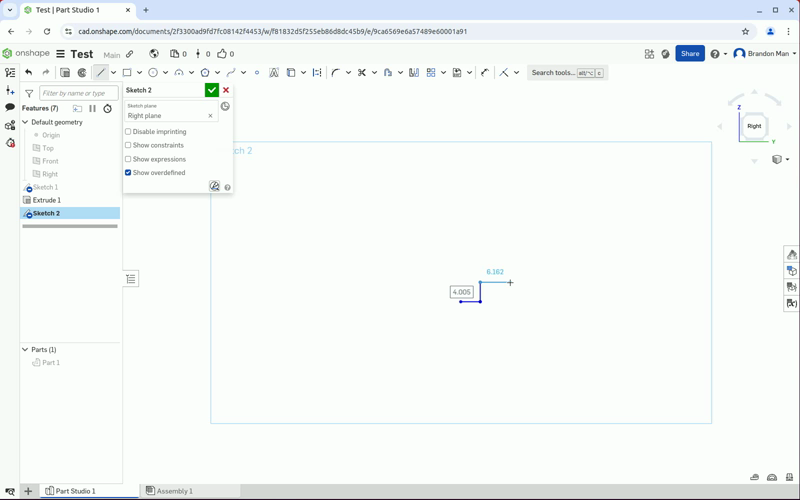
mouse_move(480, 263)
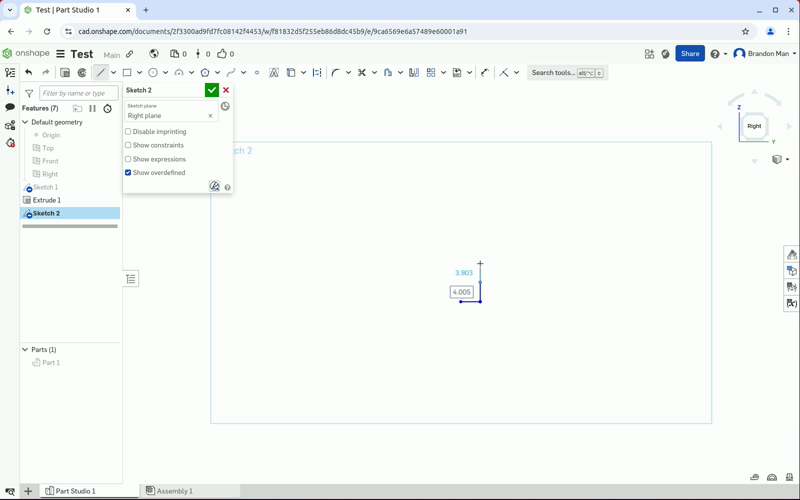
click(480, 263)
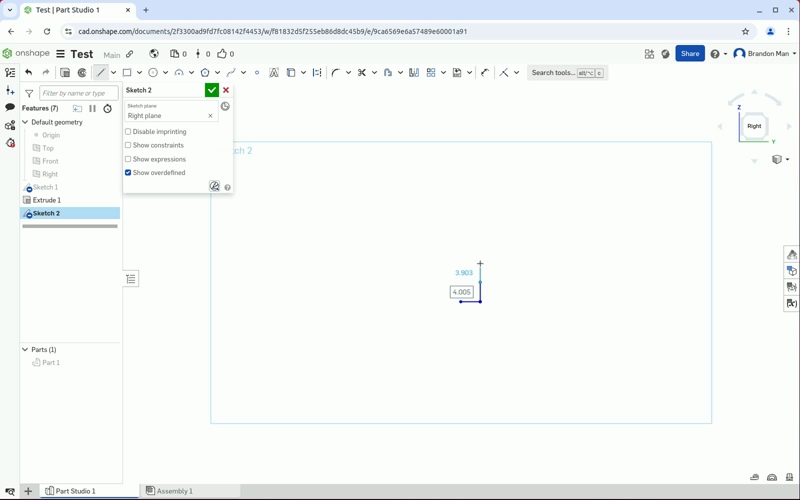
key_up(shift)
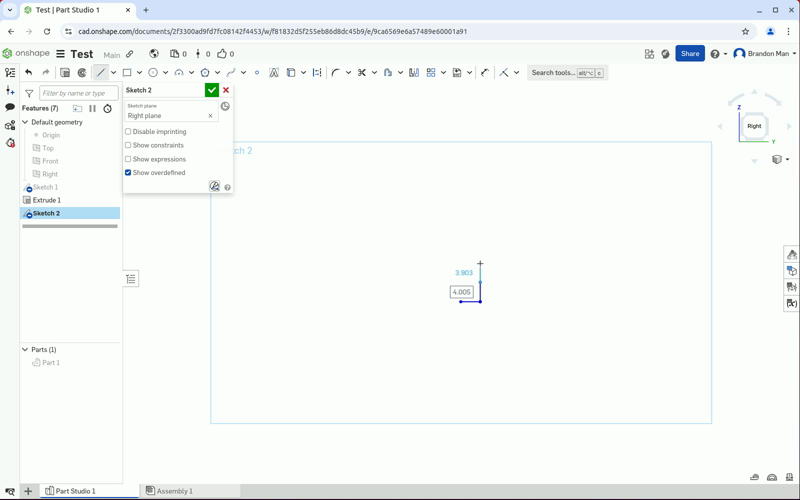
key_down(shift)
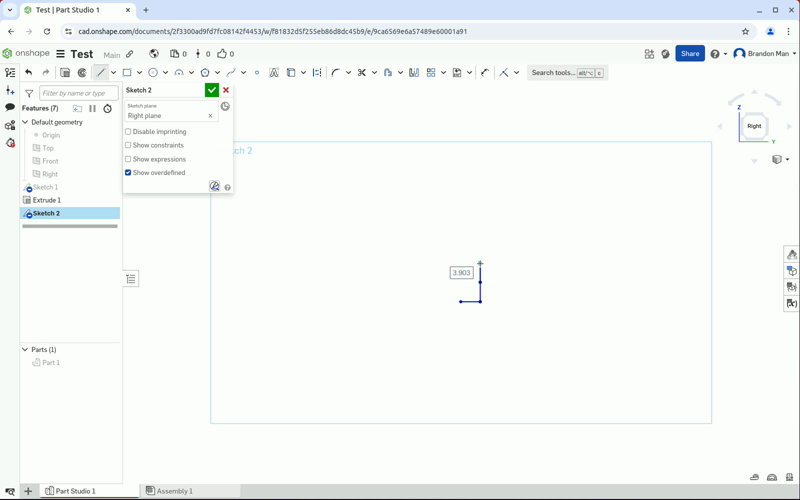
mouse_move(510, 263)
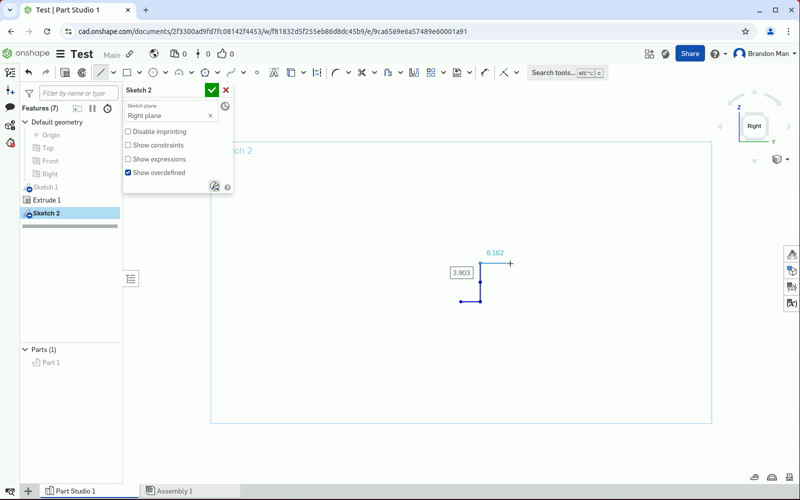
mouse_move(460, 263)
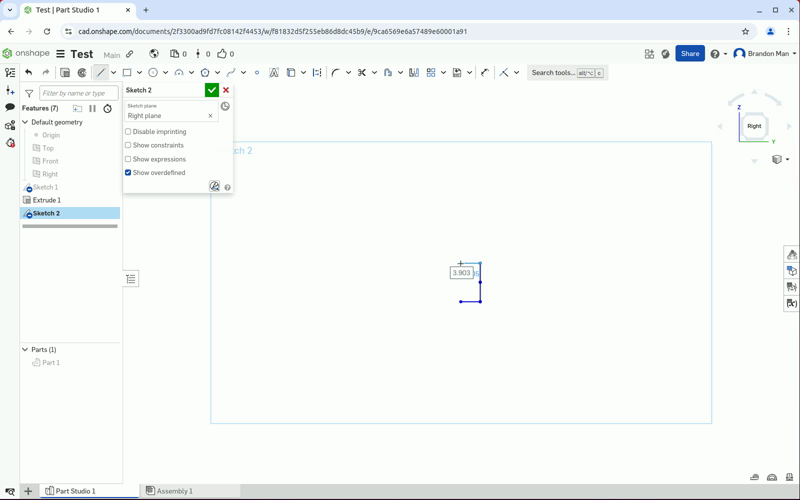
click(460, 263)
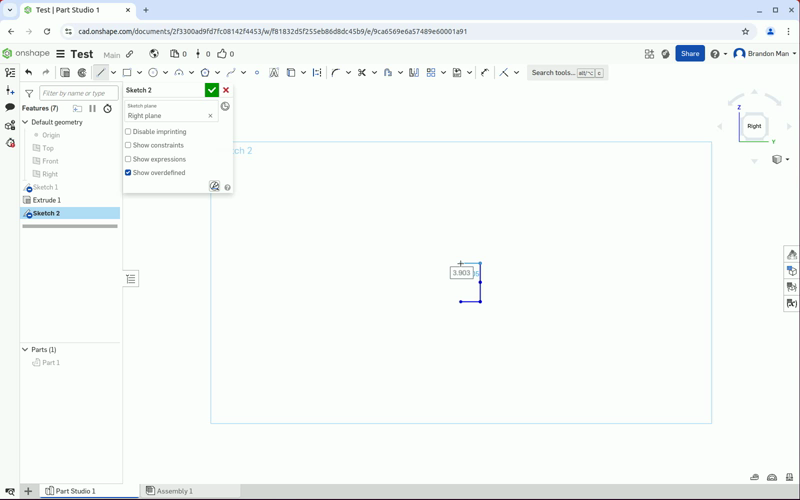
key_up(shift)
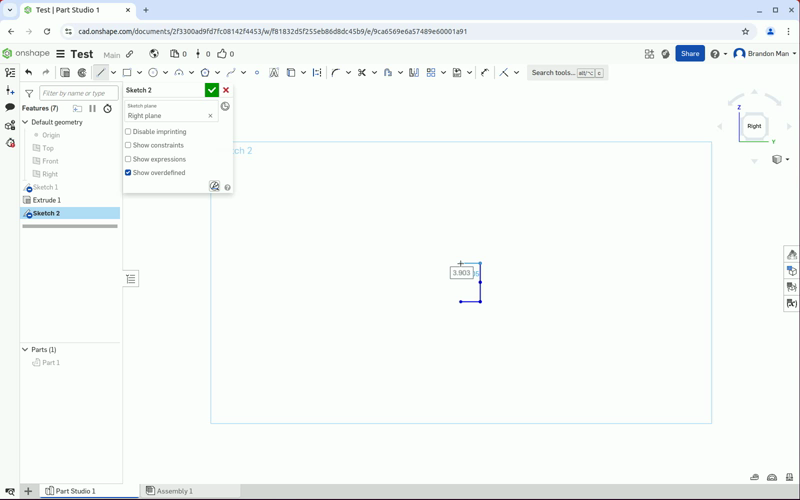
mouse_move(490, 263)
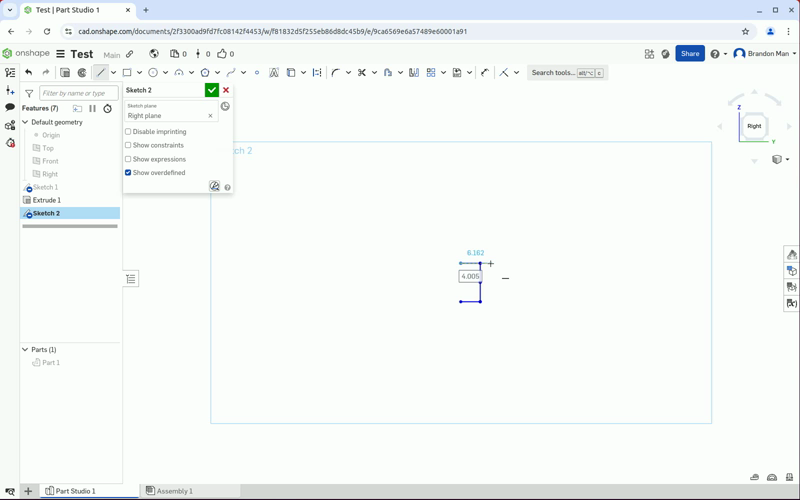
key_down(shift)
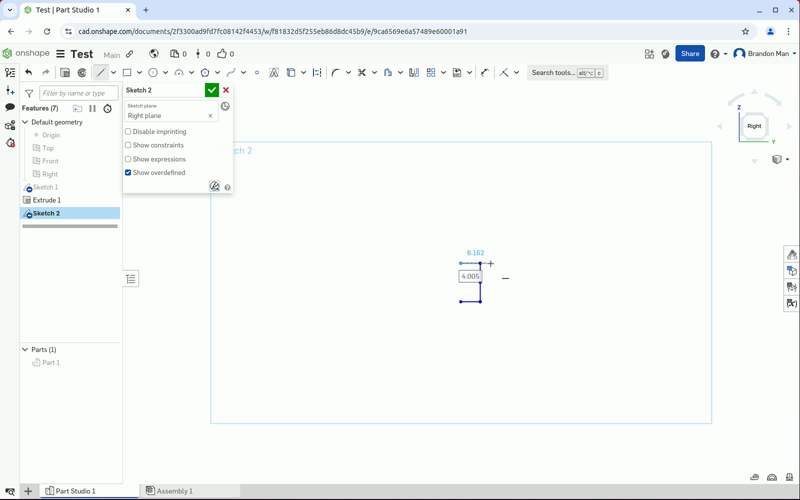
mouse_move(460, 301)
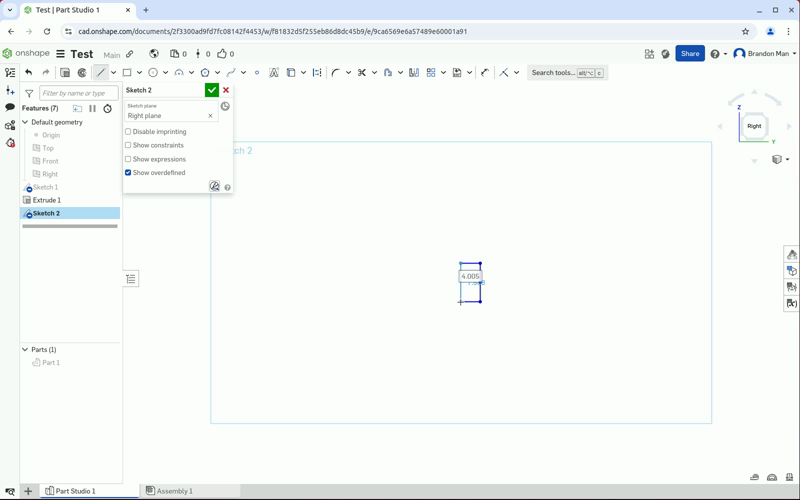
key_up(shift)
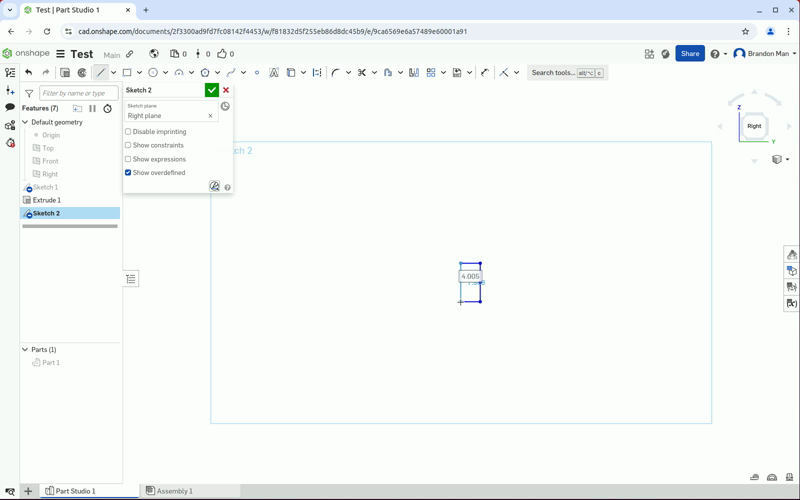
click(460, 301)
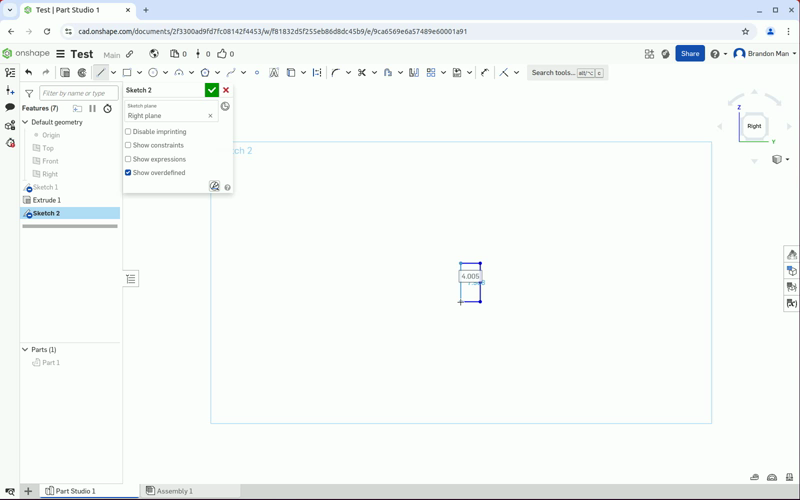
key(esc)
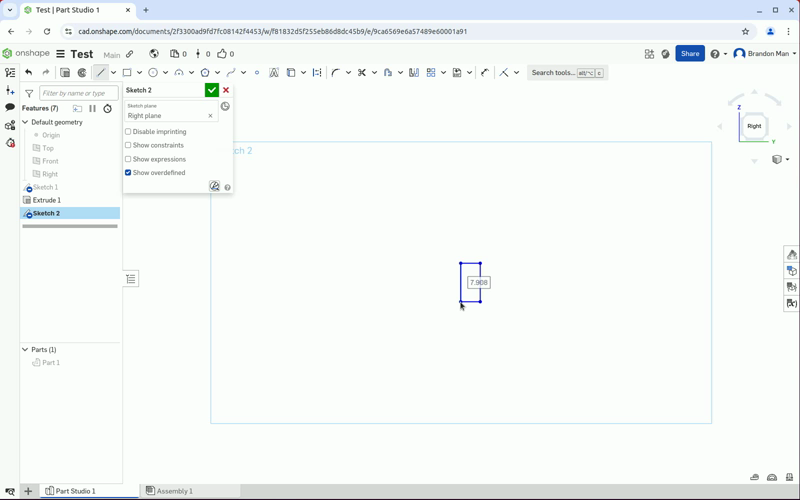
mouse_move(469, 297)
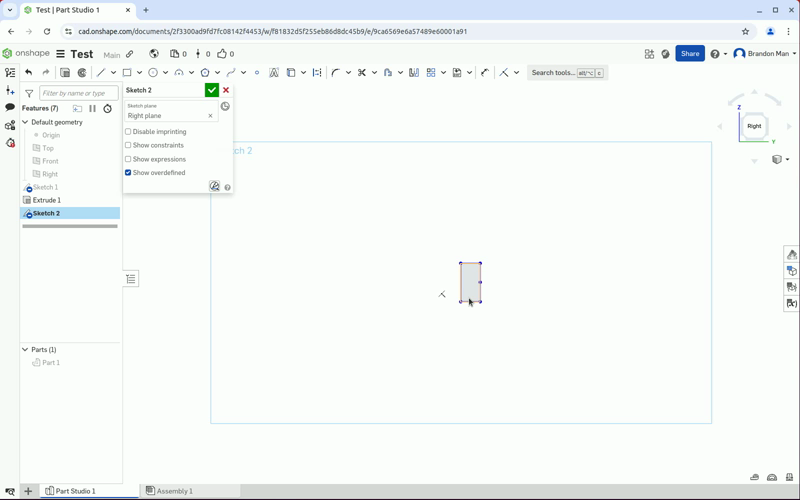
scroll(6)
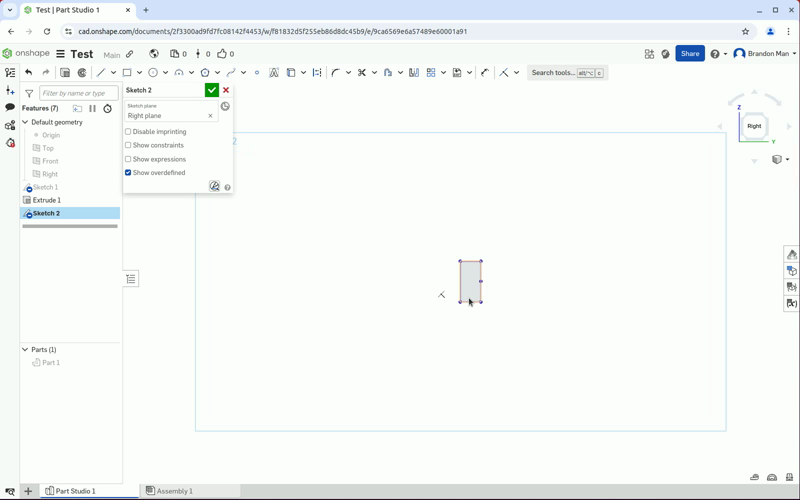
scroll(6)
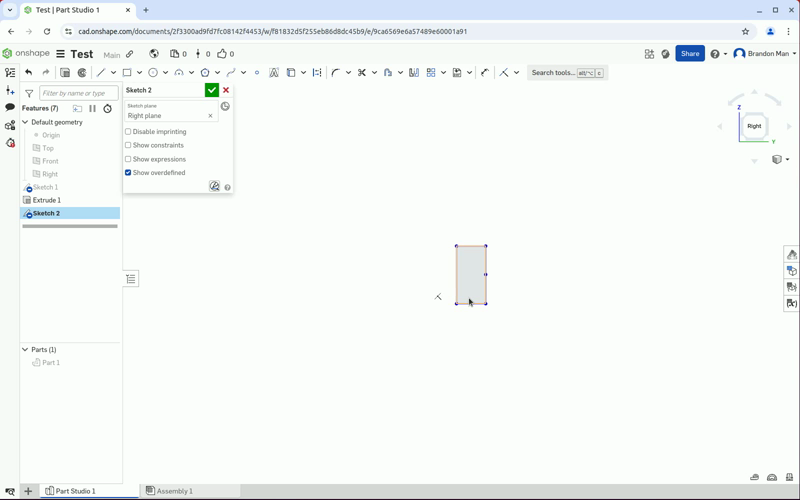
scroll(6)
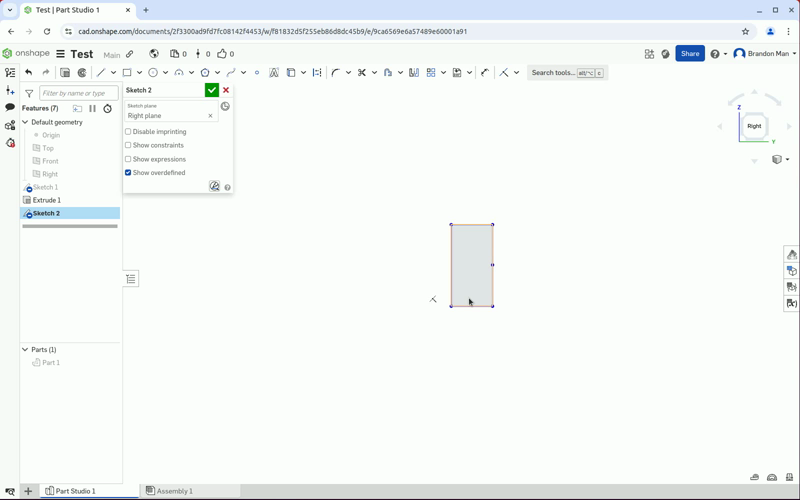
scroll(6)
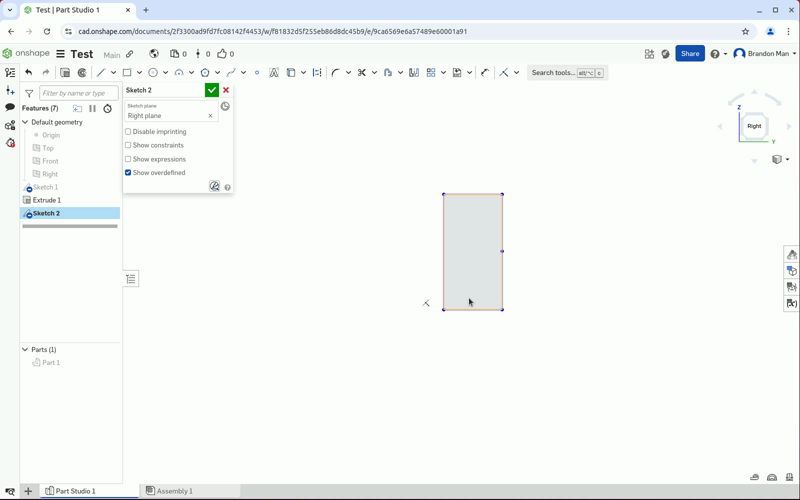
scroll(6)
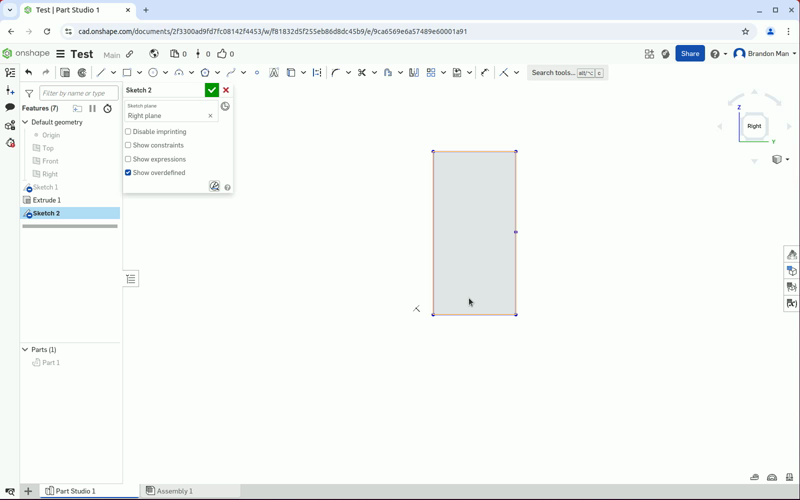
scroll(6)
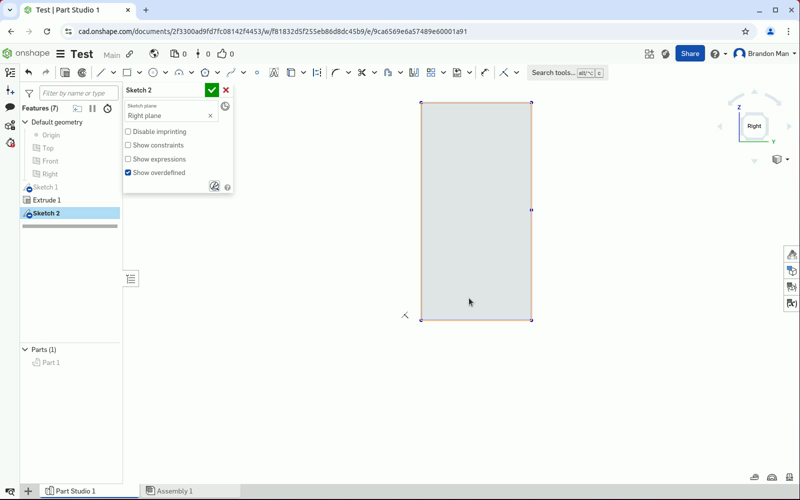
scroll(6)
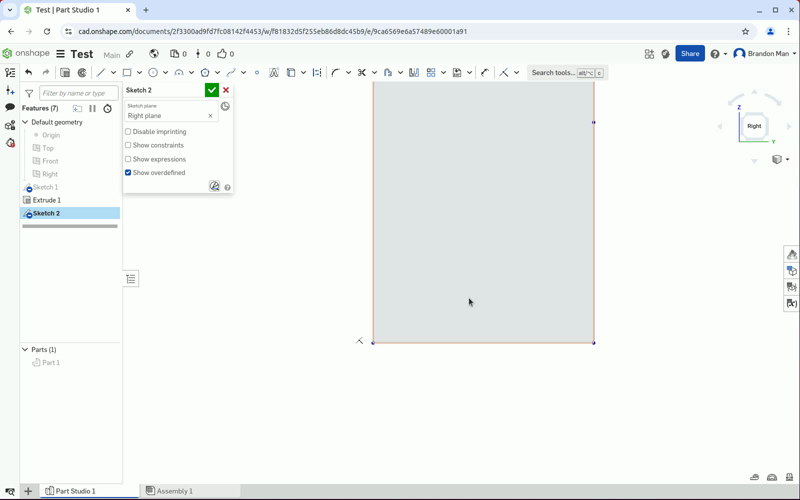
click(469, 297)
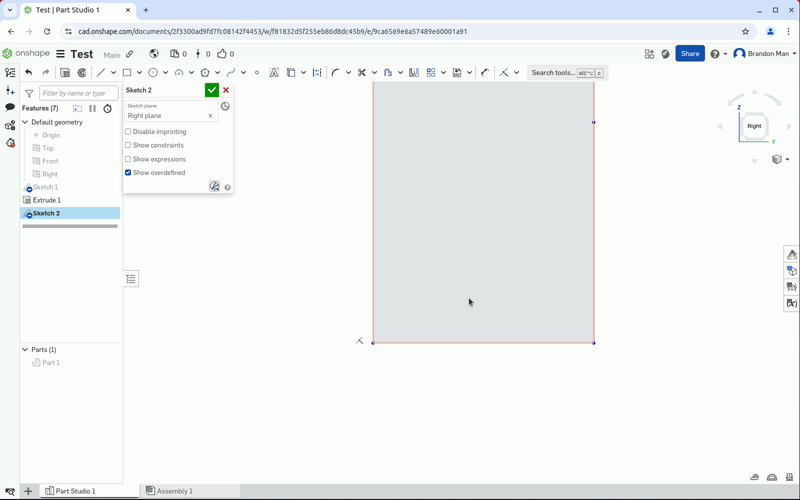
scroll(-6)
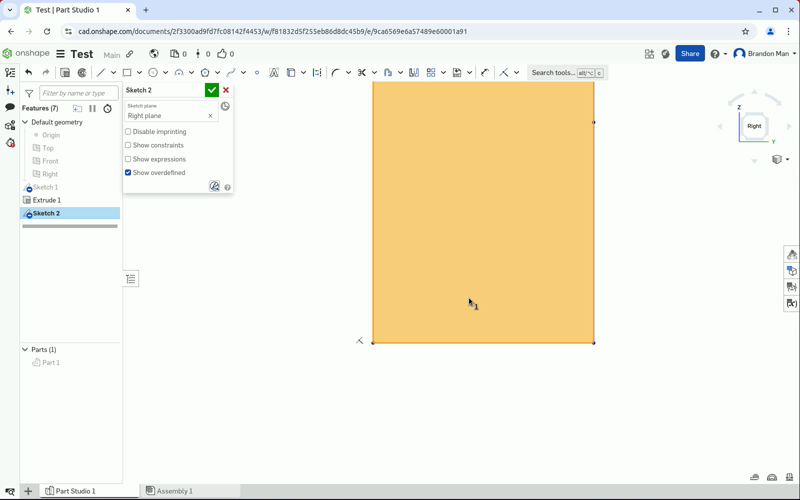
scroll(-6)
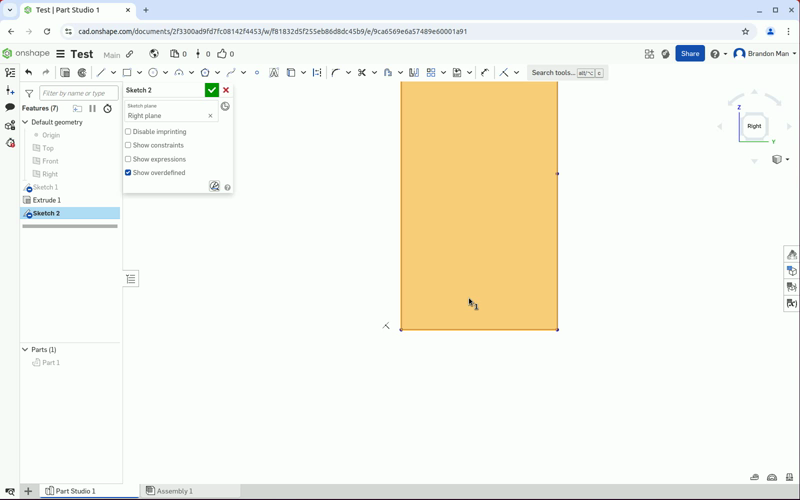
scroll(-6)
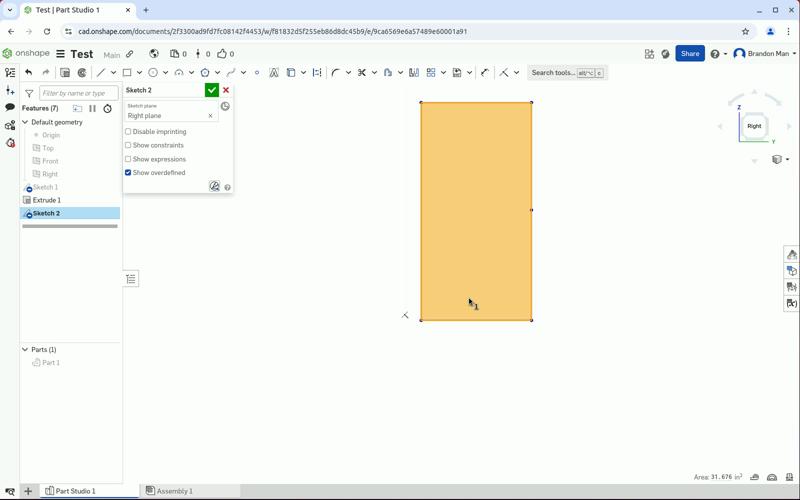
scroll(-6)
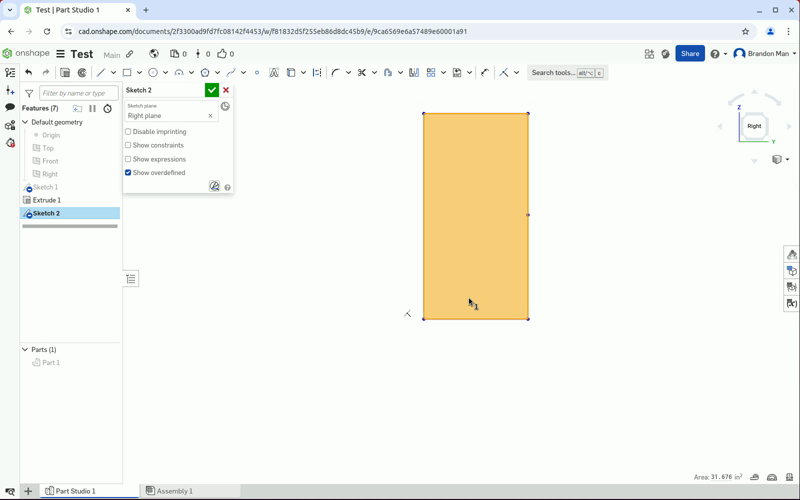
scroll(-6)
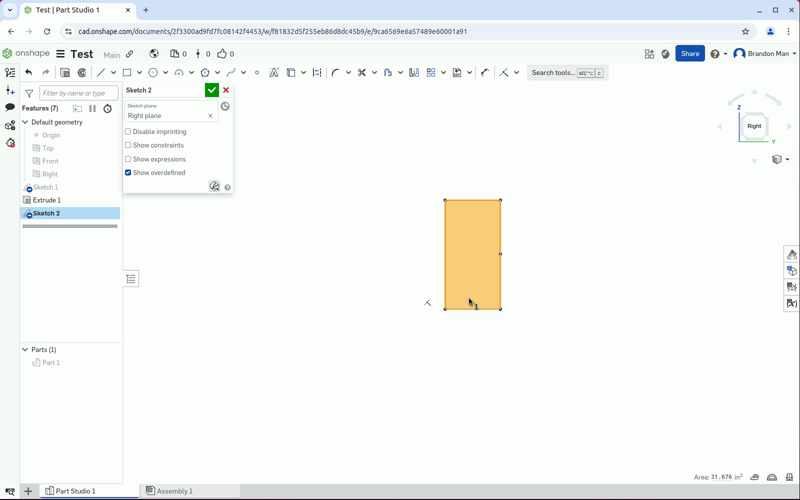
scroll(-6)
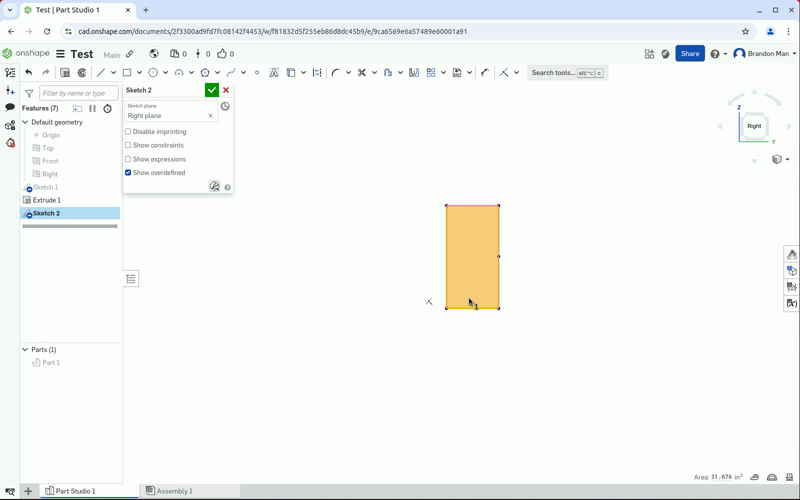
scroll(-6)
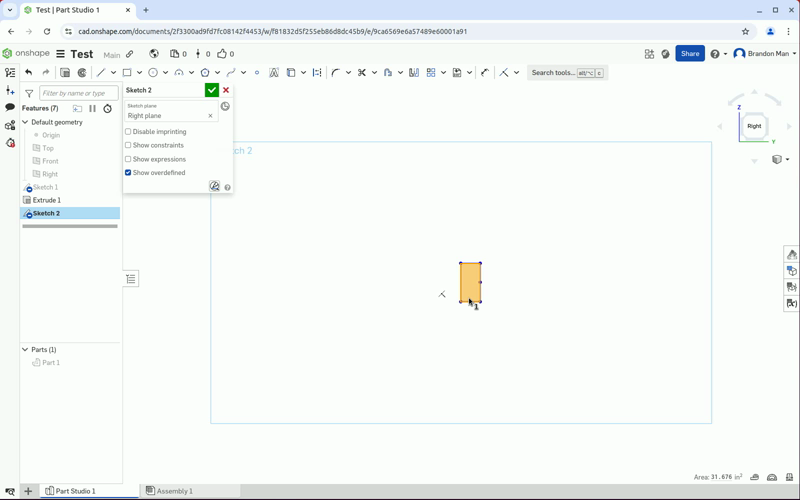
mouse_move(73, 352)
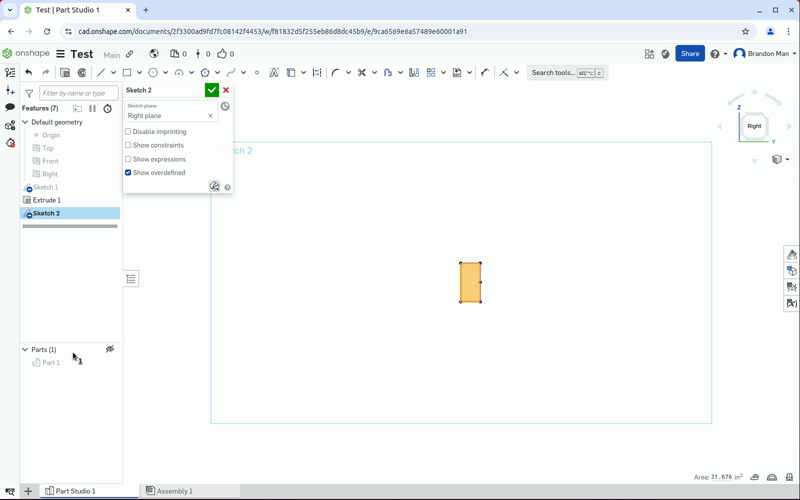
key(shift+y)
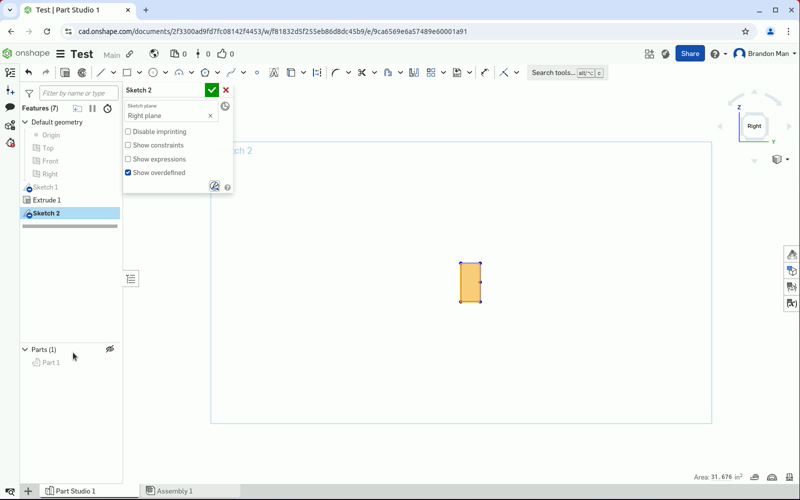
key(shift+e)
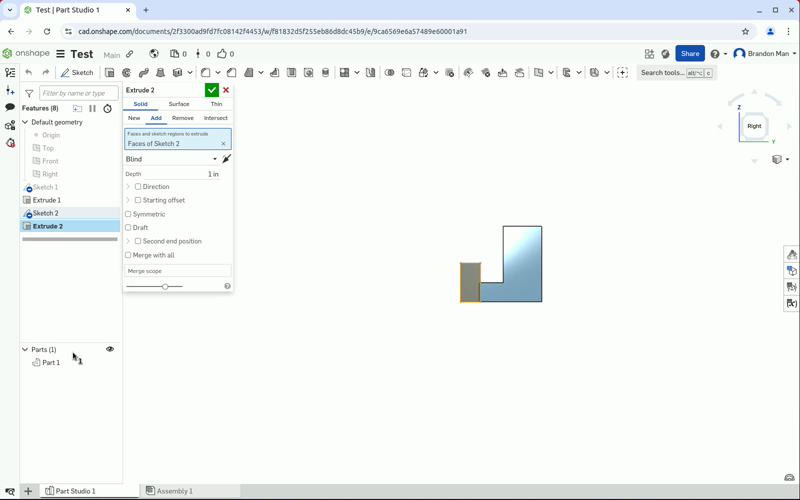
mouse_move(143, 106)
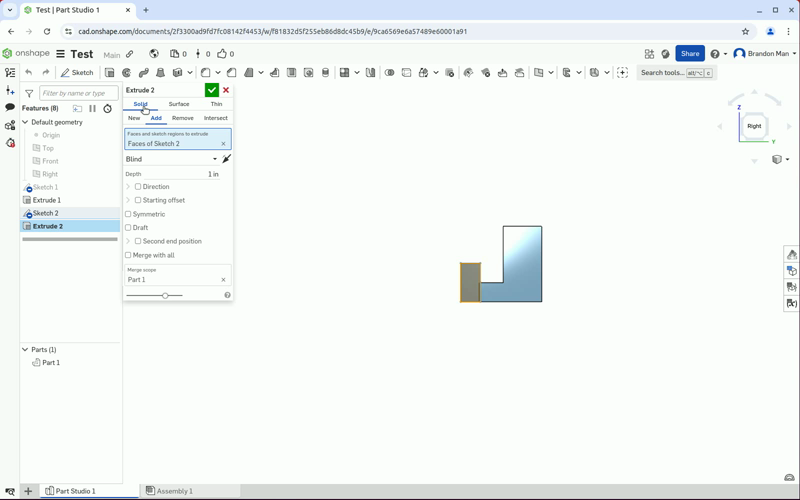
click(143, 106)
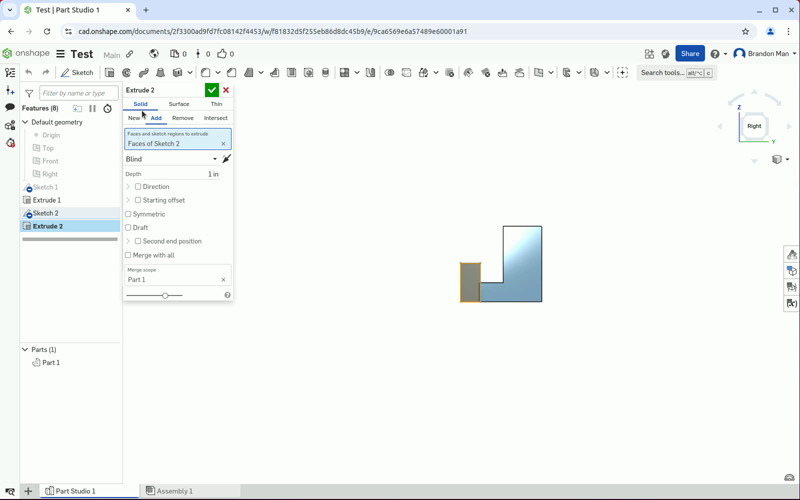
mouse_move(137, 120)
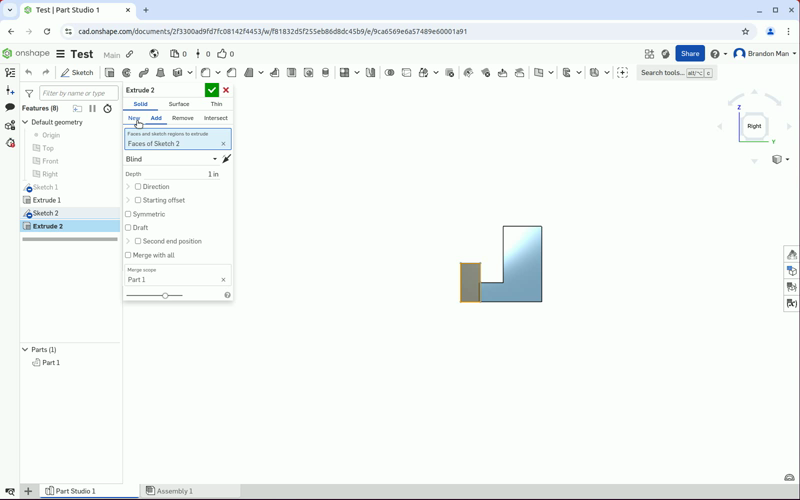
click(137, 120)
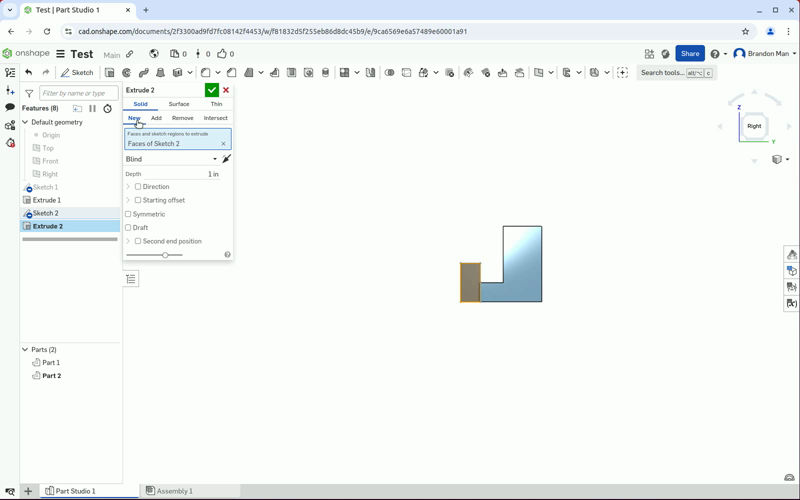
key(tab, 4)
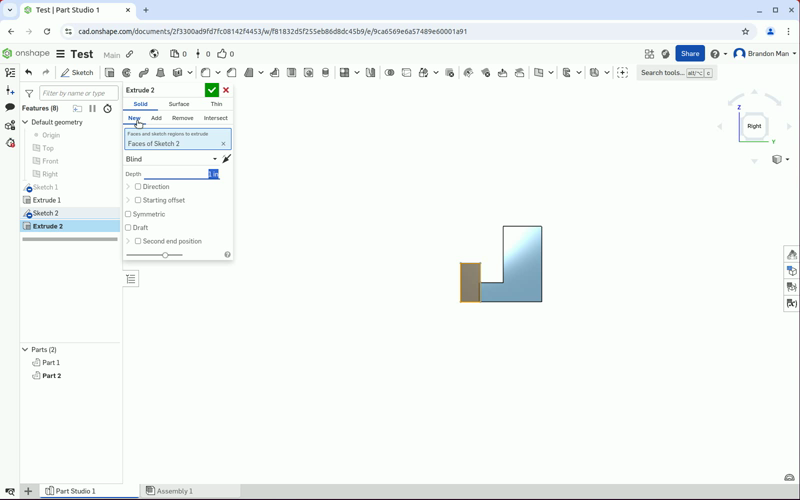
text(23.108)
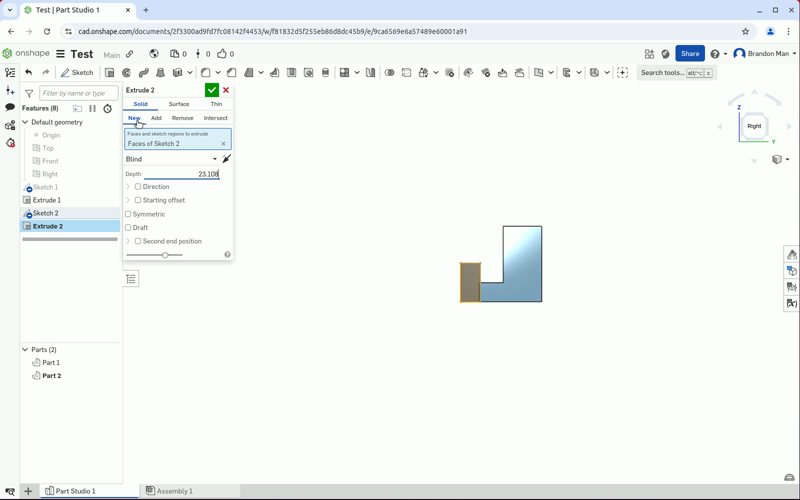
key(enter)
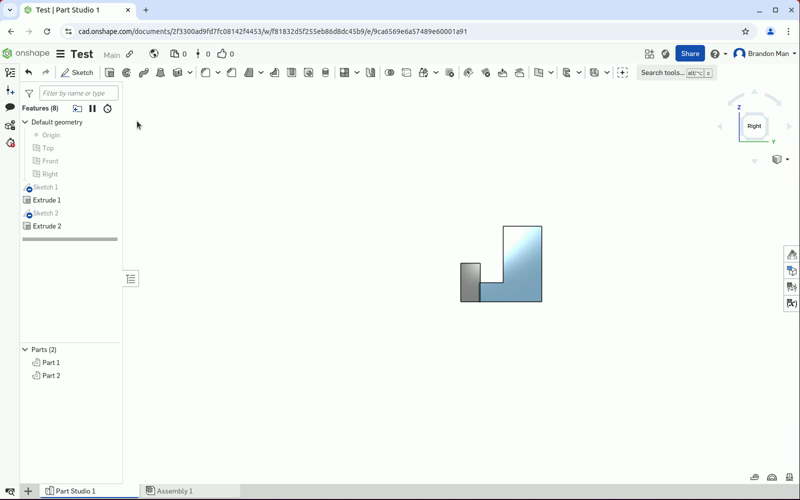
key(shift+h)
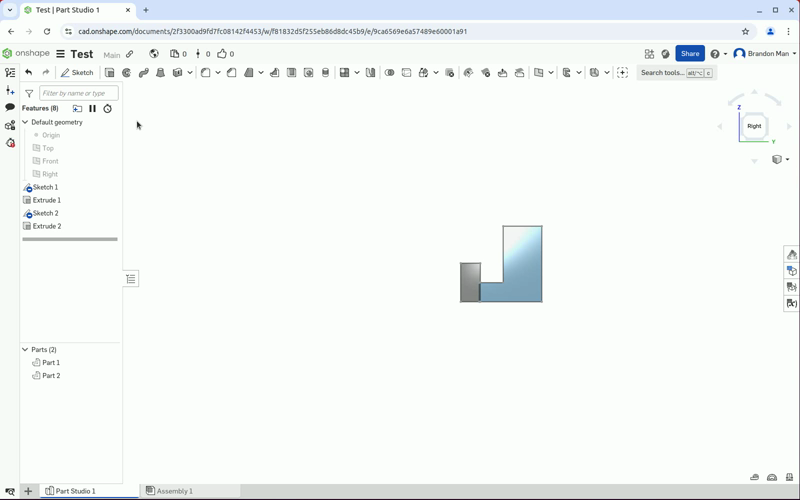
key(shift+h)
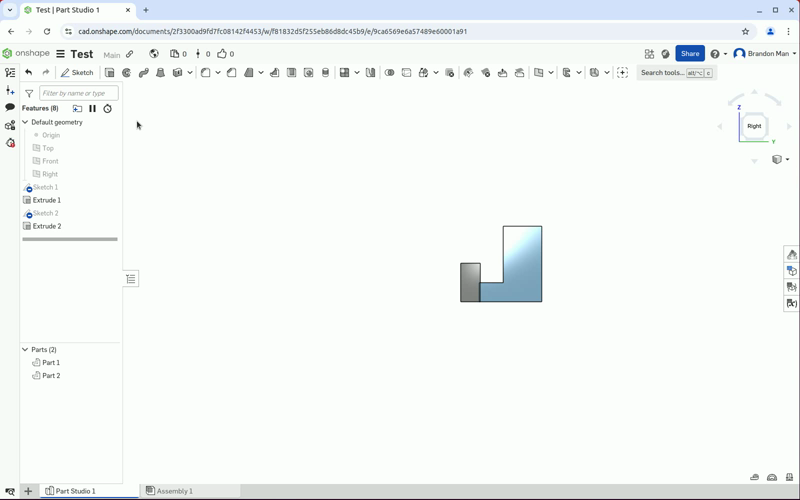
mouse_move(73, 189)
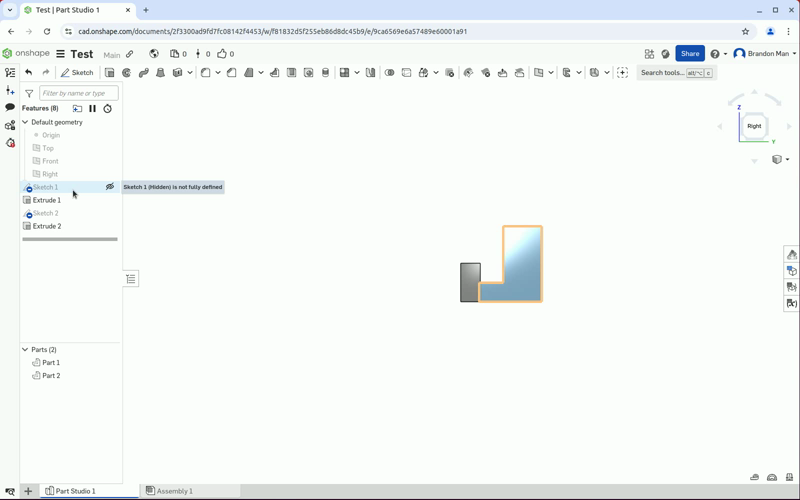
click(73, 189)
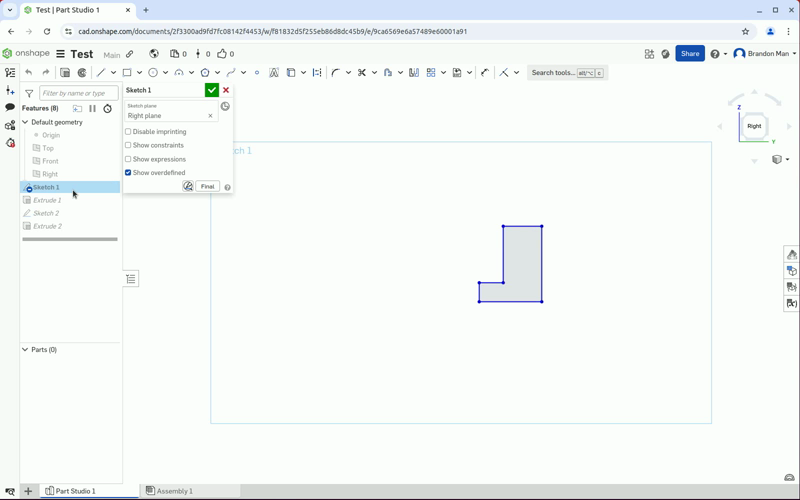
mouse_move(229, 92)
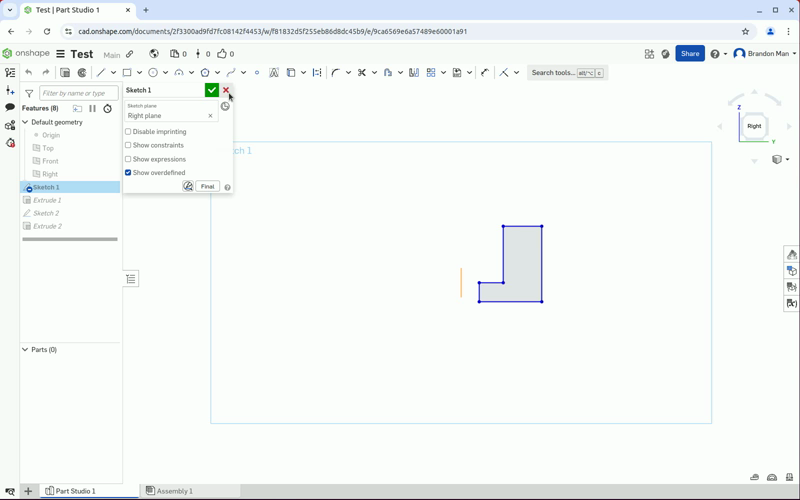
click(229, 92)
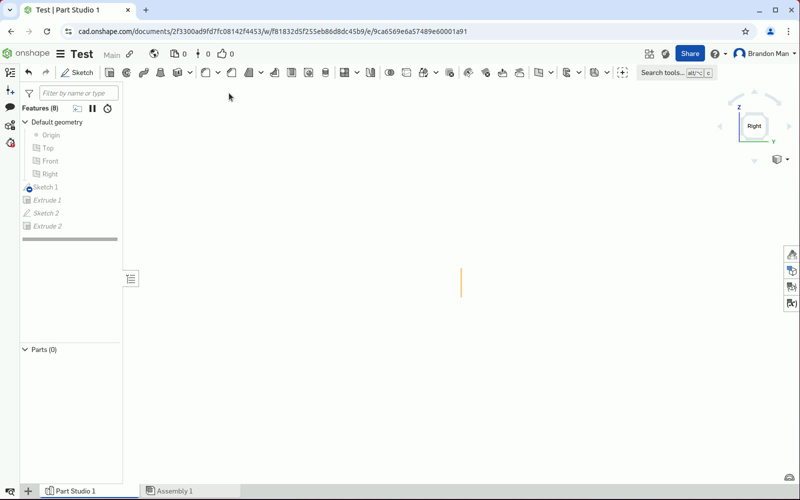
mouse_move(73, 352)
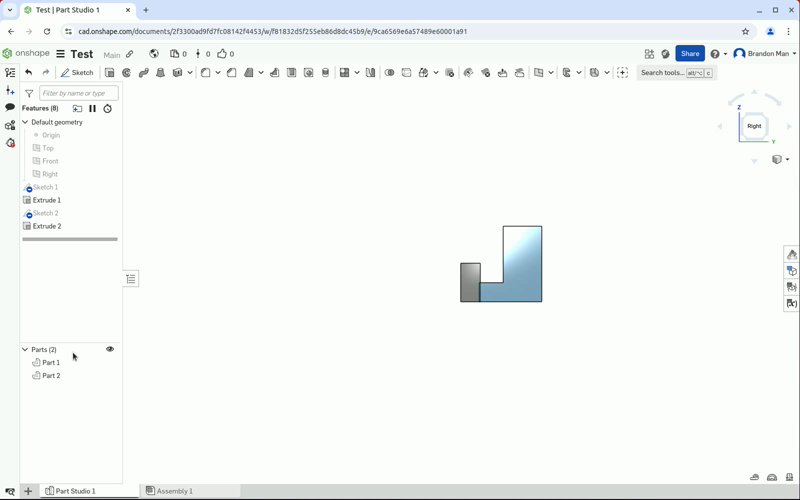
key(y)
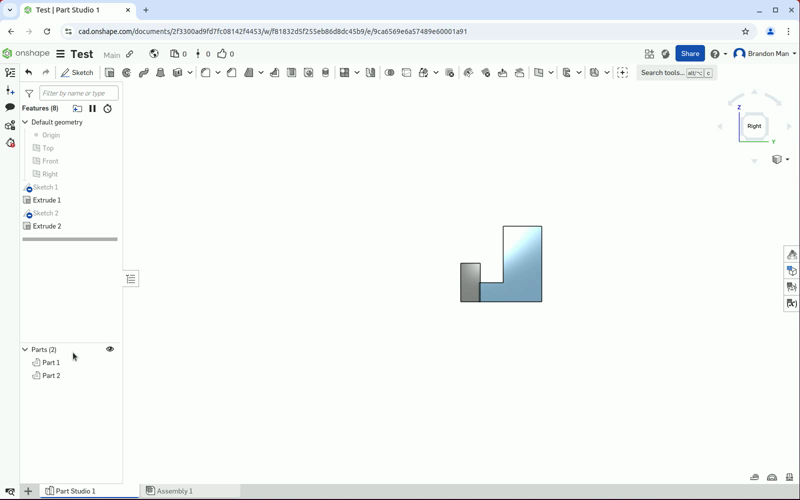
key(shift+p)
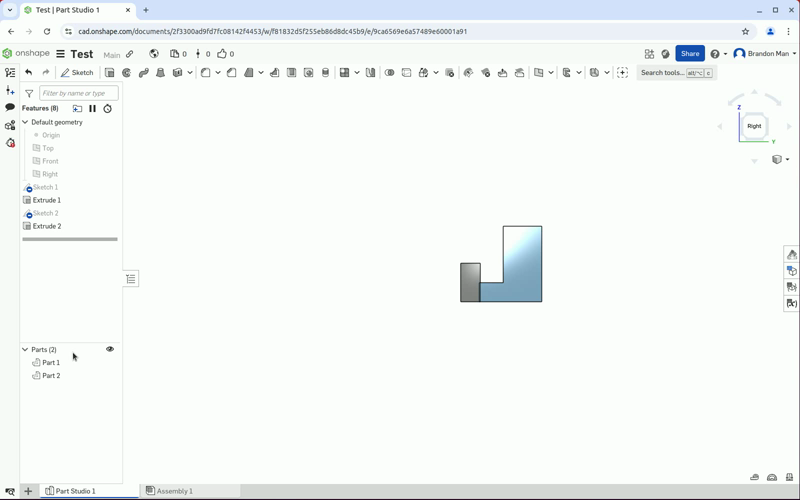
key(space)
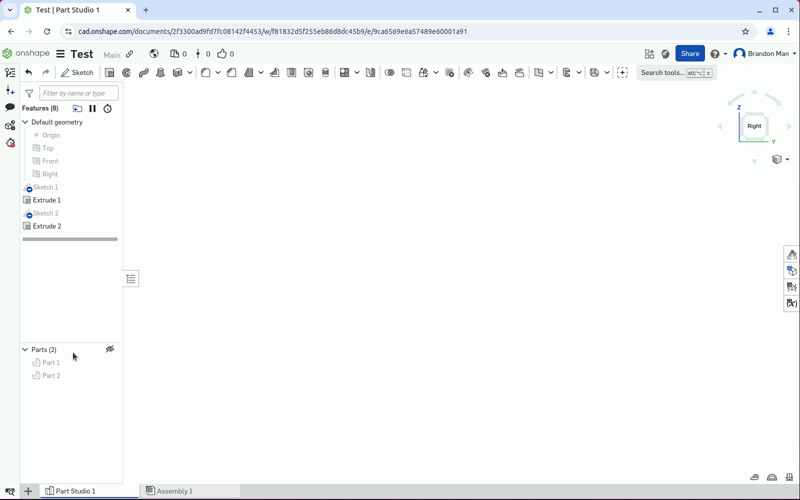
key_down(shift)
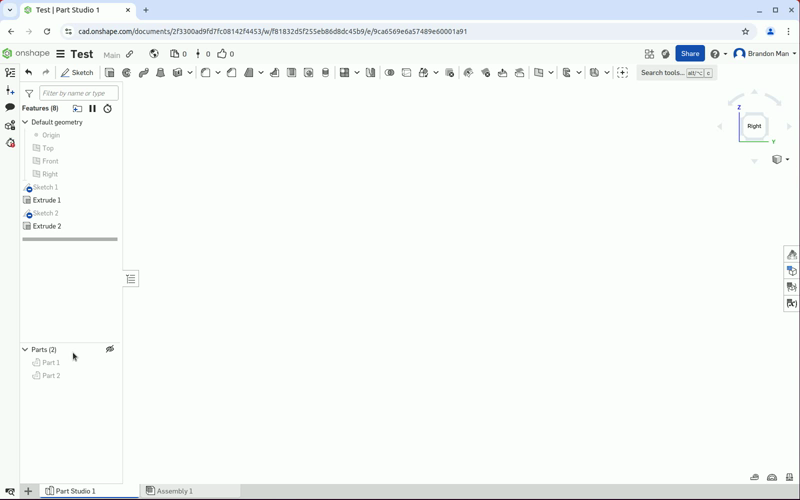
key(right)
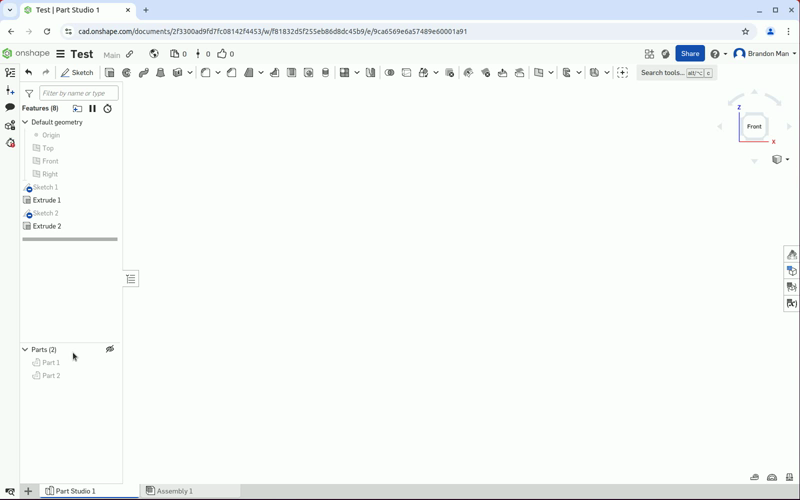
key_up(shift)
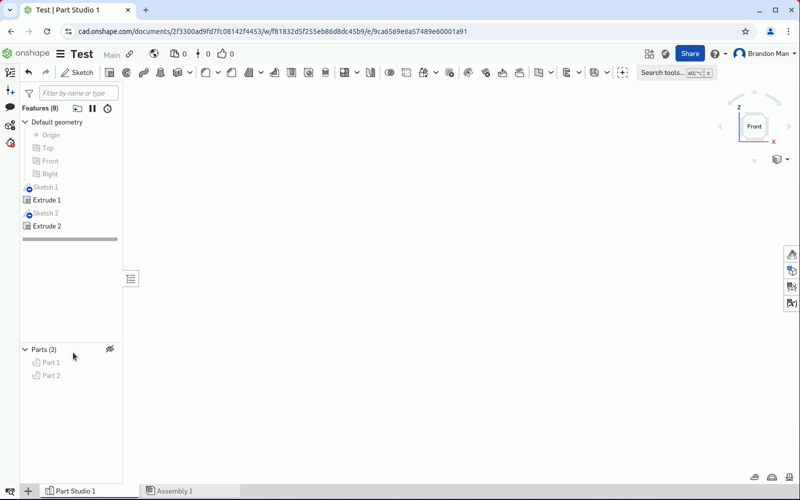
mouse_move(73, 352)
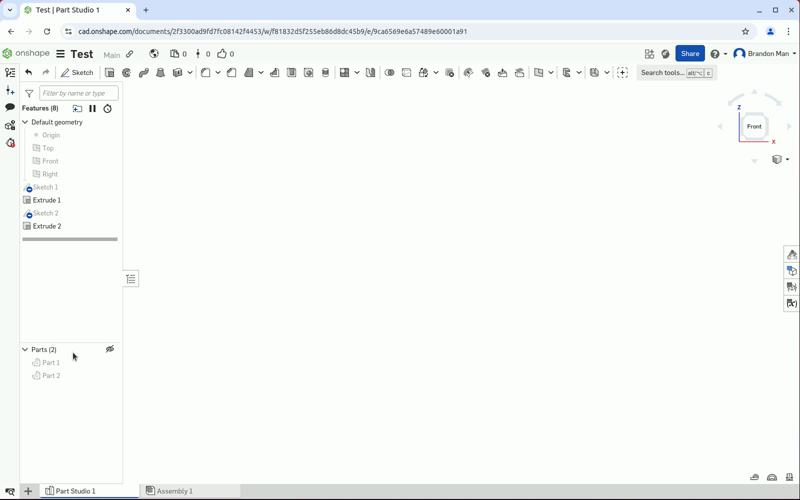
key(shift+y)
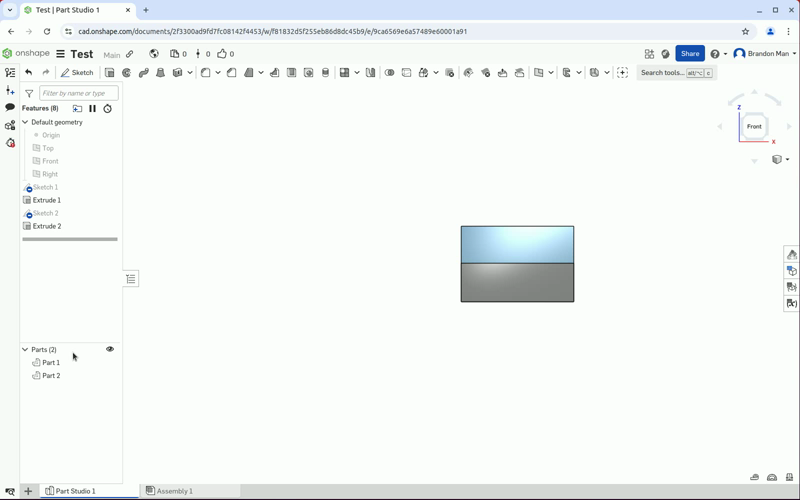
mouse_move(541, 75)
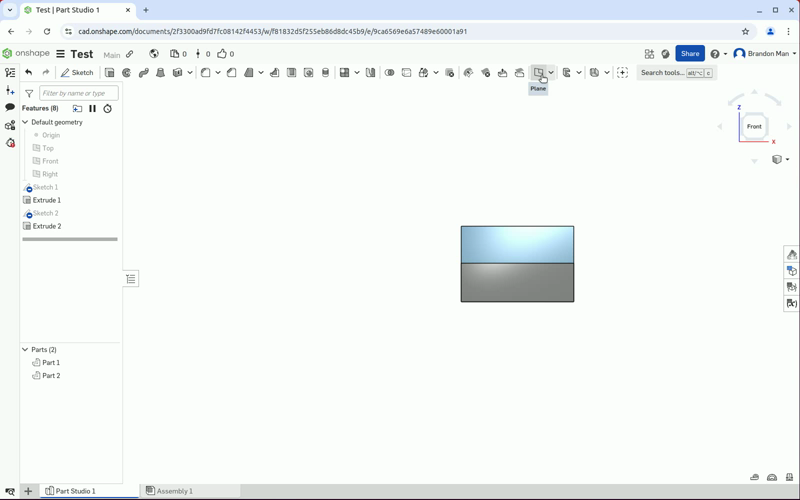
click(541, 75)
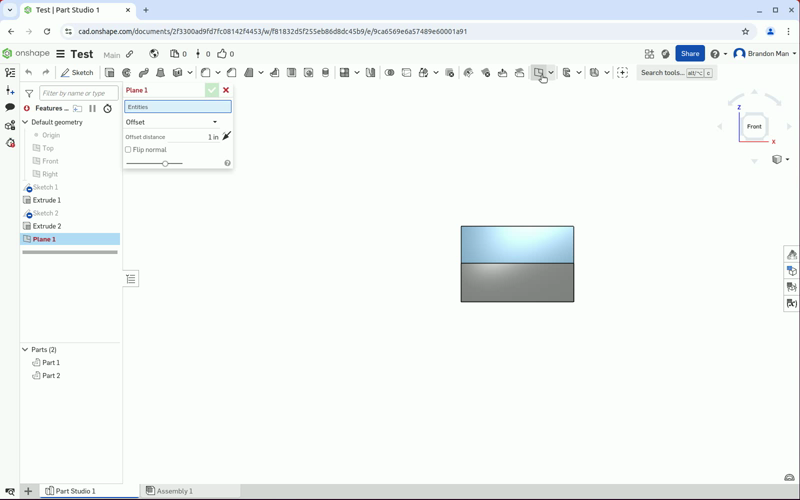
mouse_move(73, 163)
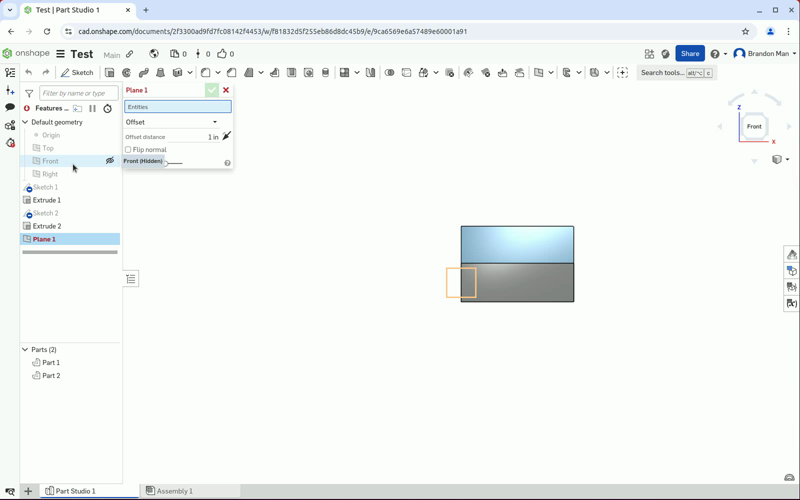
click(73, 163)
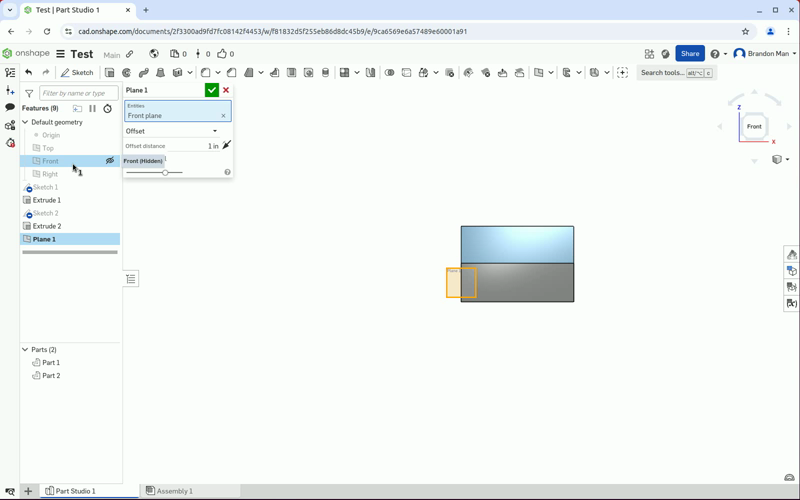
key(tab, 2)
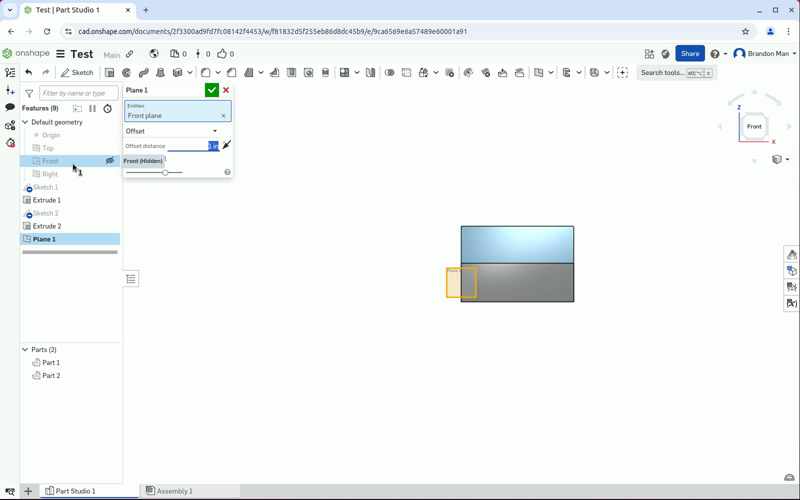
text(8.658)
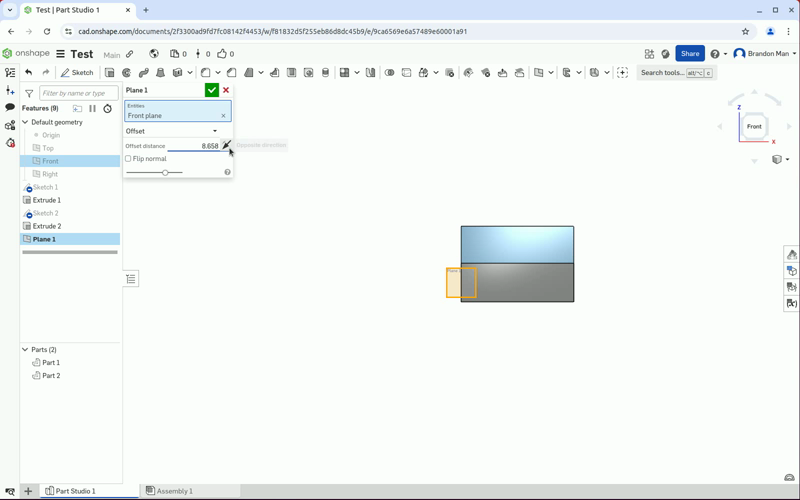
mouse_move(229, 147)
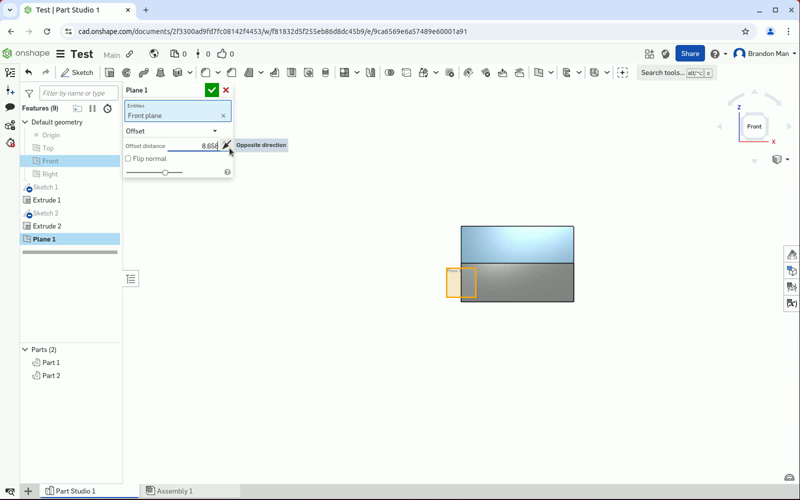
click(229, 147)
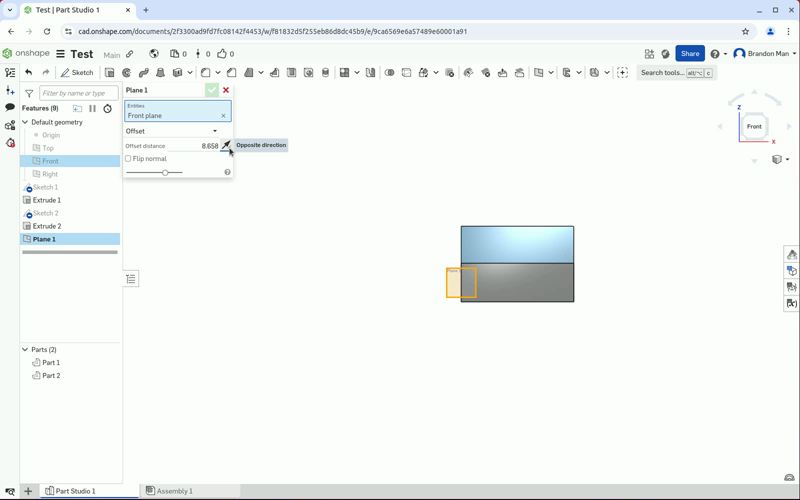
key(enter, 2)
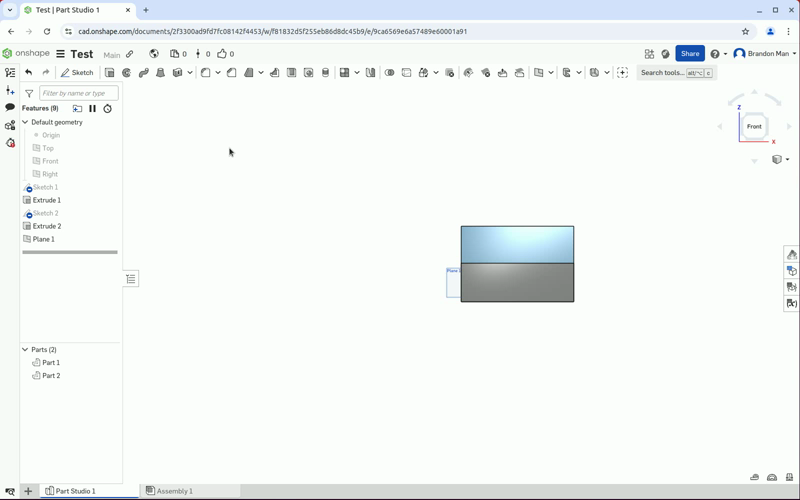
key(shift+s)
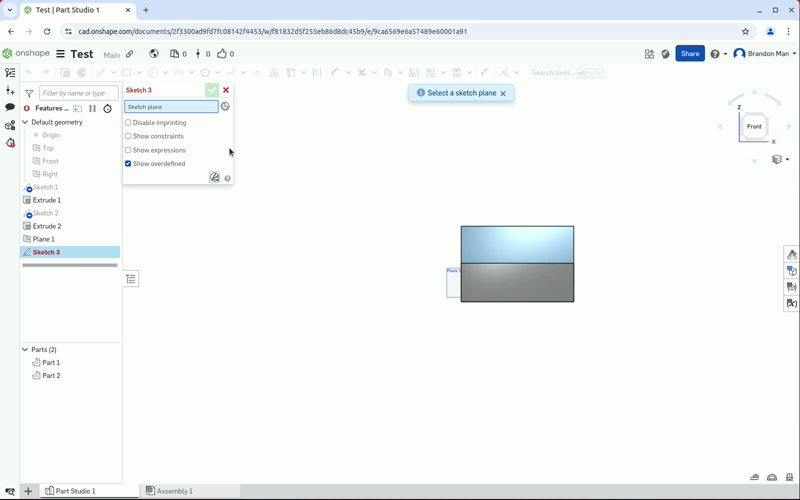
mouse_move(73, 241)
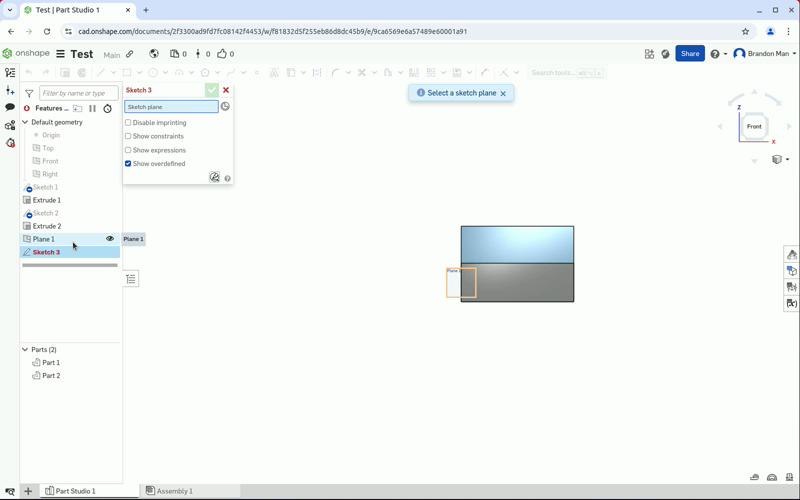
click(73, 241)
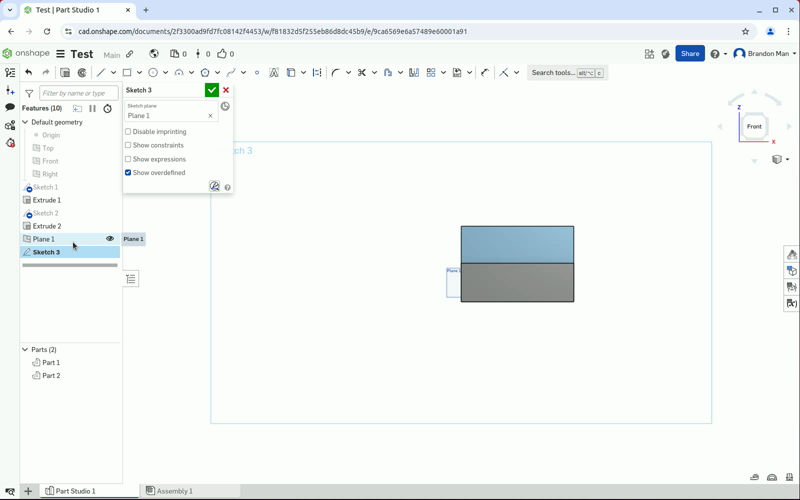
mouse_move(73, 352)
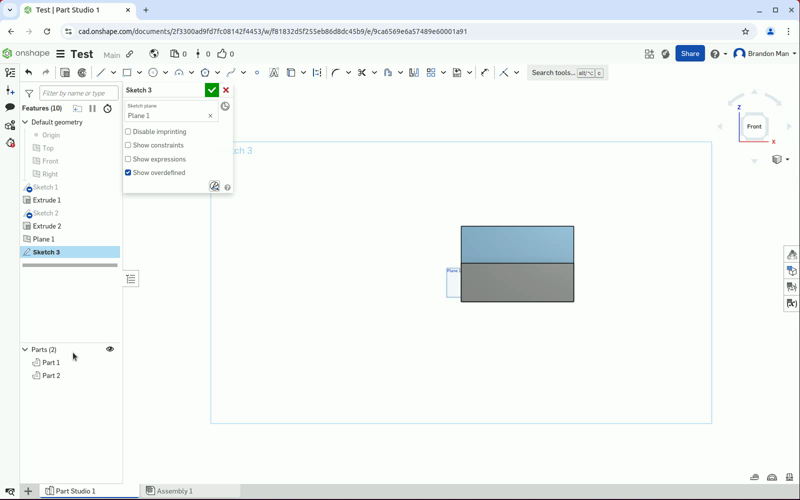
key(y)
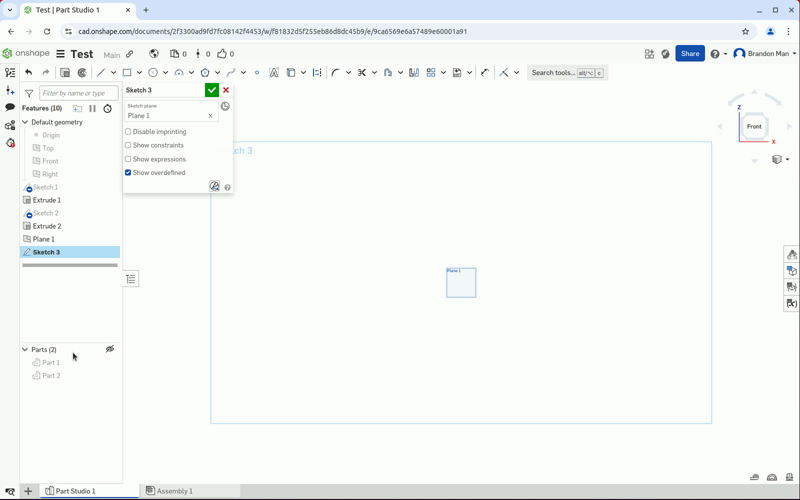
key(a)
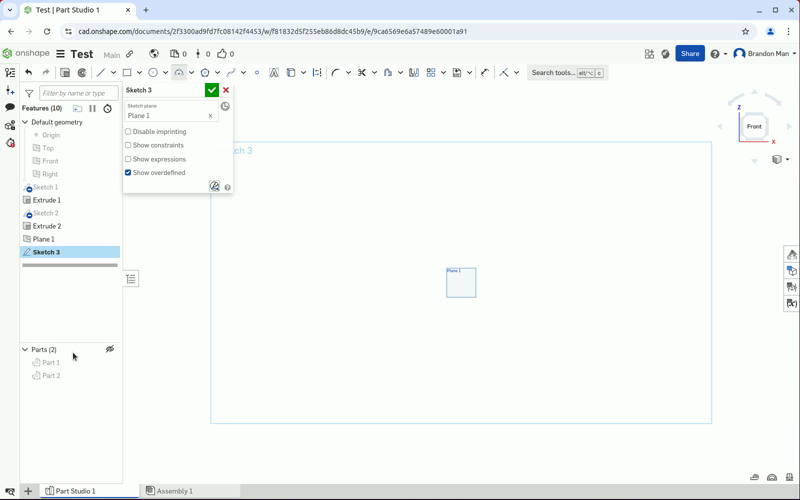
key_down(shift)
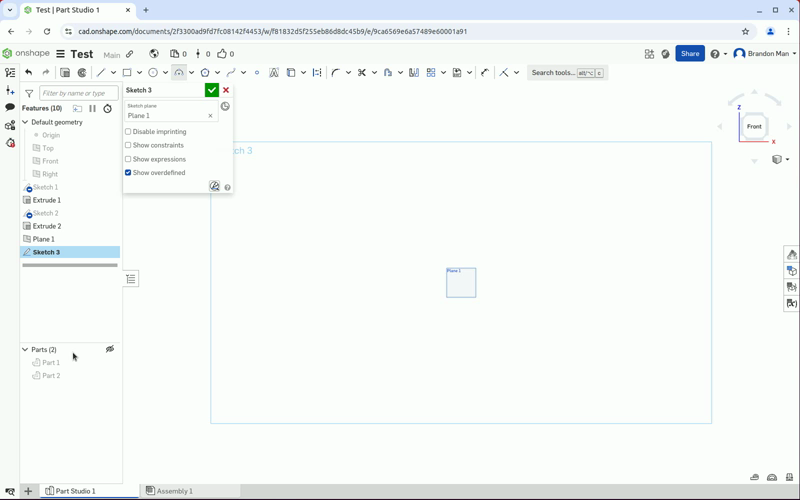
mouse_move(479, 226)
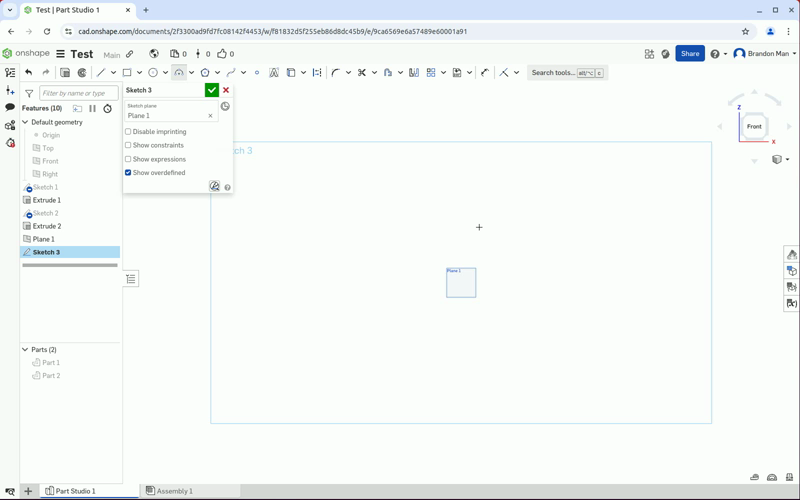
click(479, 226)
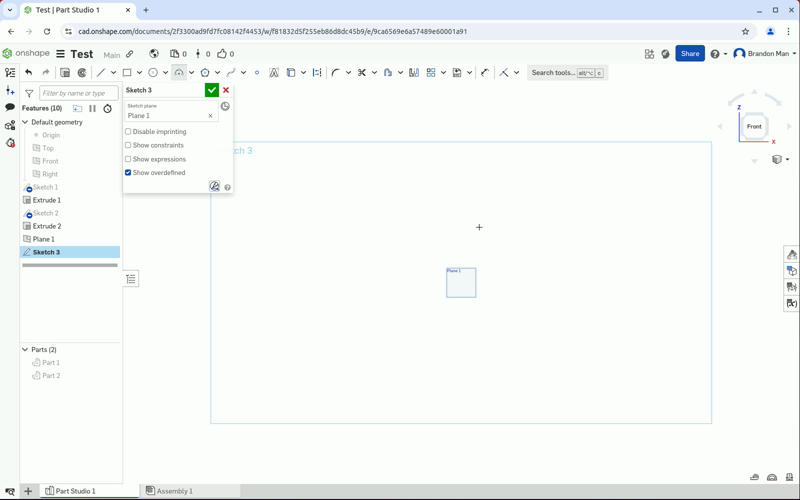
key_up(shift)
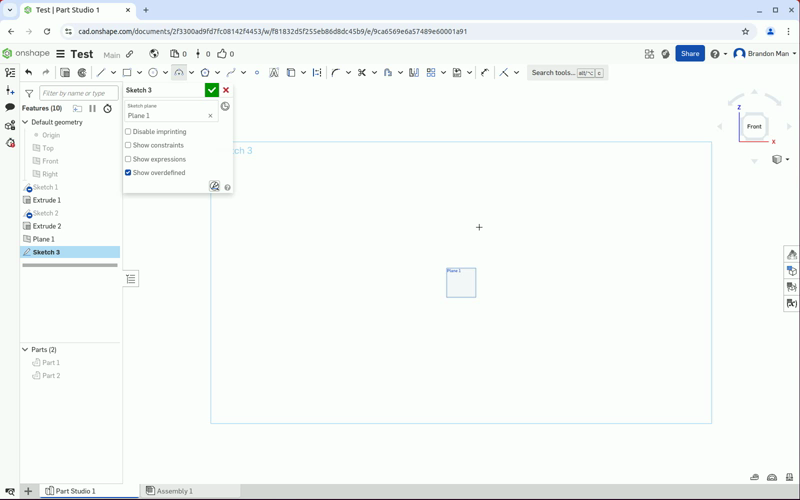
key_down(shift)
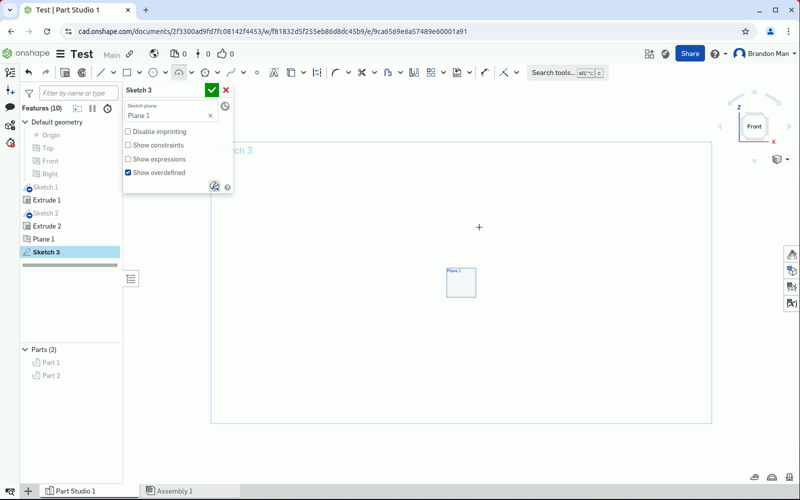
mouse_move(555, 226)
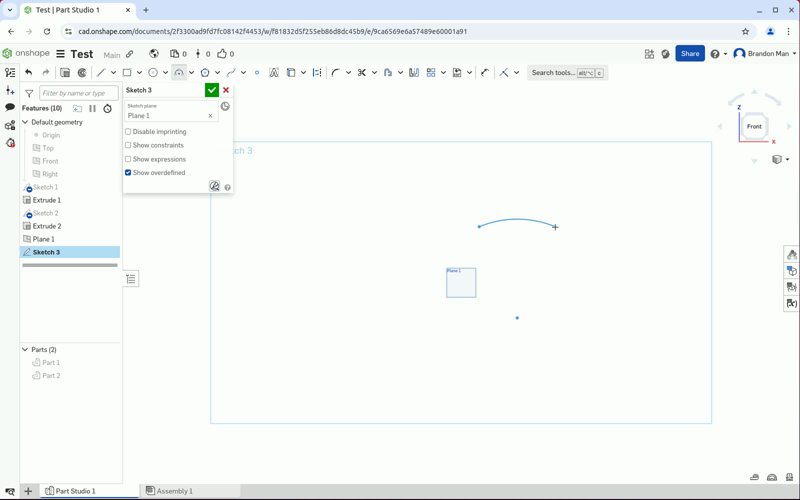
click(555, 226)
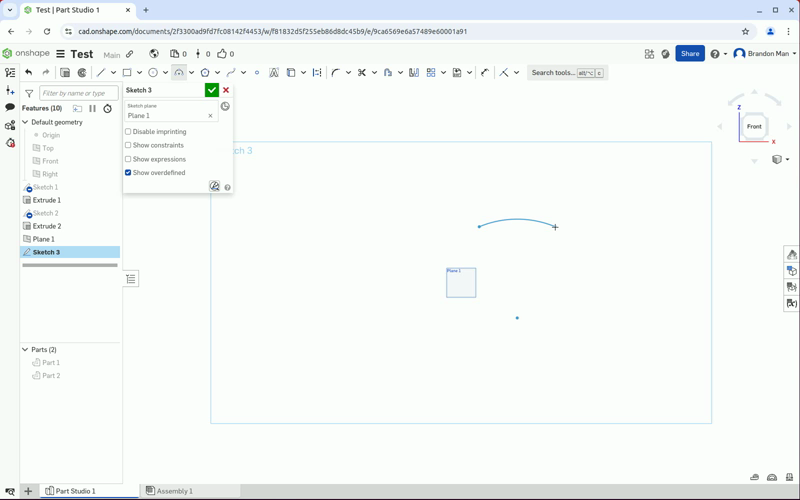
mouse_move(517, 264)
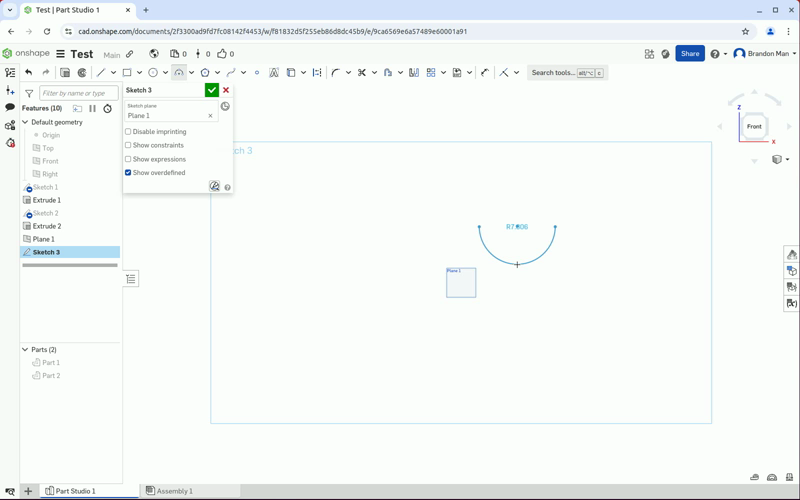
click(517, 264)
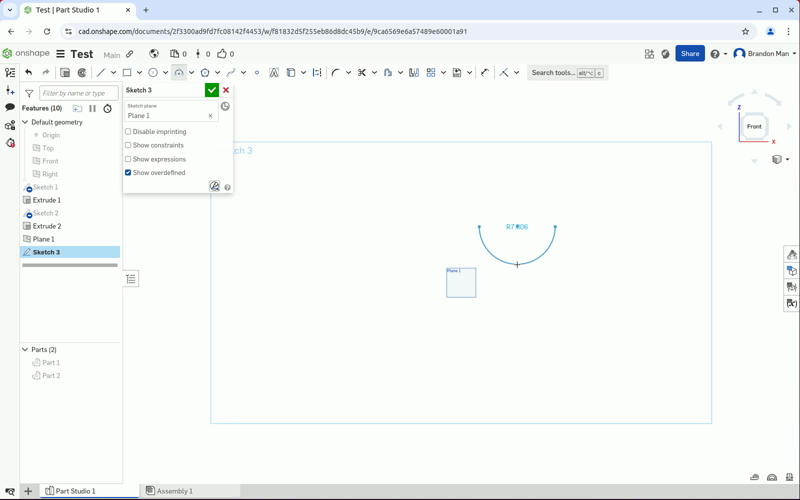
key_up(shift)
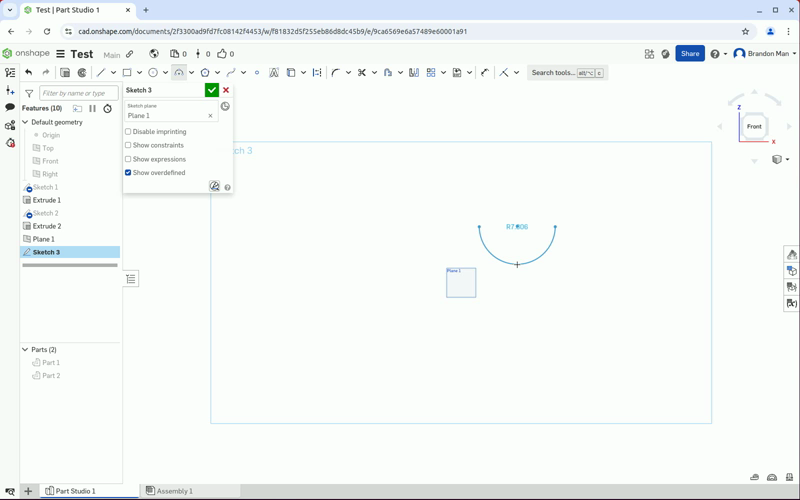
key(esc)
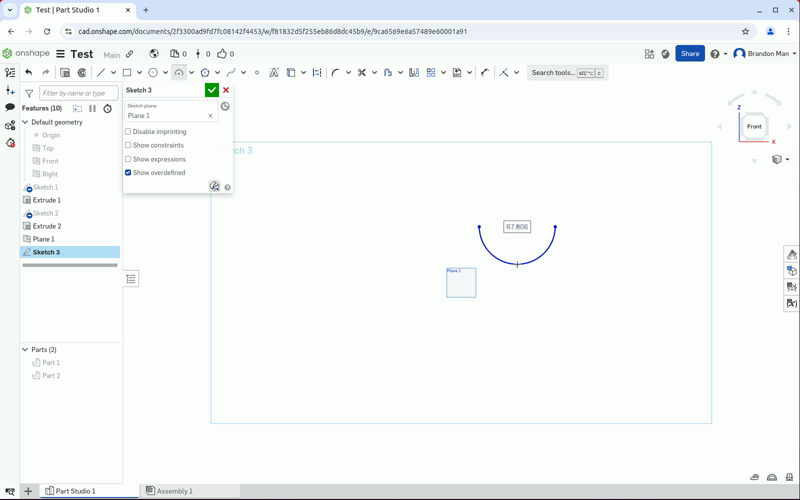
key(l)
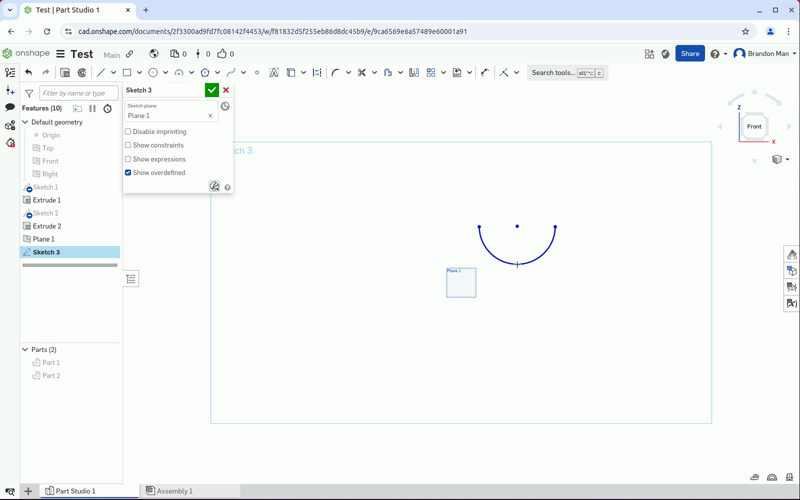
mouse_move(555, 226)
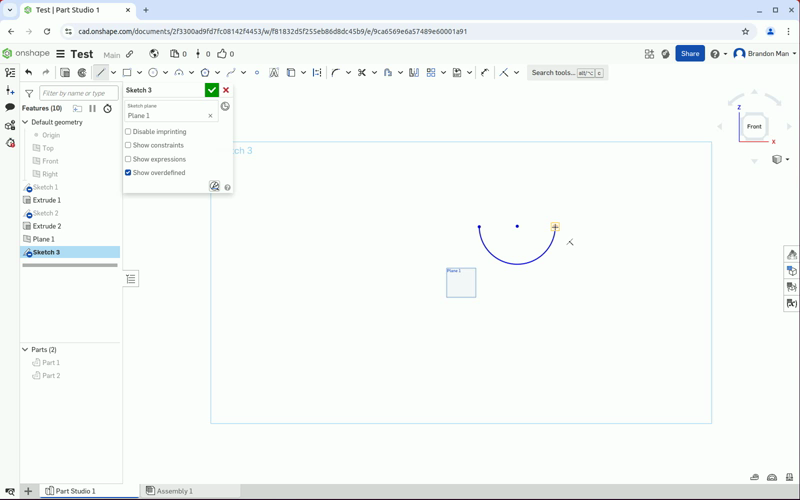
click(555, 226)
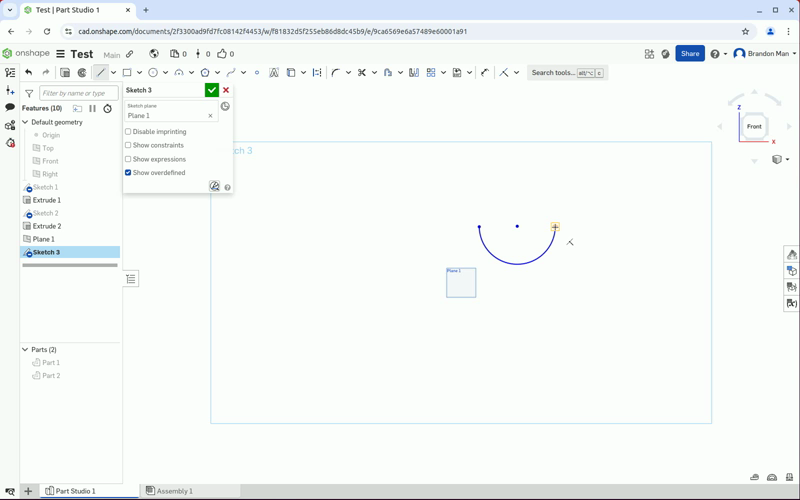
key_down(shift)
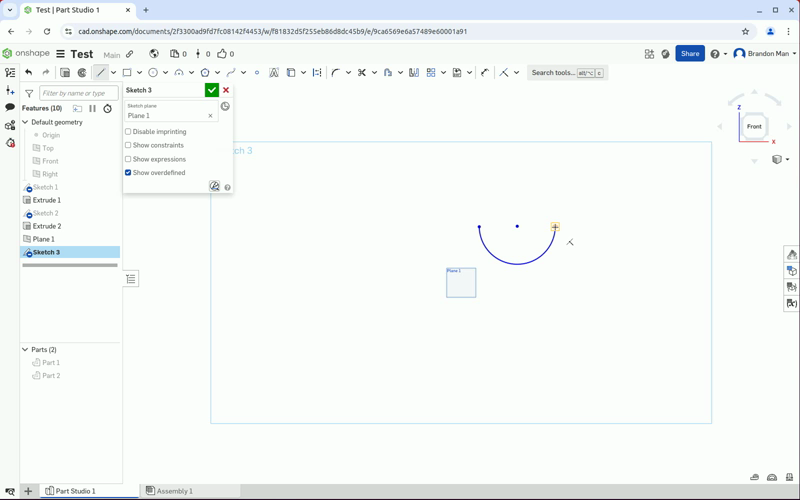
mouse_move(479, 226)
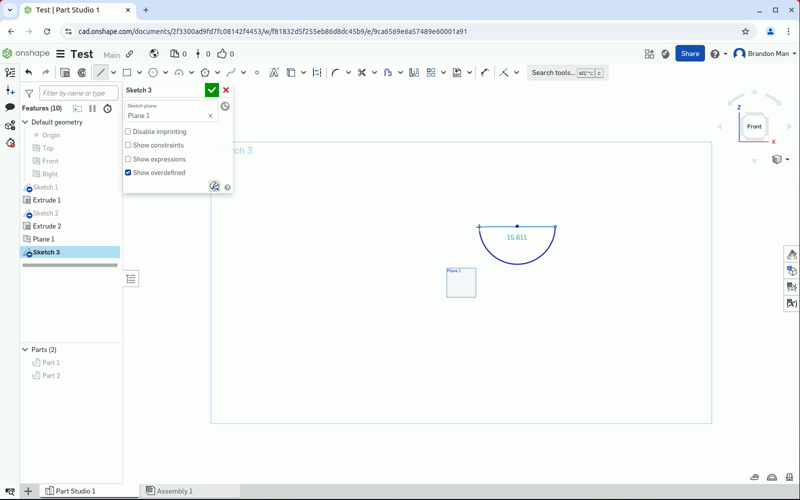
key_up(shift)
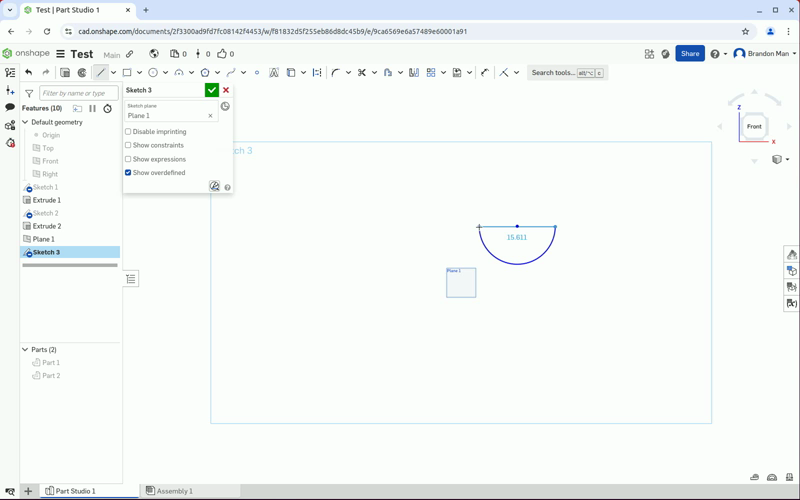
click(479, 226)
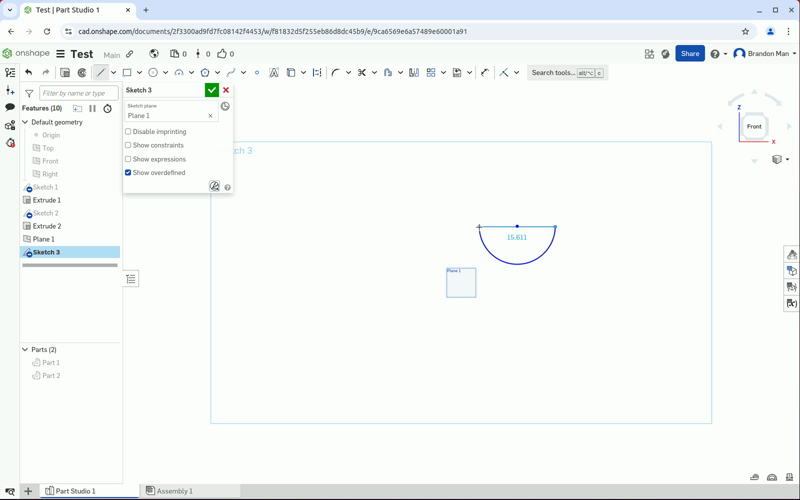
key(esc)
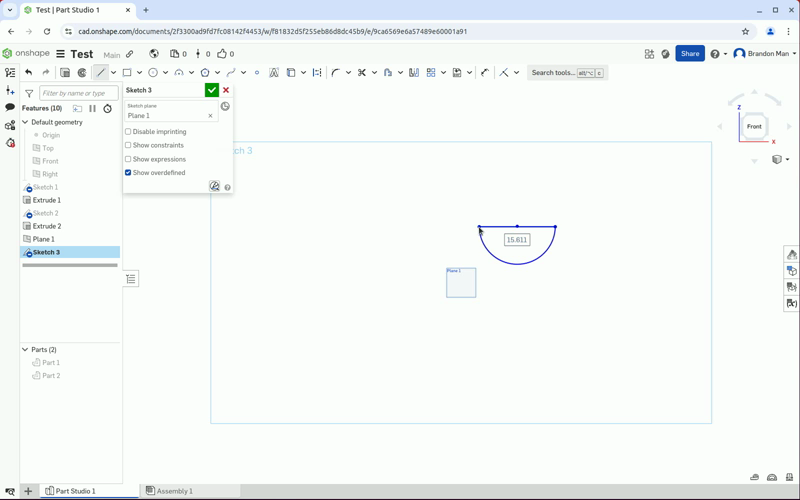
mouse_move(518, 231)
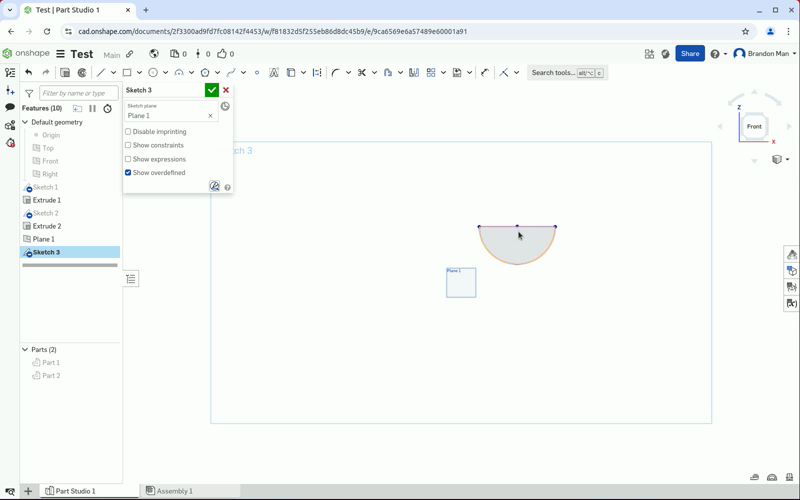
click(518, 231)
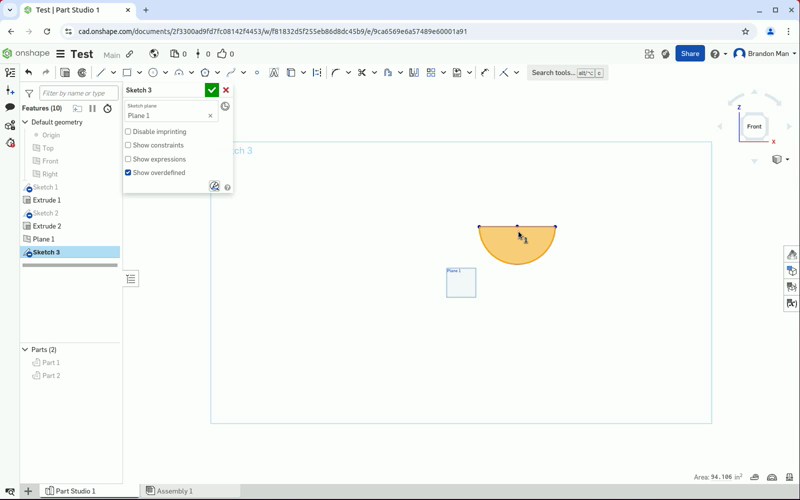
mouse_move(73, 352)
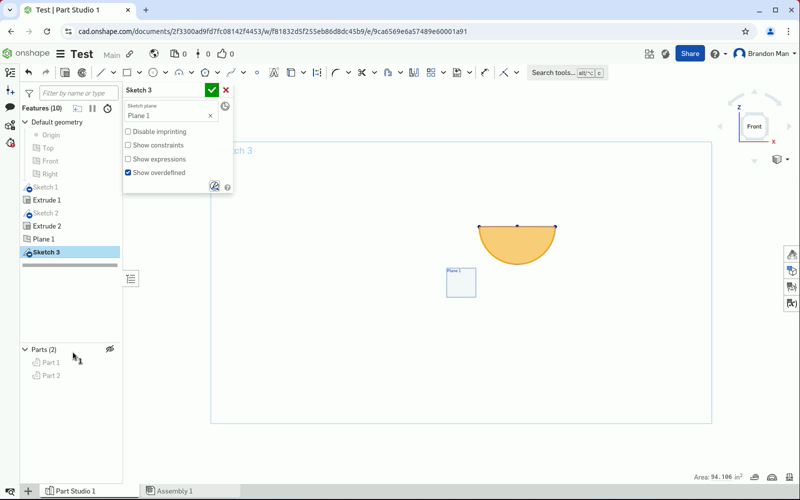
key(shift+y)
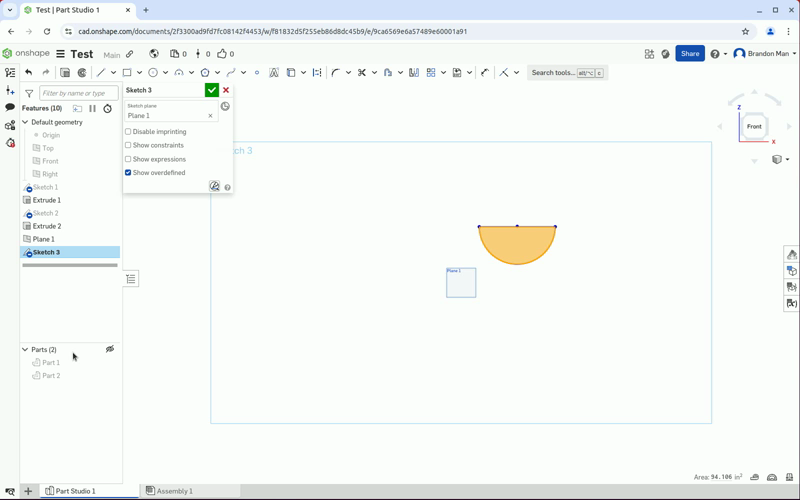
key(shift+e)
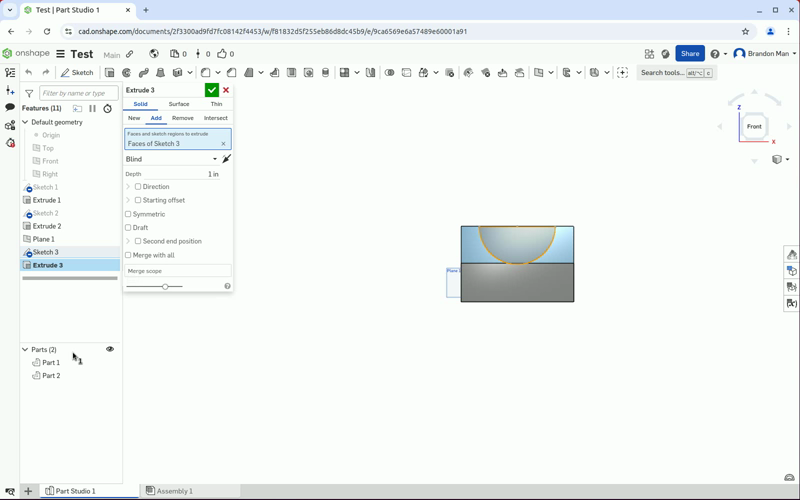
mouse_move(143, 106)
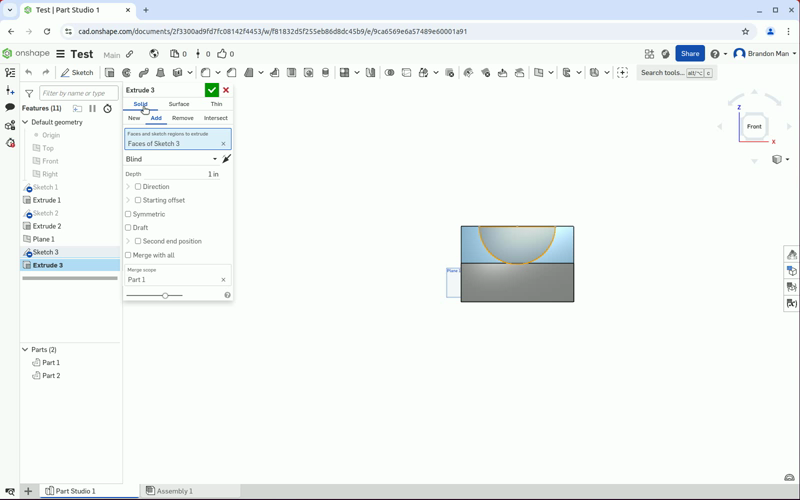
click(143, 106)
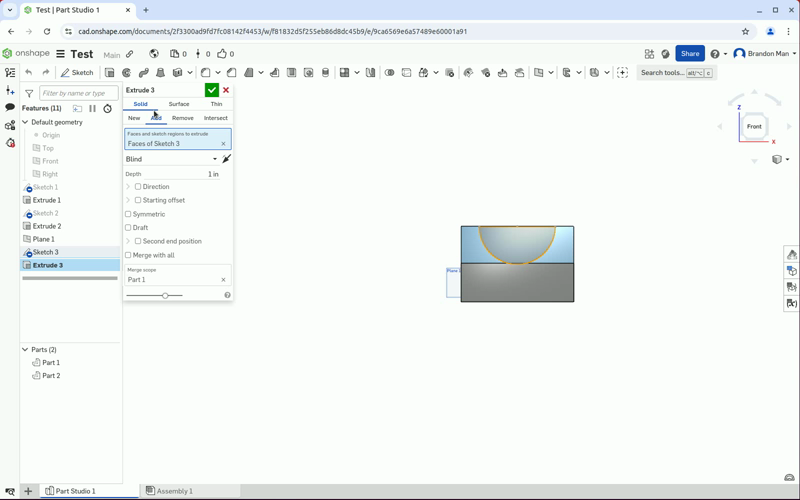
mouse_move(186, 120)
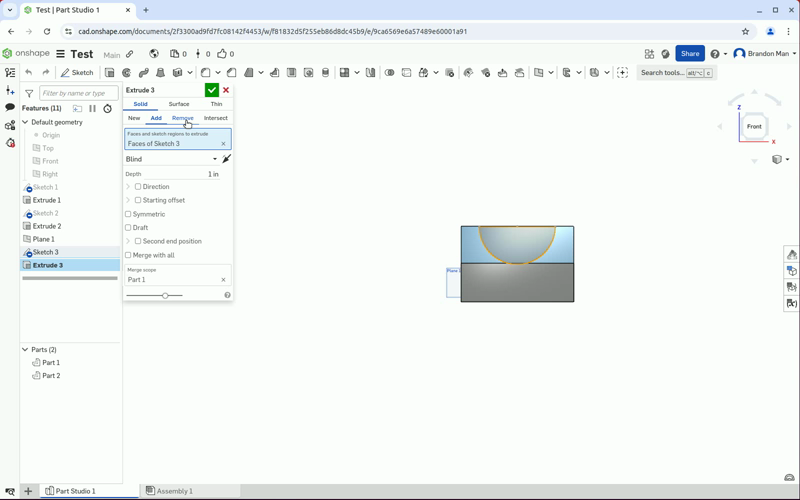
click(186, 120)
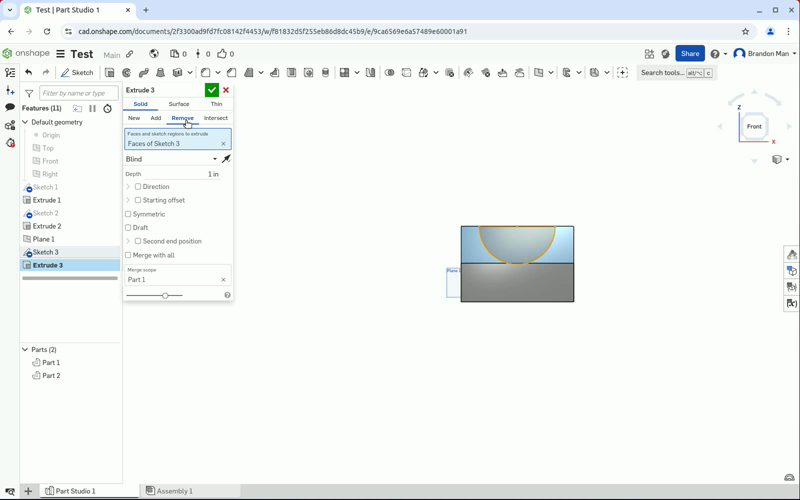
key(tab, 4)
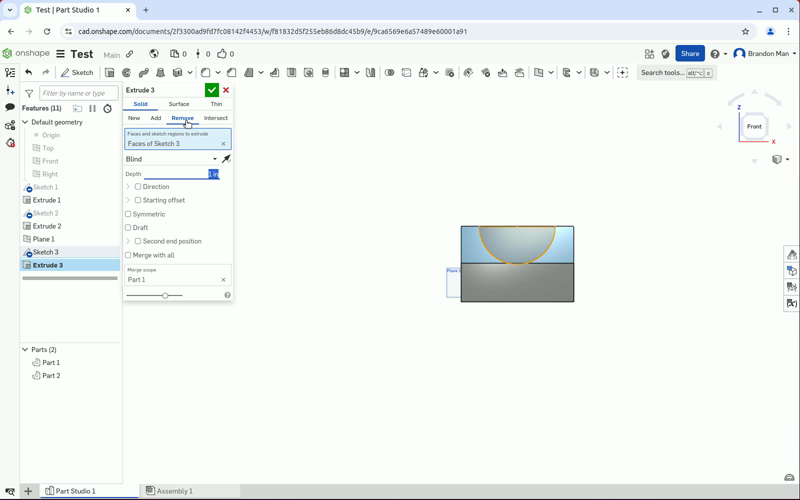
text(9.628)
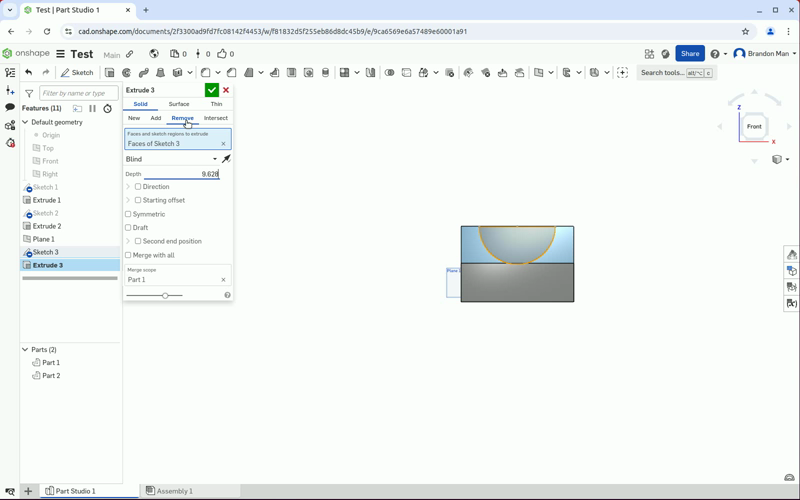
key(tab, 6)
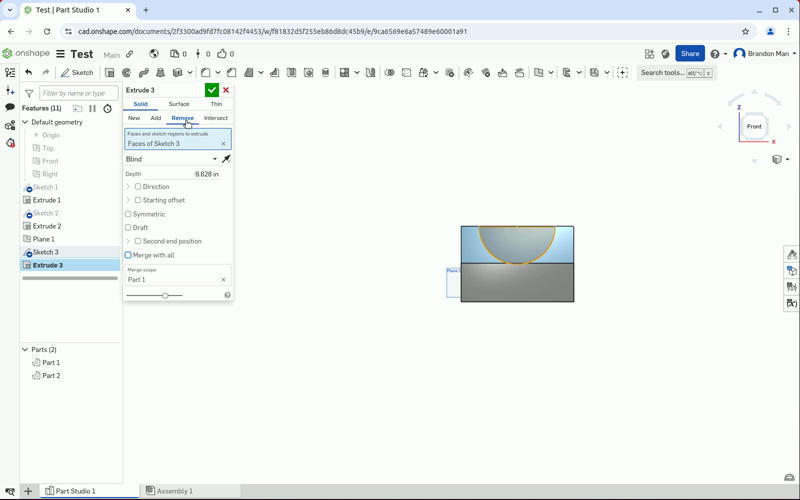
key(space)
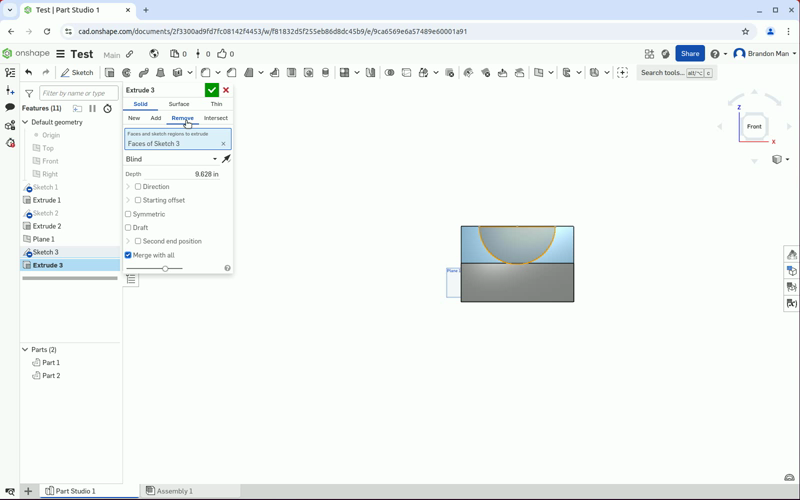
key(enter)
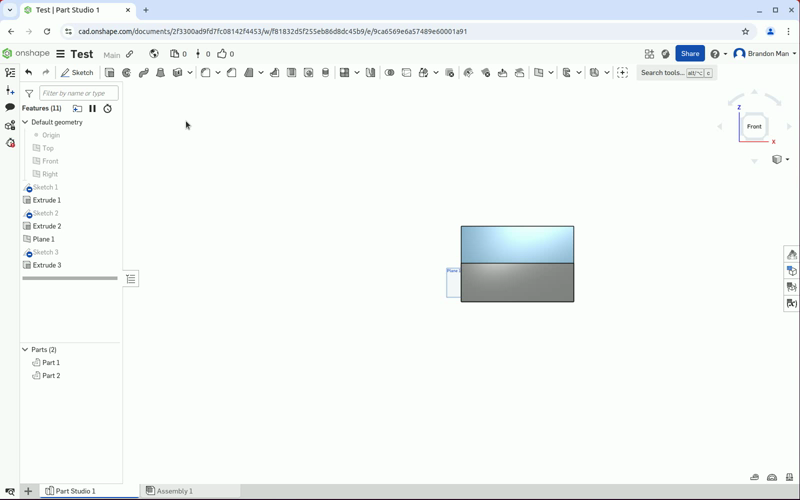
key(shift+h)
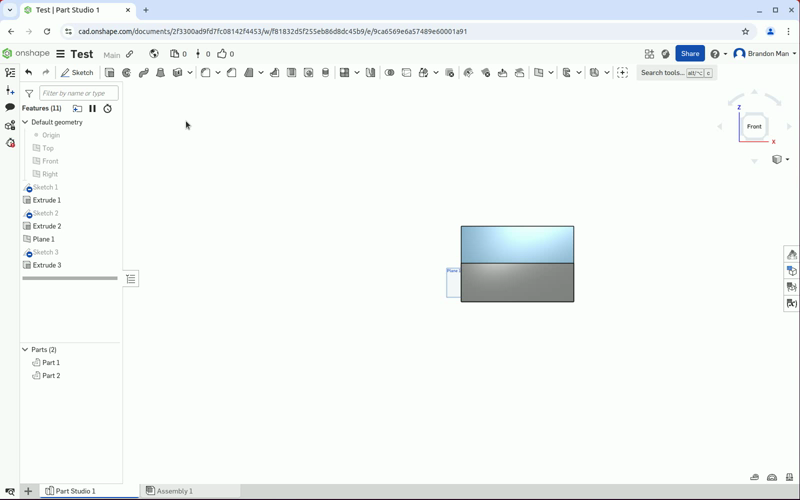
key(shift+h)
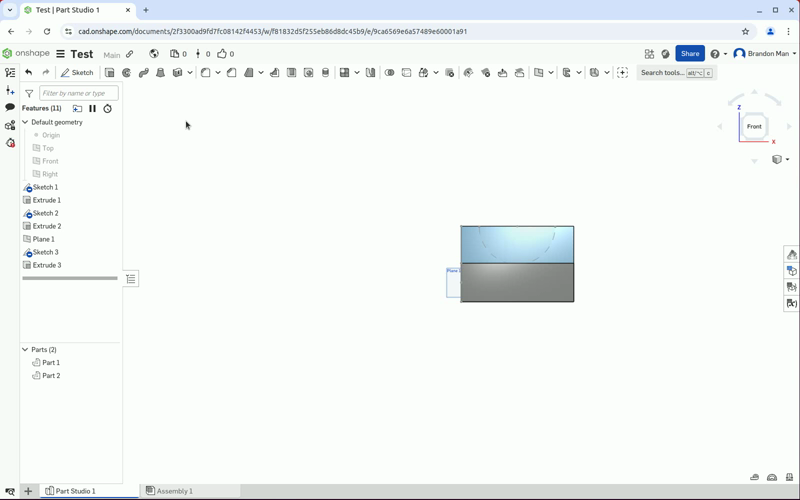
key(shift+7)
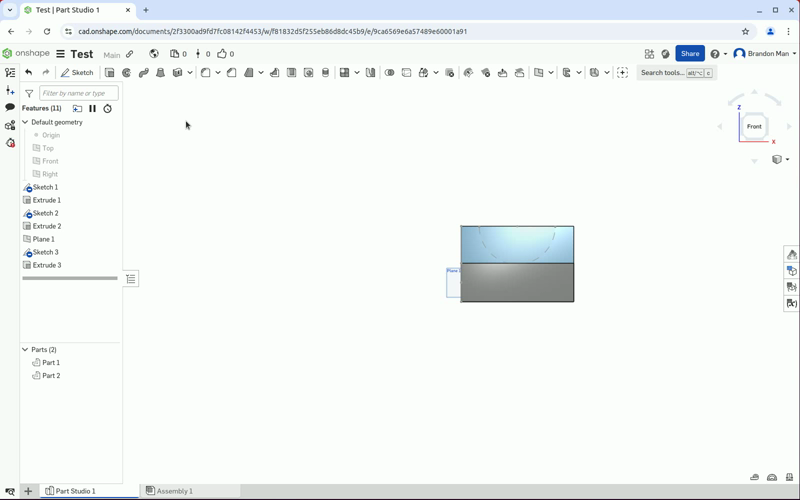
key(left, 2)
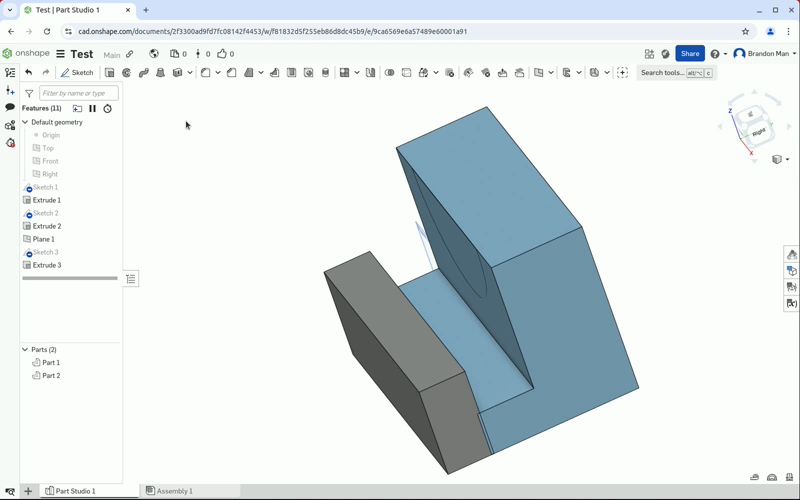
key(down, 2)
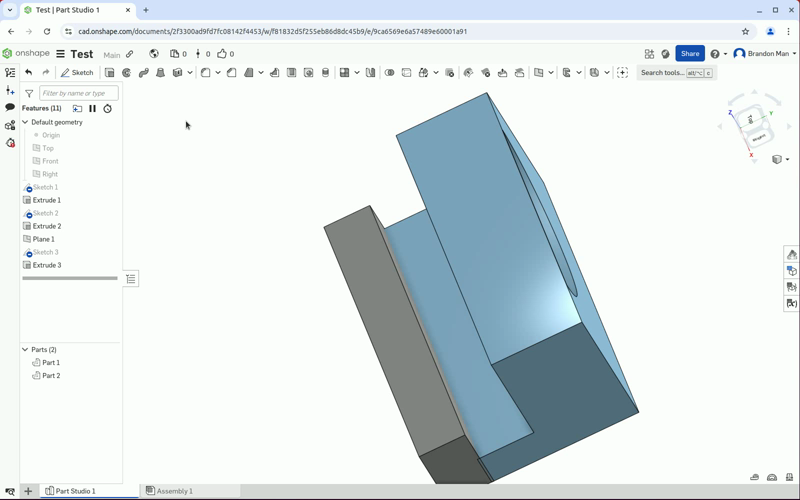
key(up, 2)
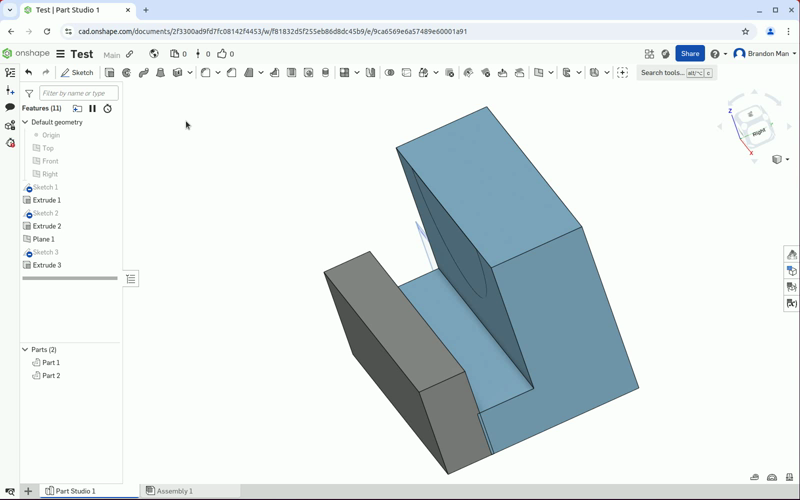
key(right, 2)
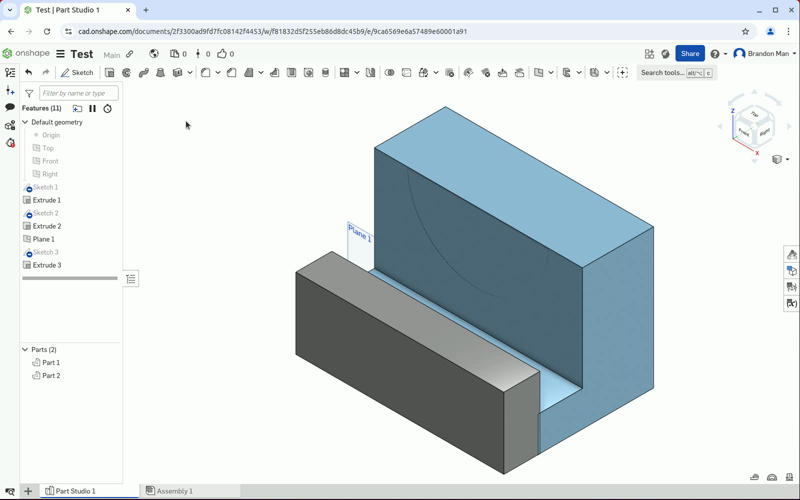
mouse_move(73, 189)
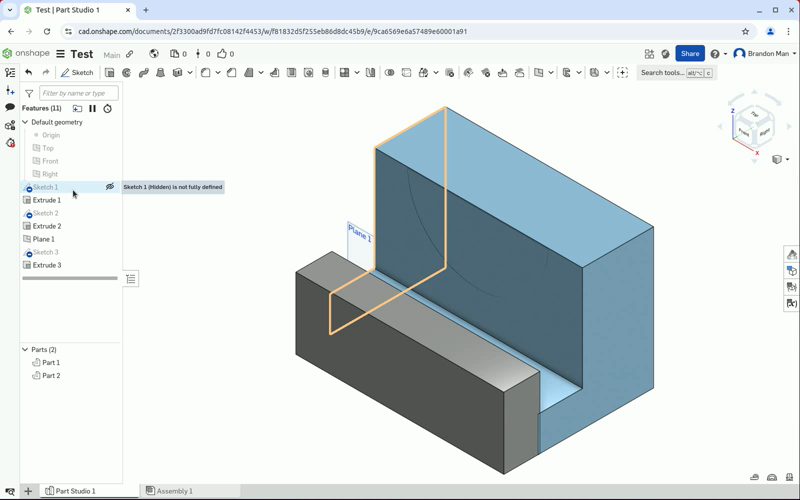
click(73, 189)